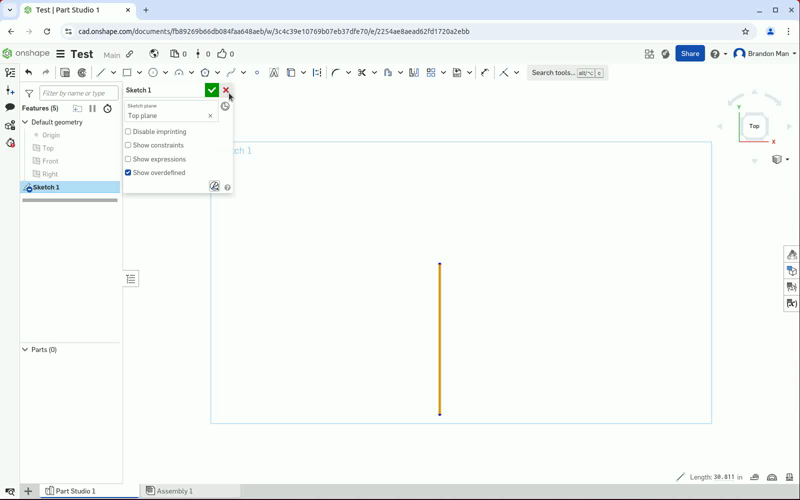
key(shift+h)
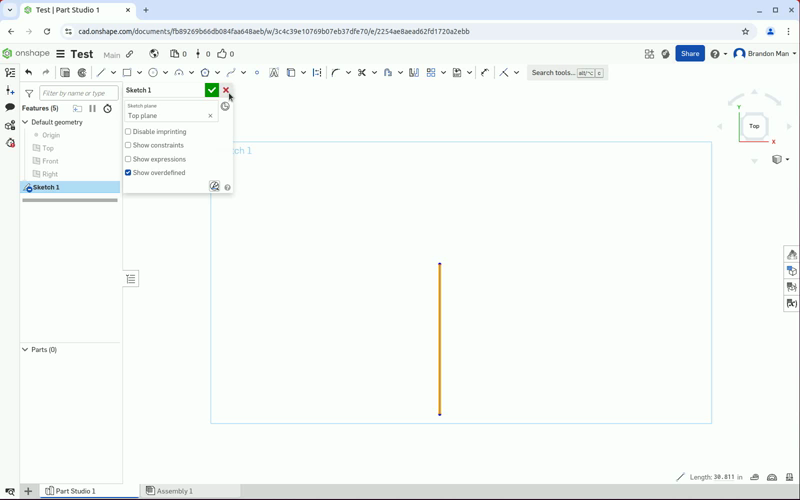
key(shift+s)
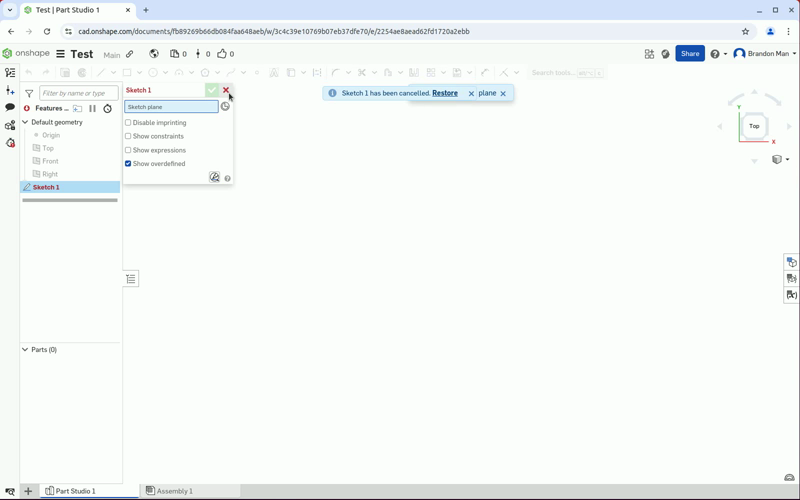
mouse_move(73, 150)
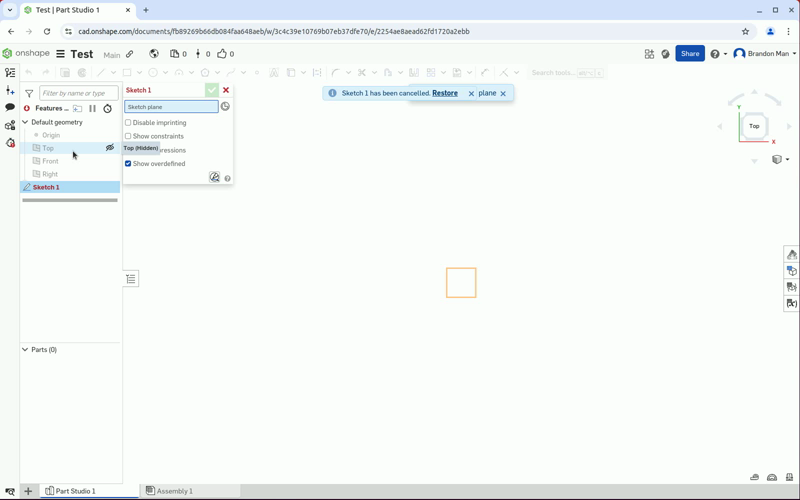
click(73, 150)
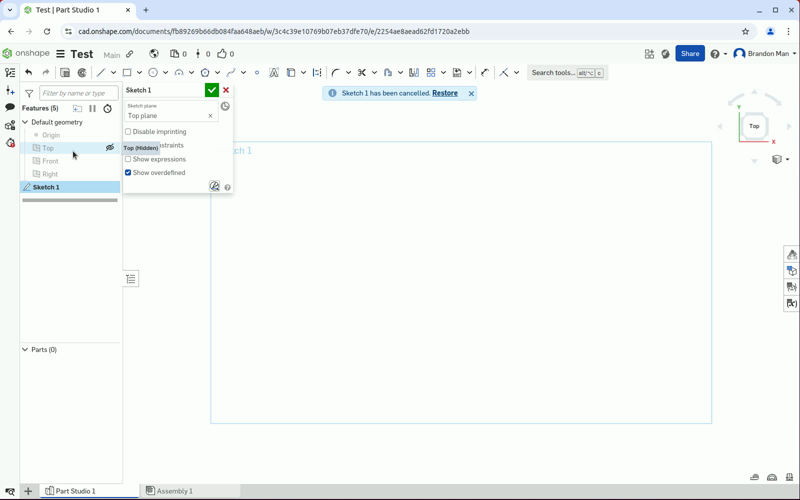
mouse_move(73, 352)
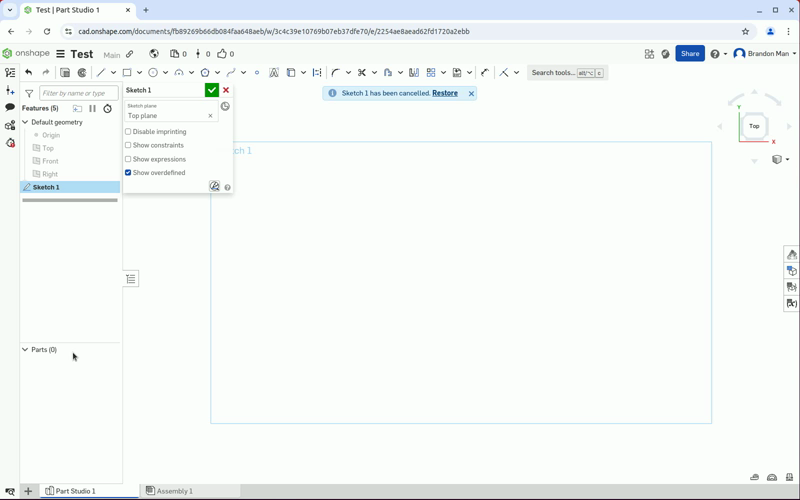
key(y)
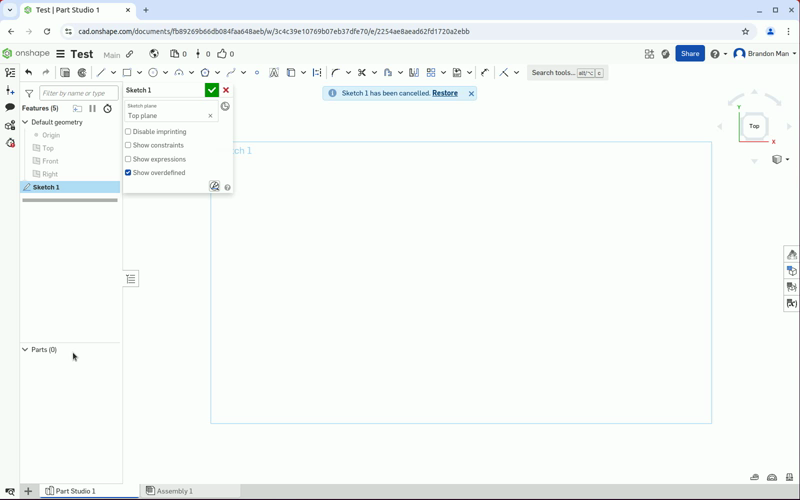
key(l)
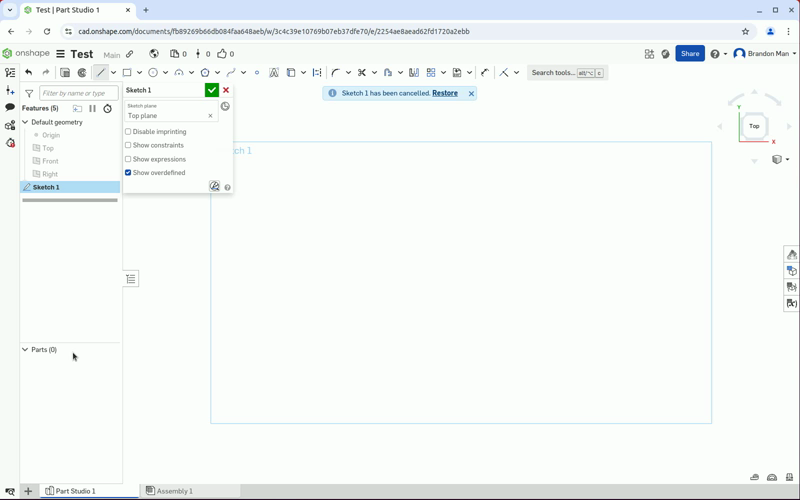
key_down(shift)
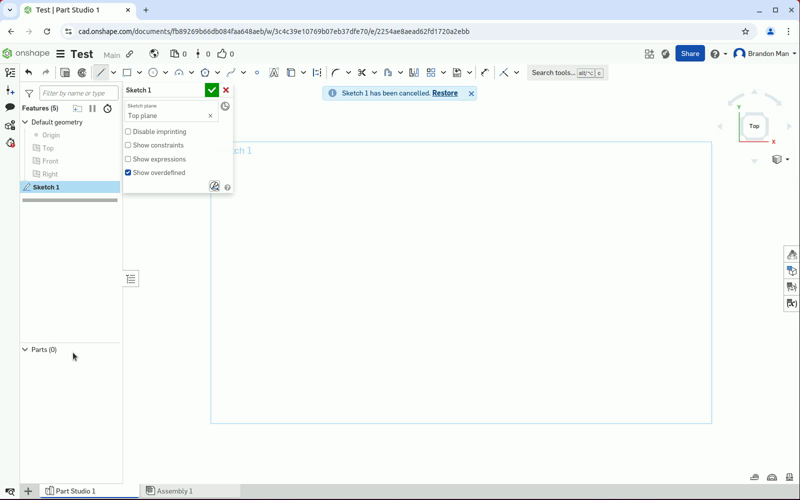
mouse_move(460, 374)
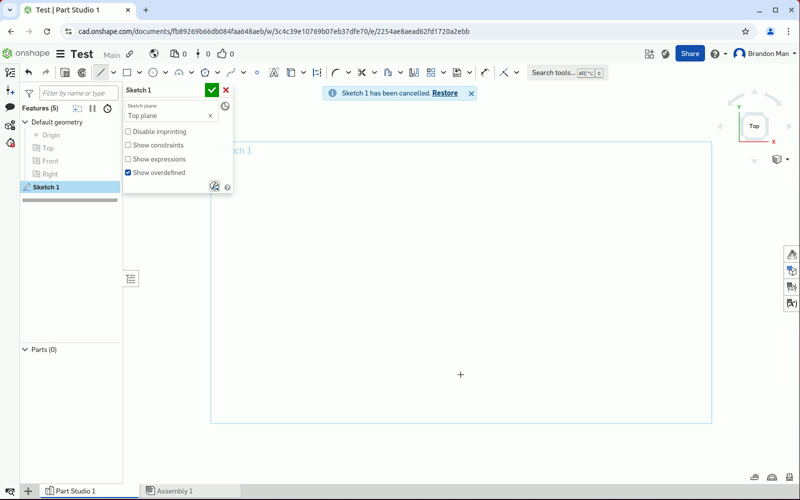
click(460, 374)
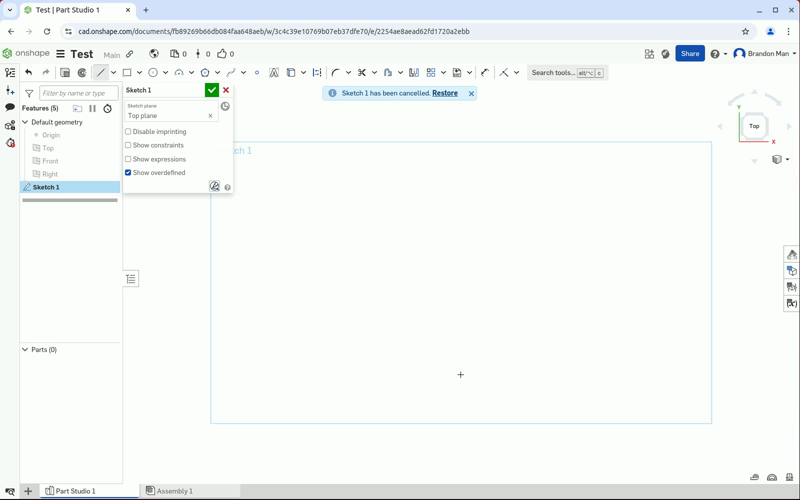
key_up(shift)
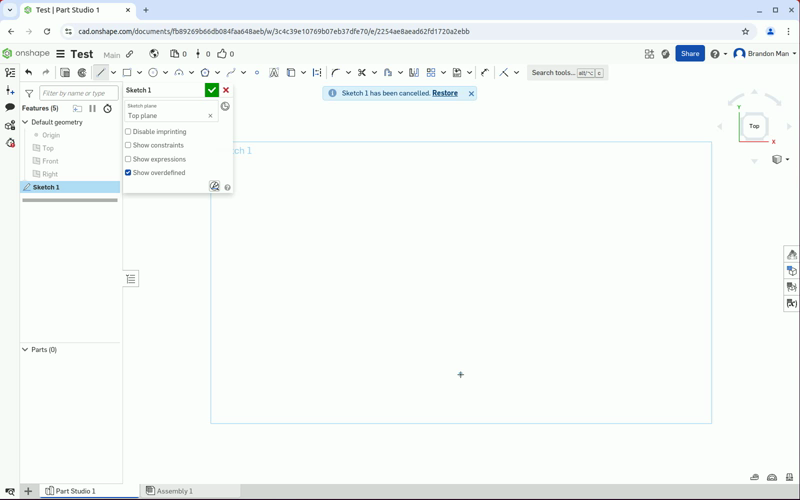
key_down(shift)
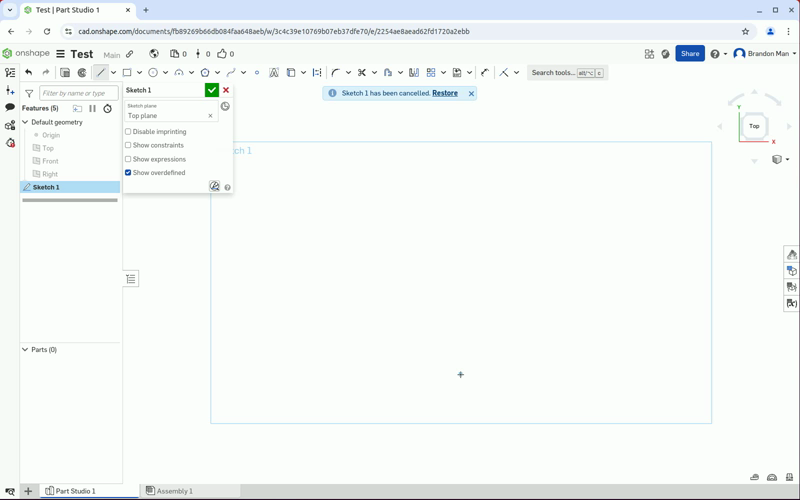
mouse_move(537, 374)
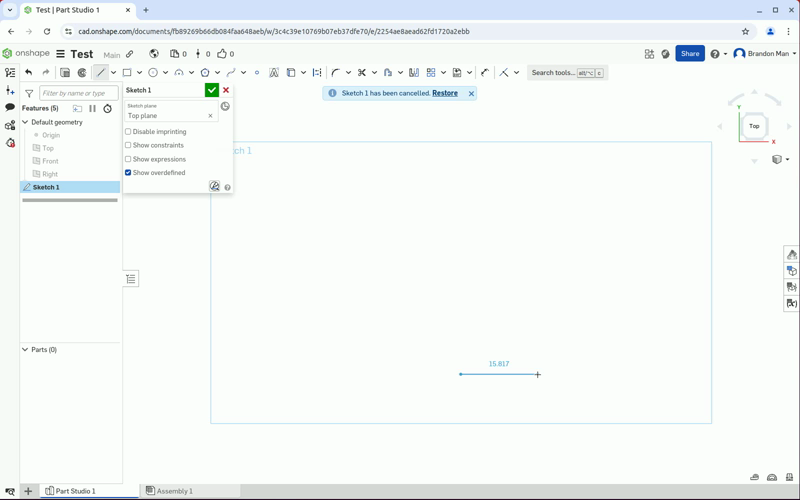
click(537, 374)
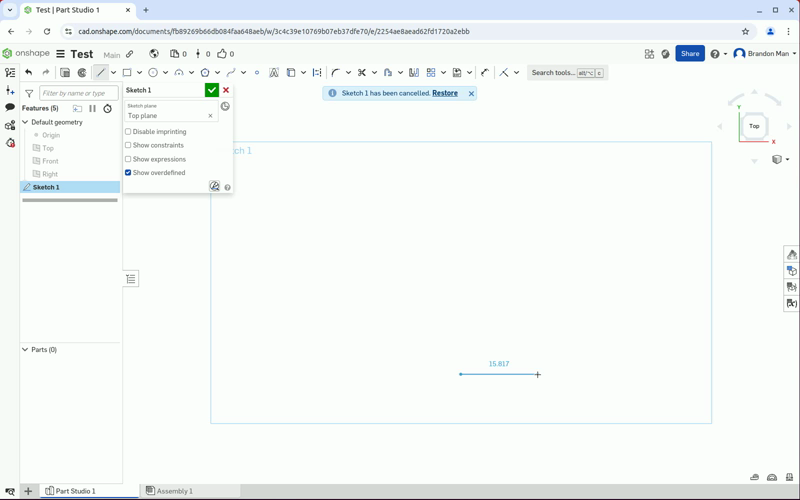
key_up(shift)
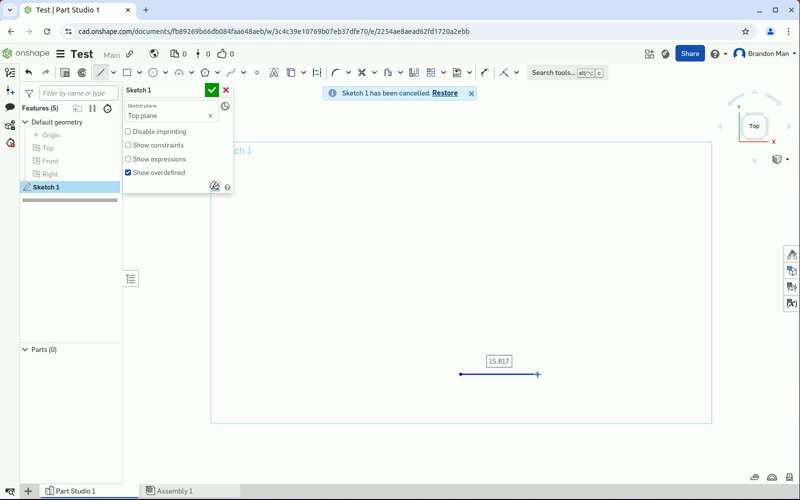
key_down(shift)
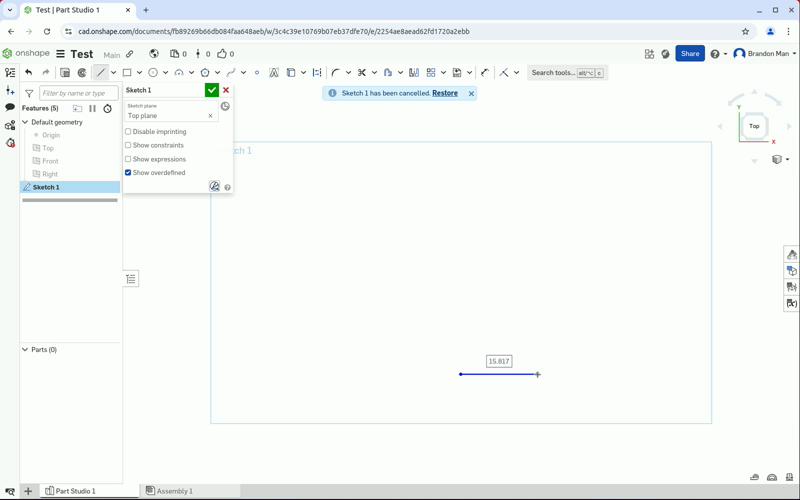
mouse_move(537, 282)
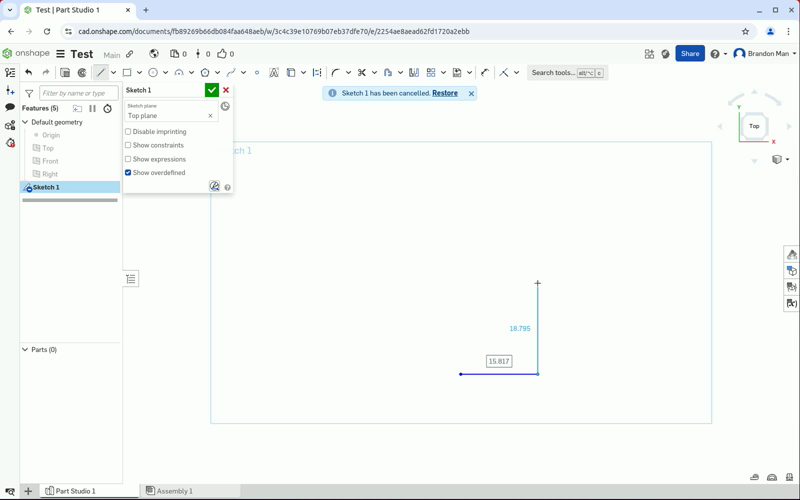
click(537, 282)
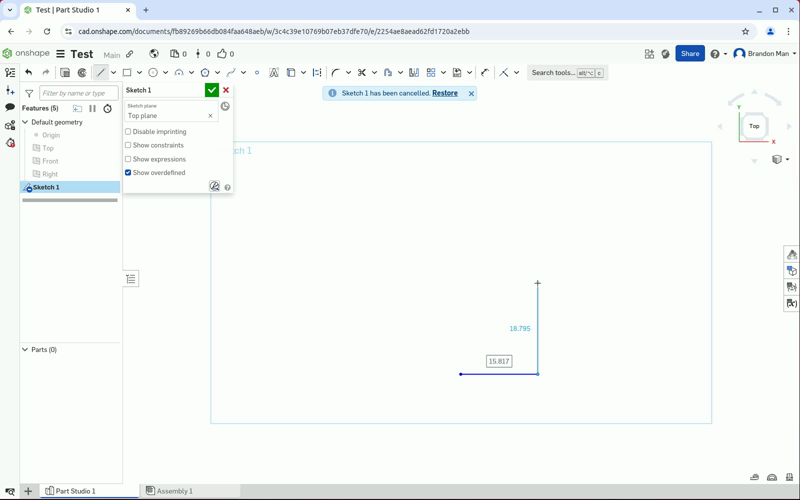
key_up(shift)
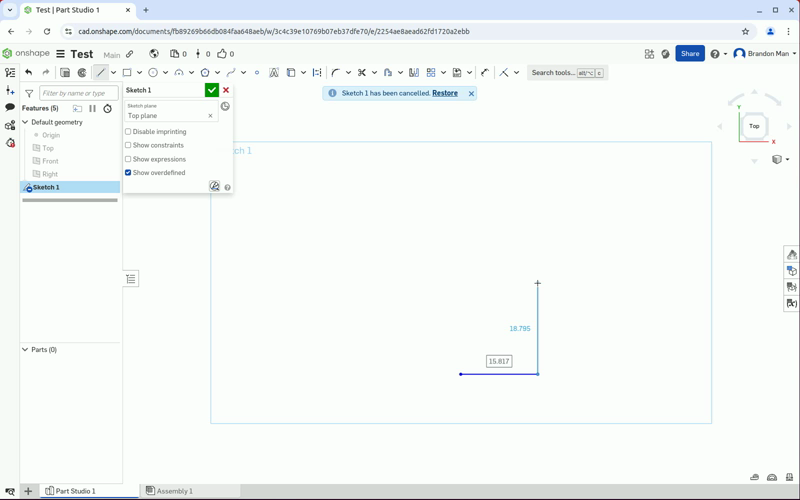
key_down(shift)
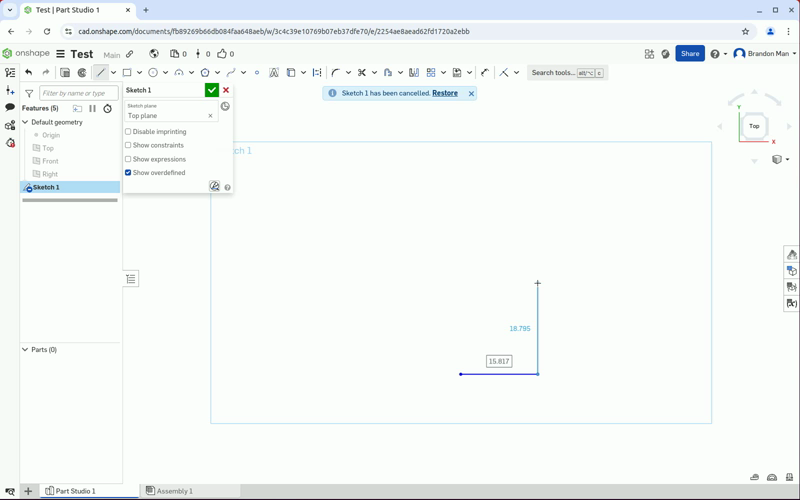
mouse_move(460, 282)
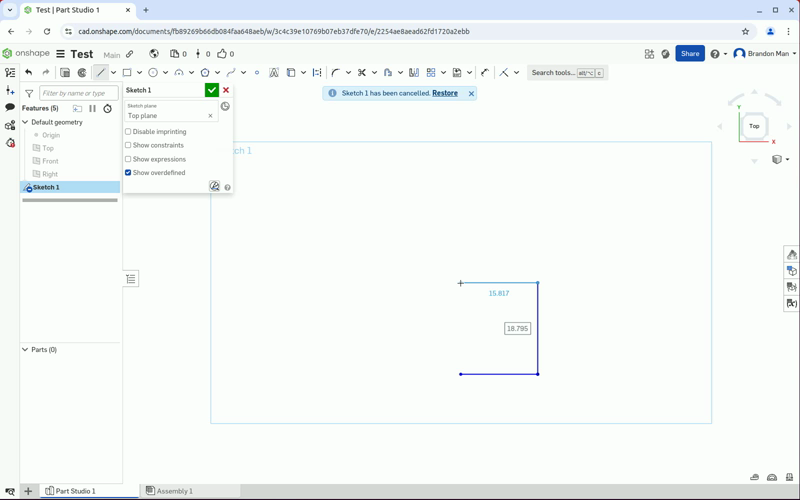
click(460, 282)
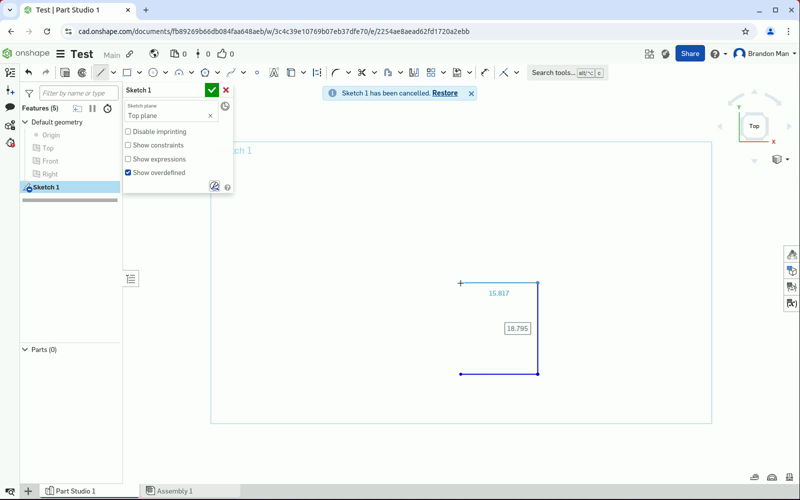
key_up(shift)
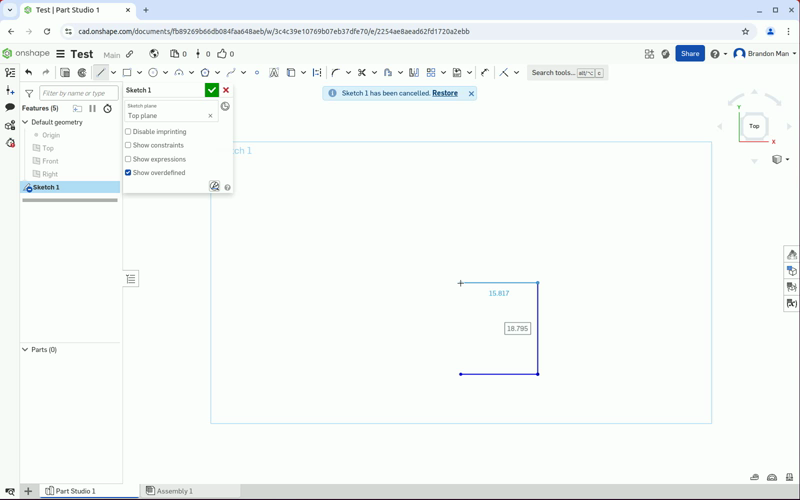
key_down(shift)
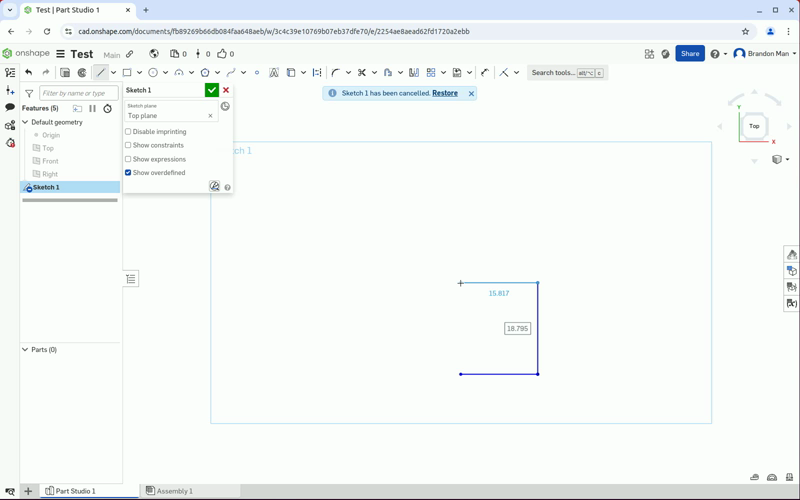
mouse_move(460, 374)
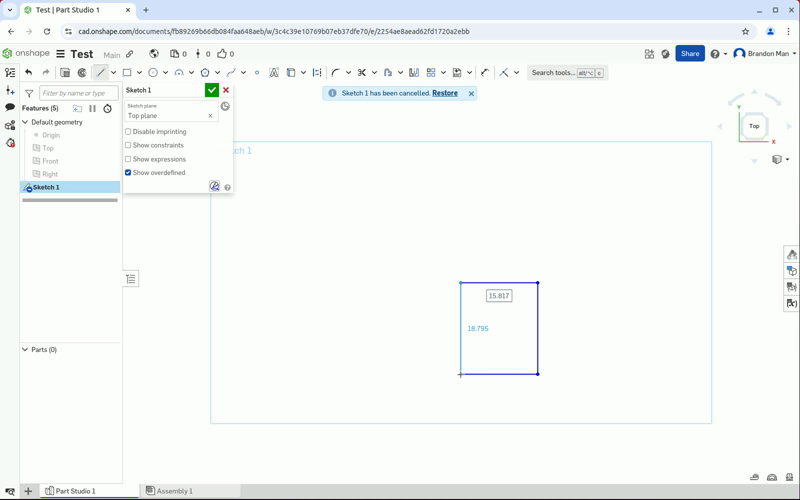
key_up(shift)
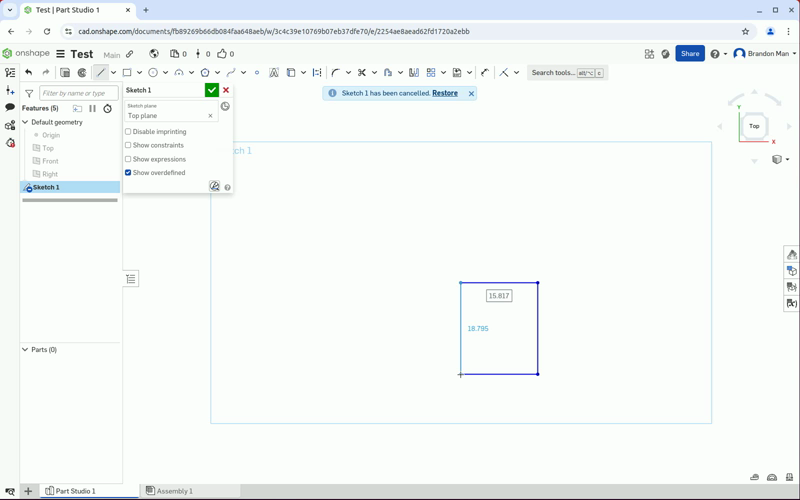
click(460, 374)
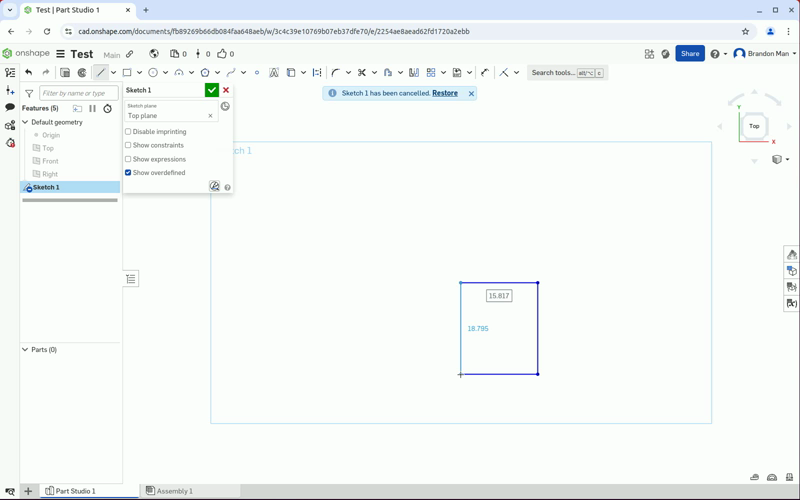
key(esc)
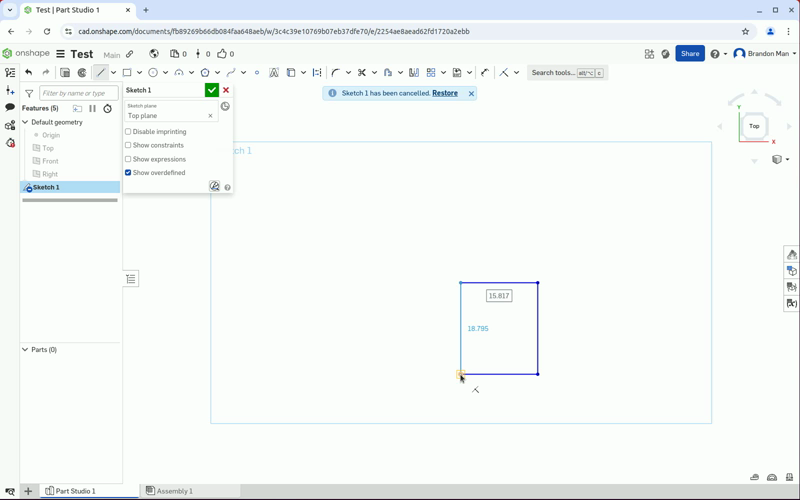
mouse_move(480, 349)
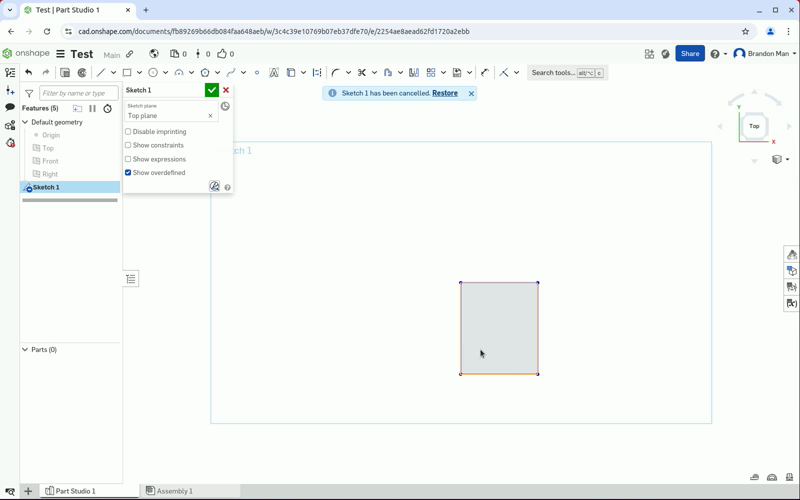
click(480, 349)
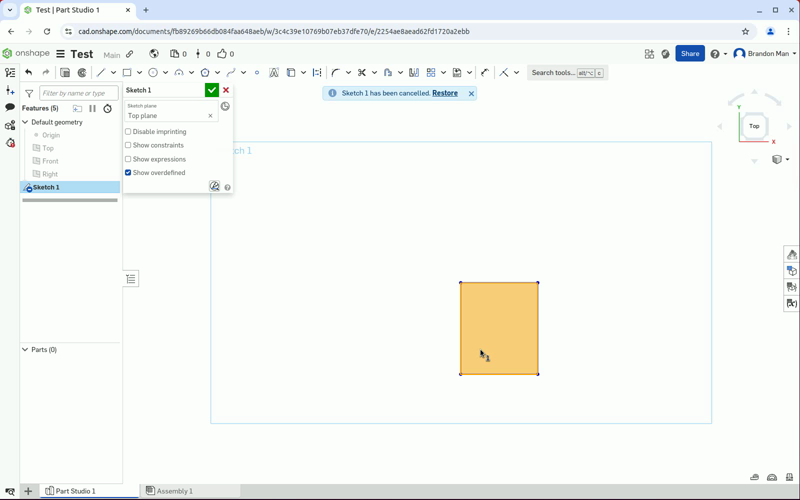
mouse_move(73, 352)
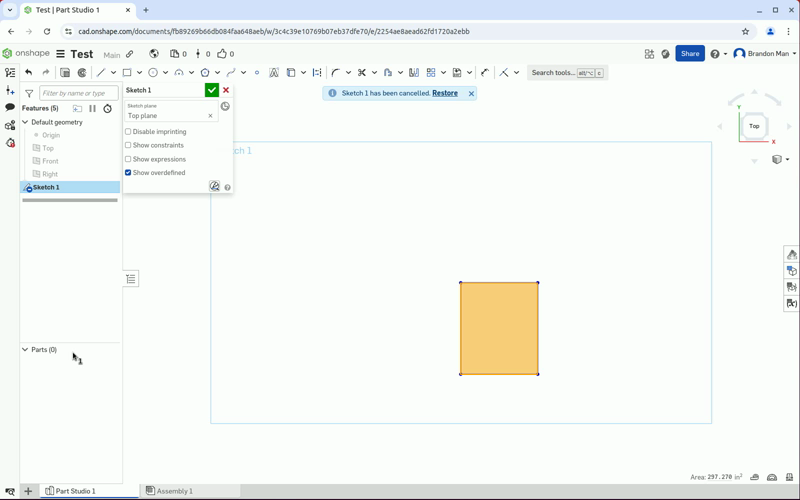
key(shift+y)
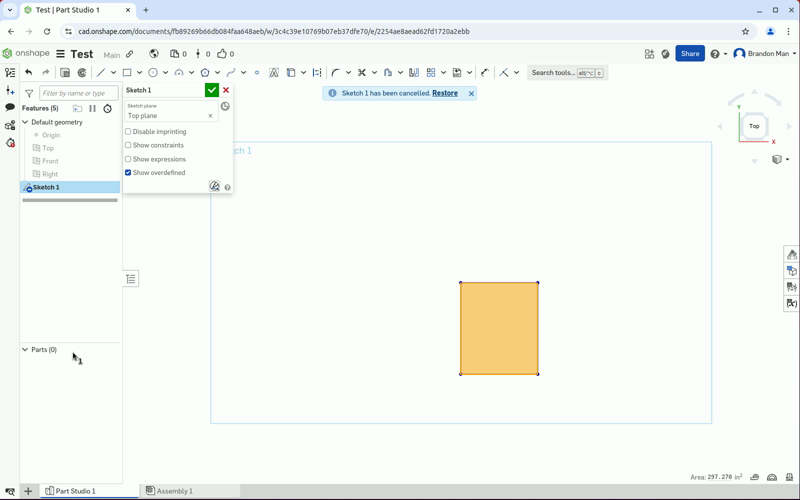
key(shift+e)
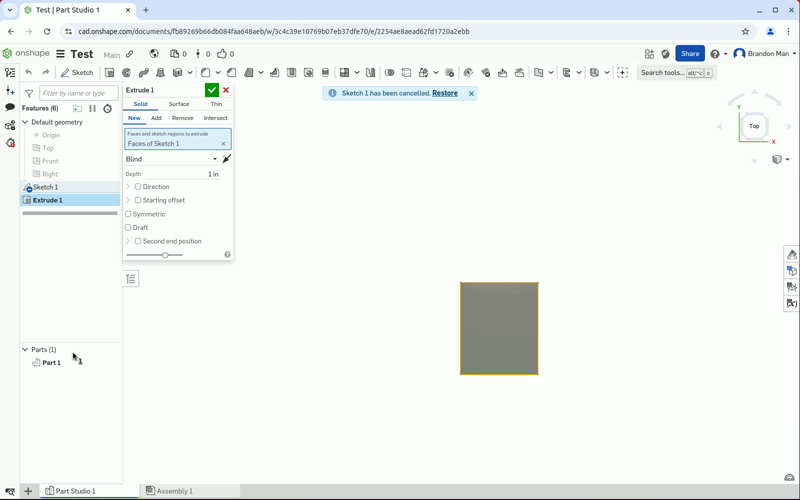
mouse_move(143, 106)
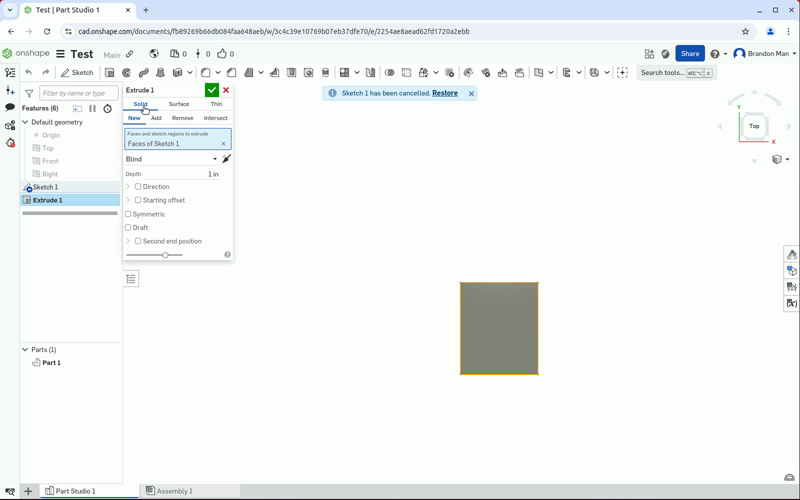
click(143, 106)
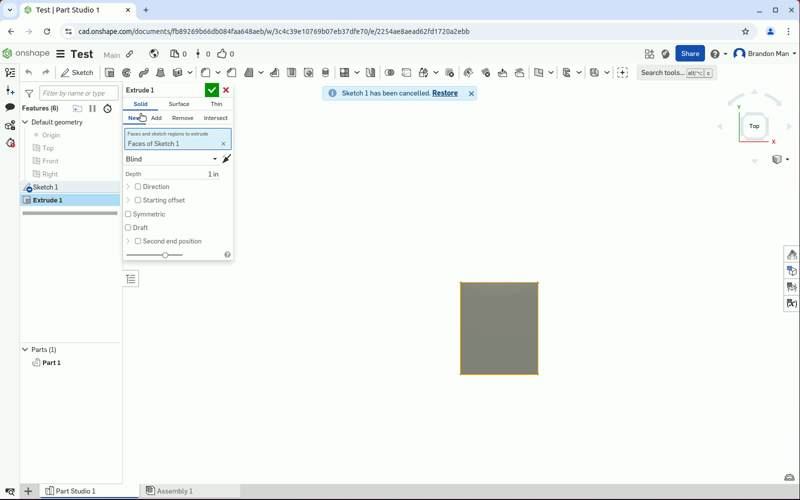
mouse_move(137, 120)
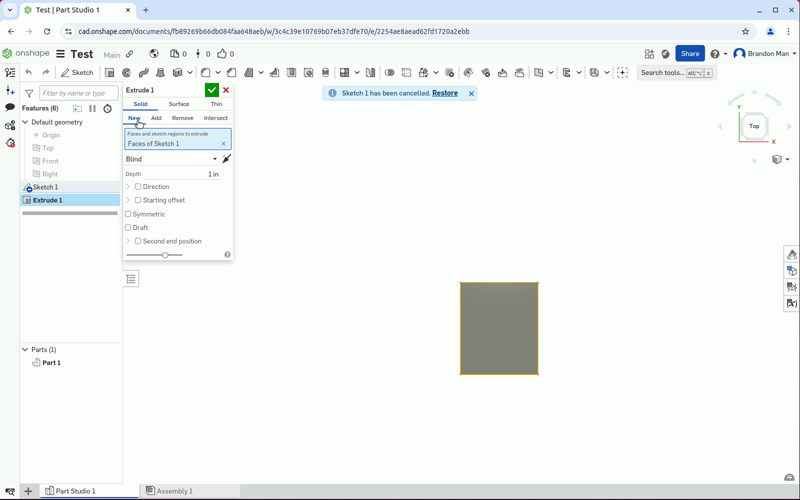
click(137, 120)
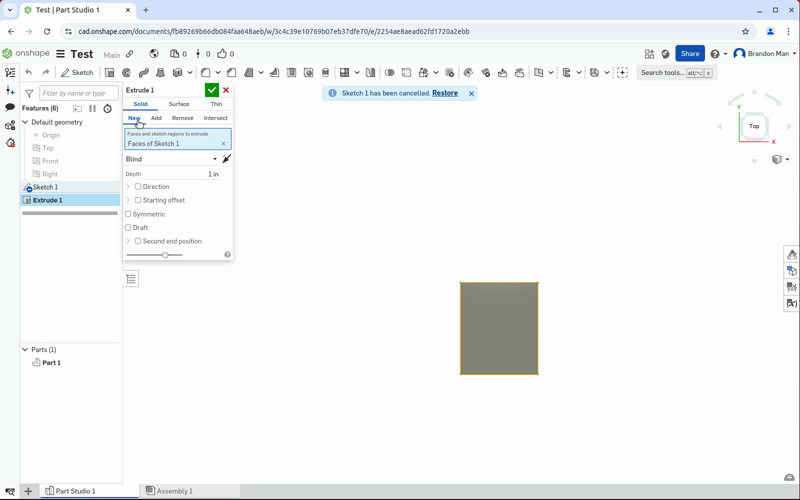
key(tab, 4)
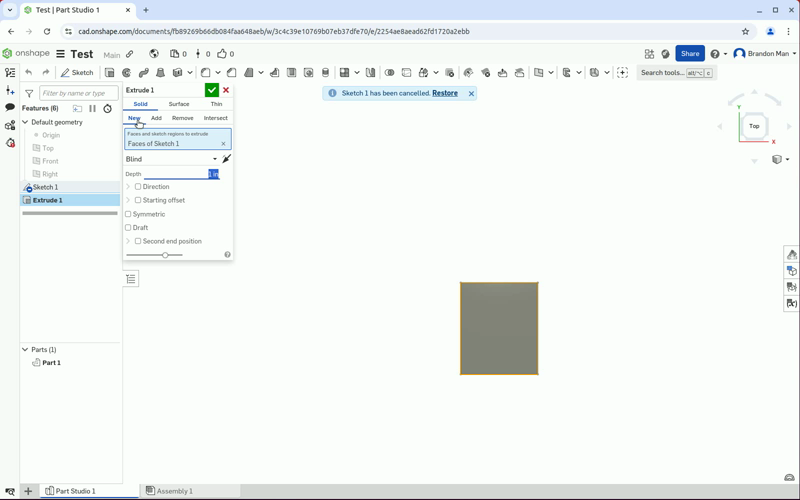
text(-0.481)
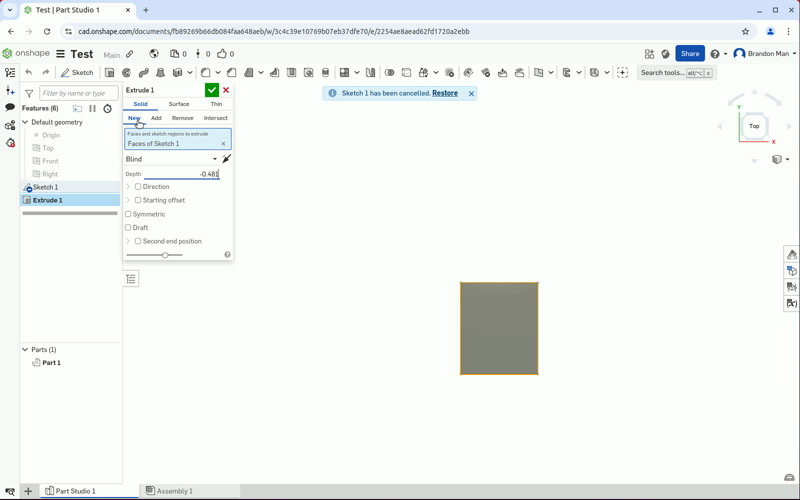
key(enter)
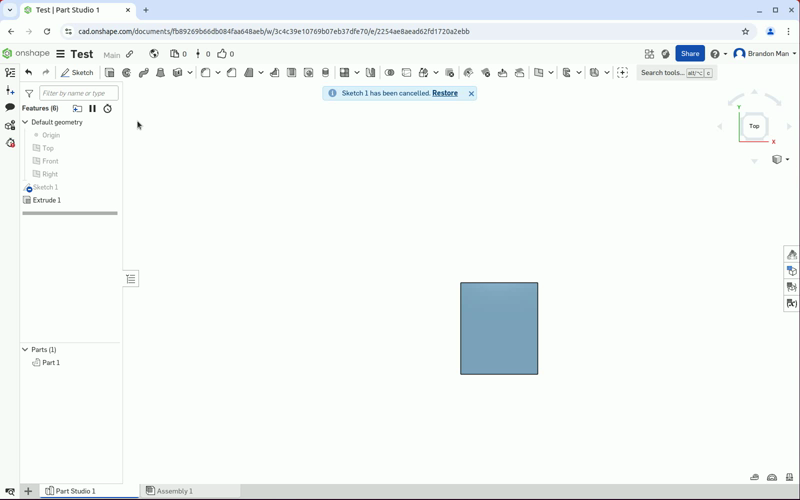
key(shift+h)
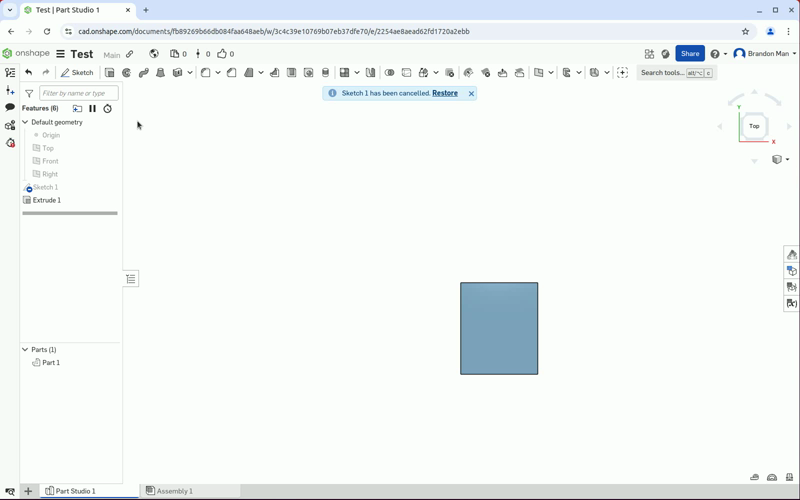
key(shift+h)
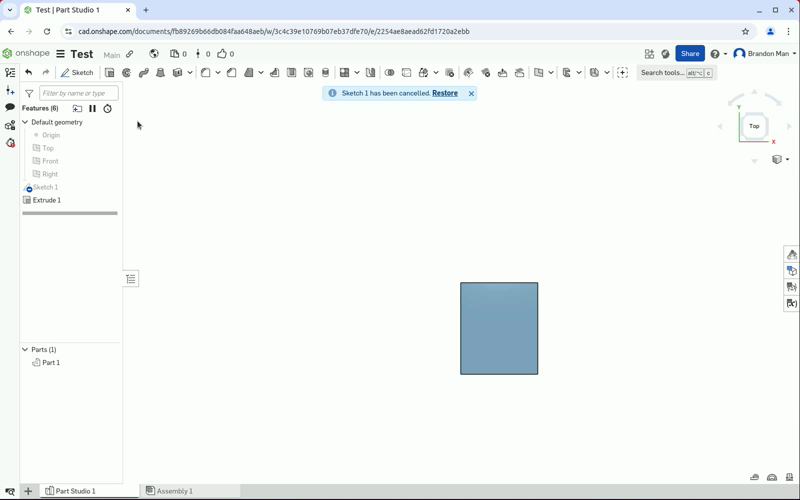
mouse_move(73, 189)
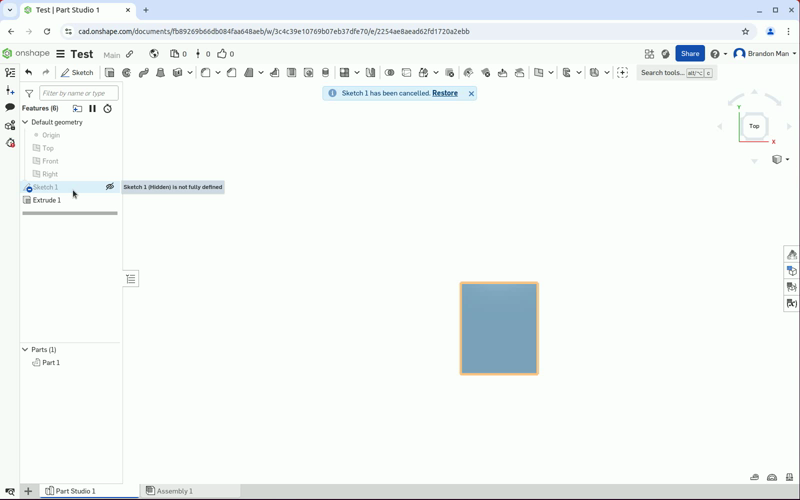
click(73, 189)
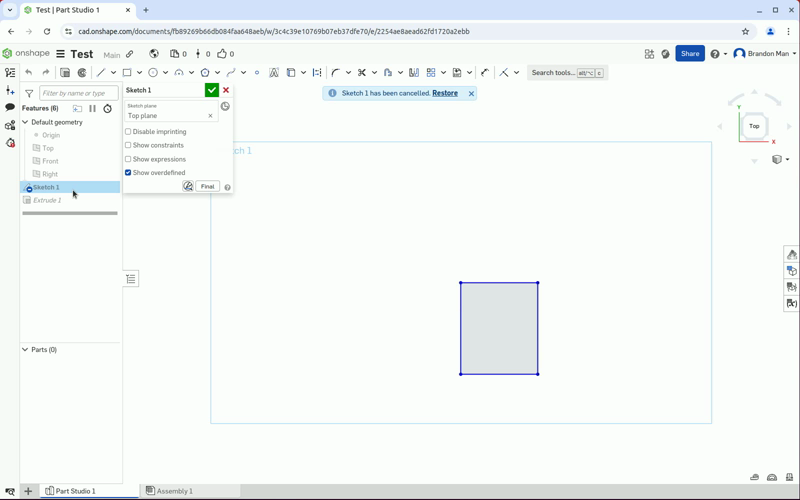
mouse_move(229, 92)
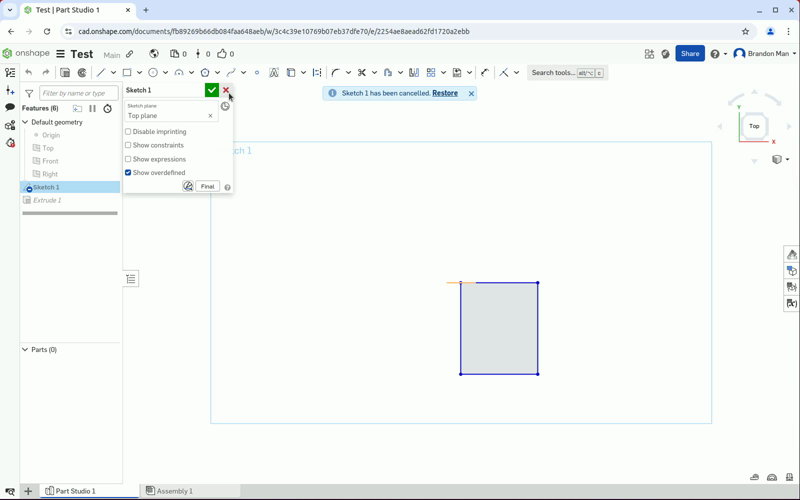
click(229, 92)
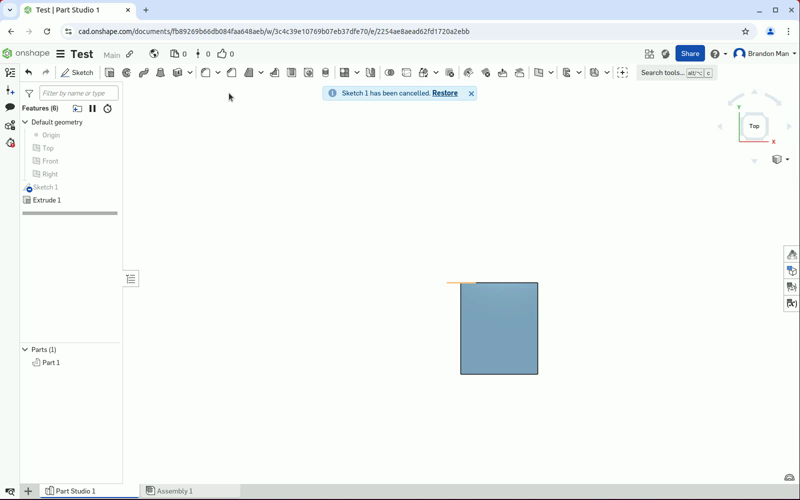
mouse_move(73, 352)
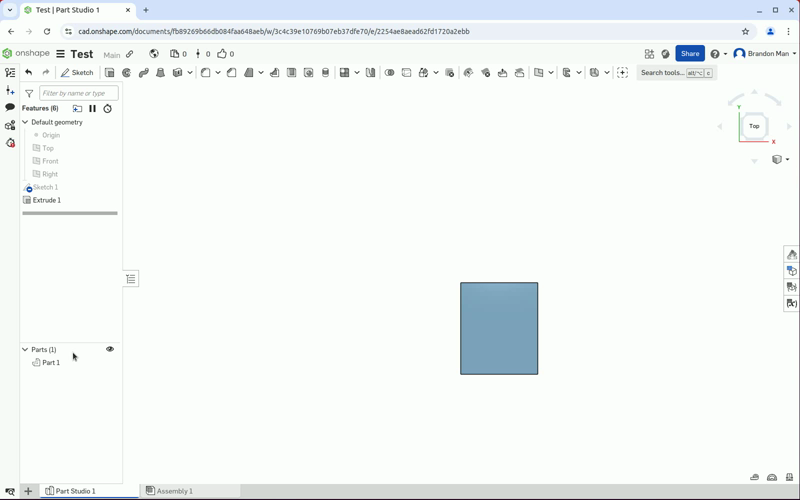
key(y)
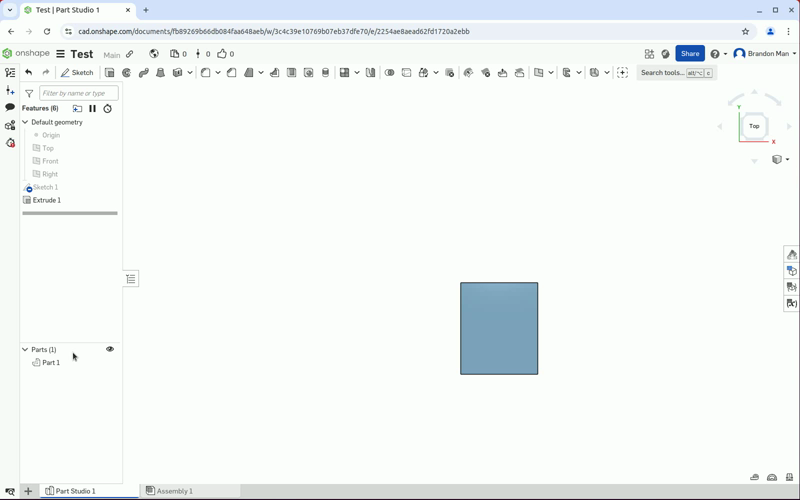
key(shift+p)
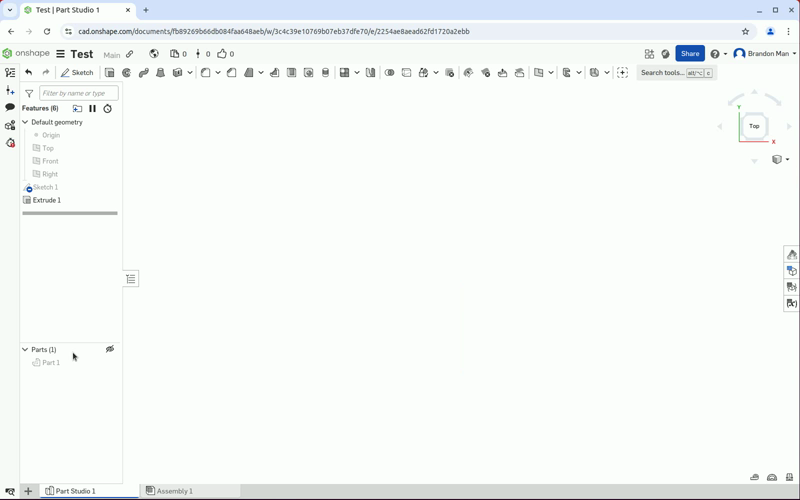
key(space)
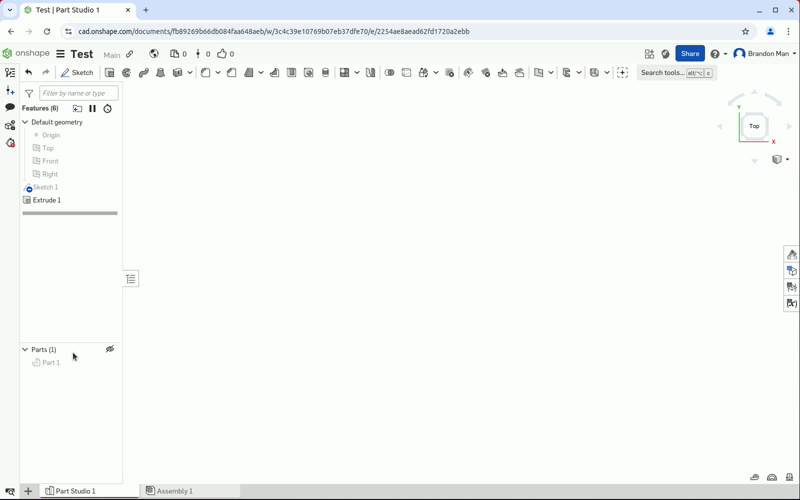
key_down(shift)
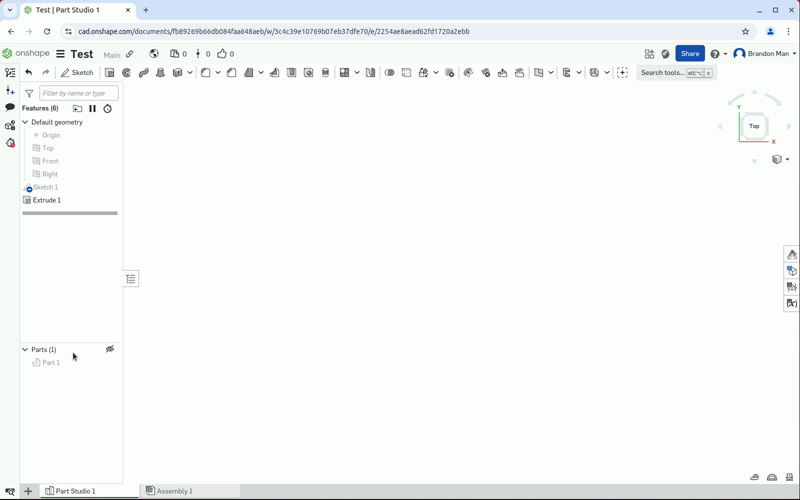
key(up)
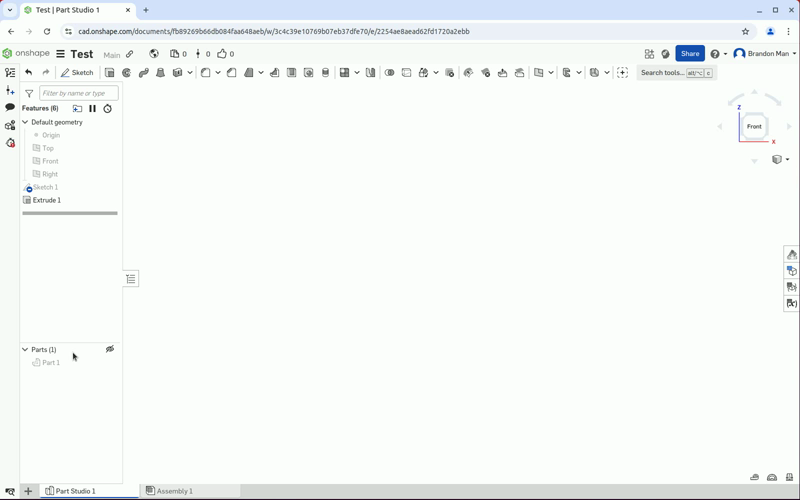
key_up(shift)
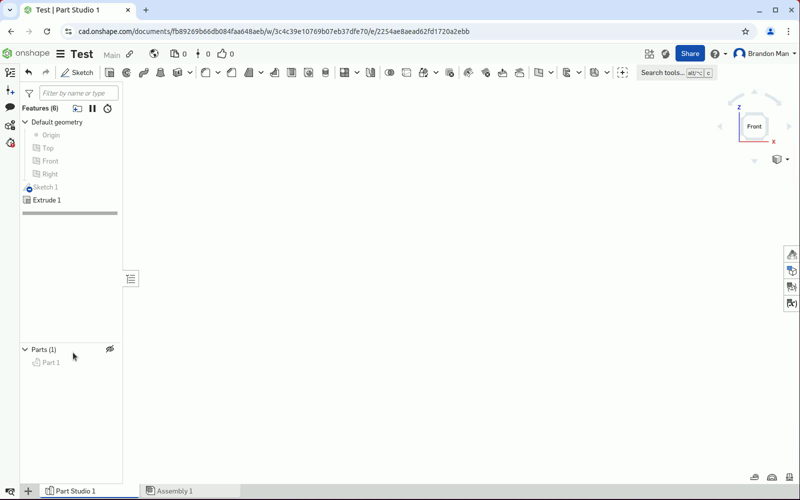
key(space)
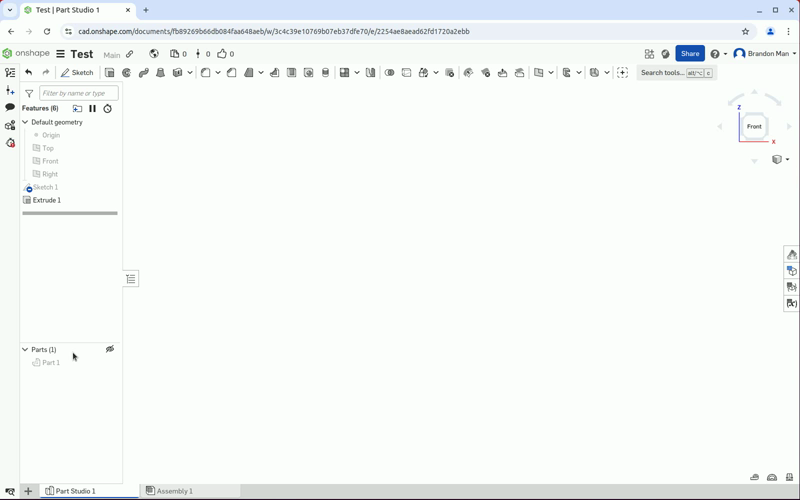
key_down(shift)
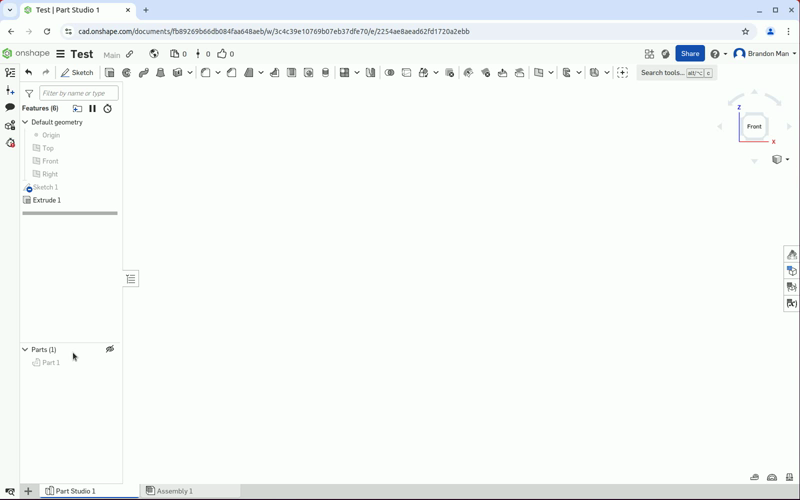
key(left)
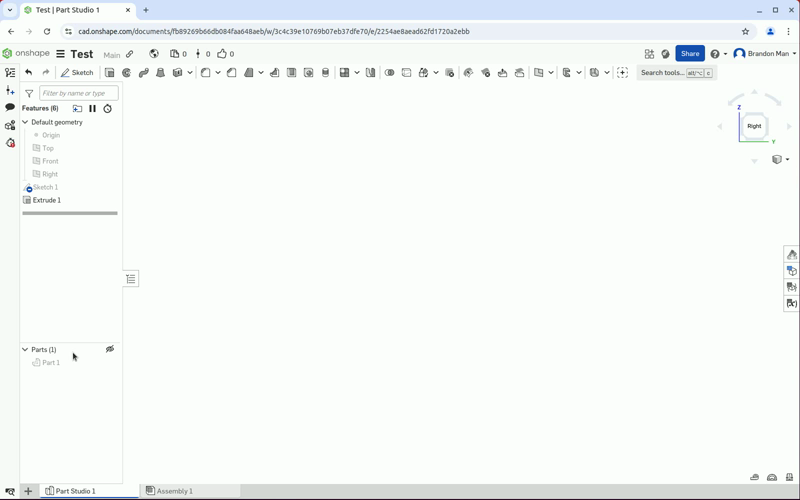
key_up(shift)
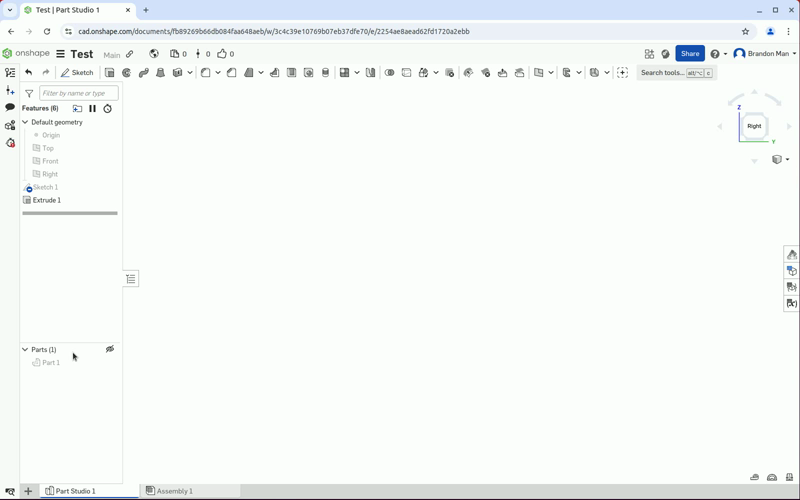
mouse_move(73, 352)
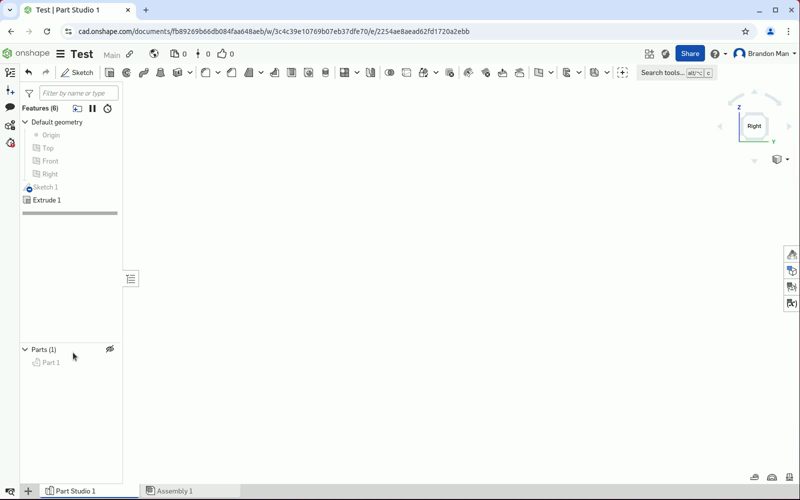
key(shift+y)
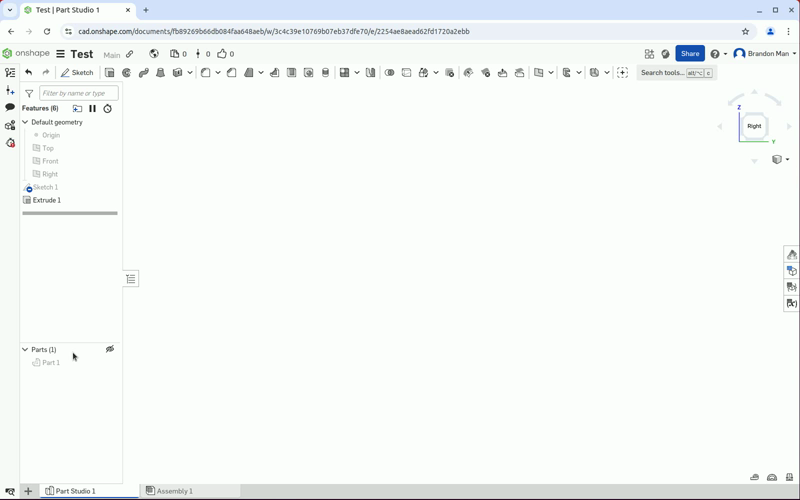
key(shift+s)
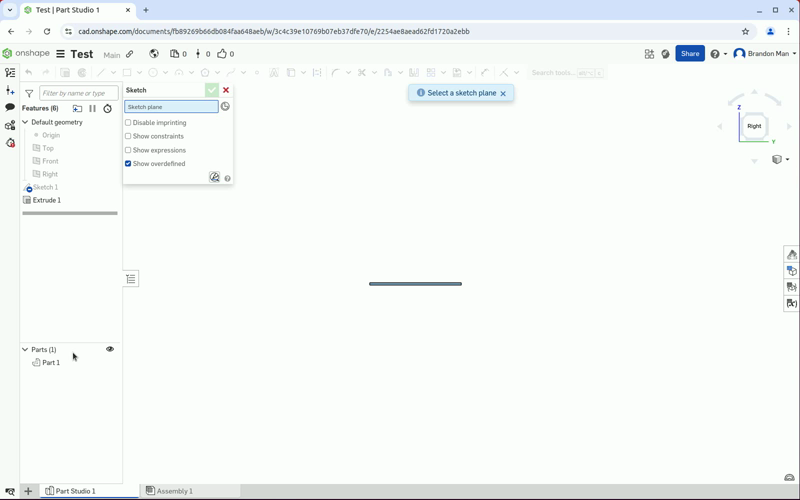
mouse_move(73, 176)
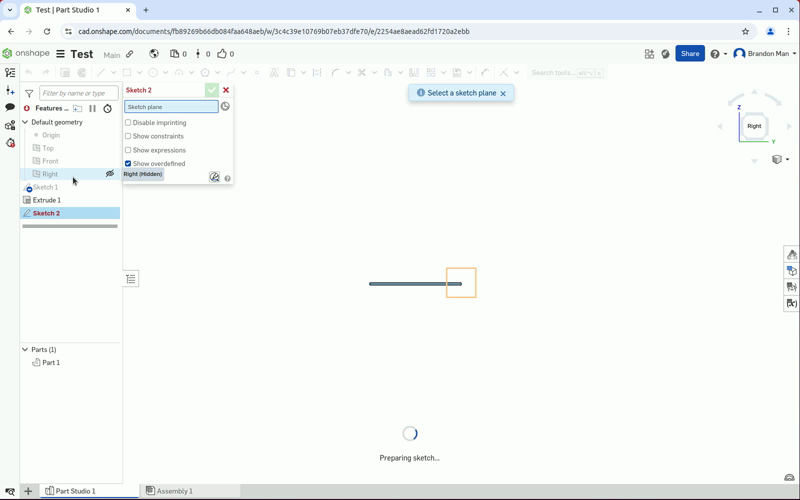
click(73, 176)
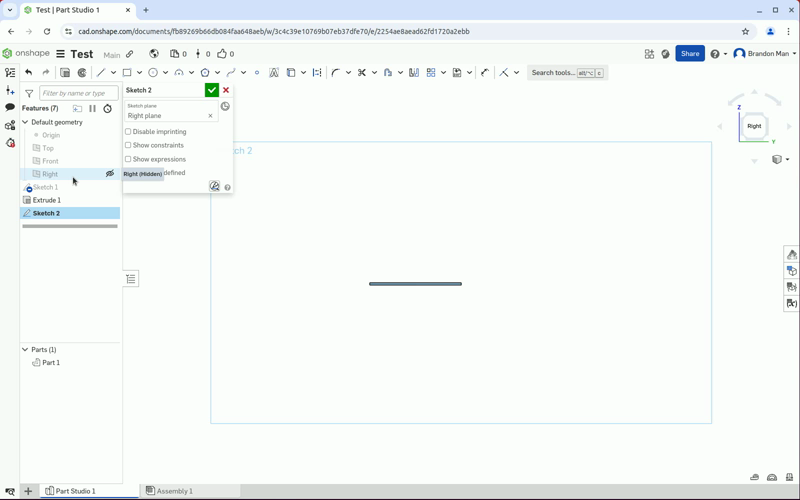
mouse_move(73, 352)
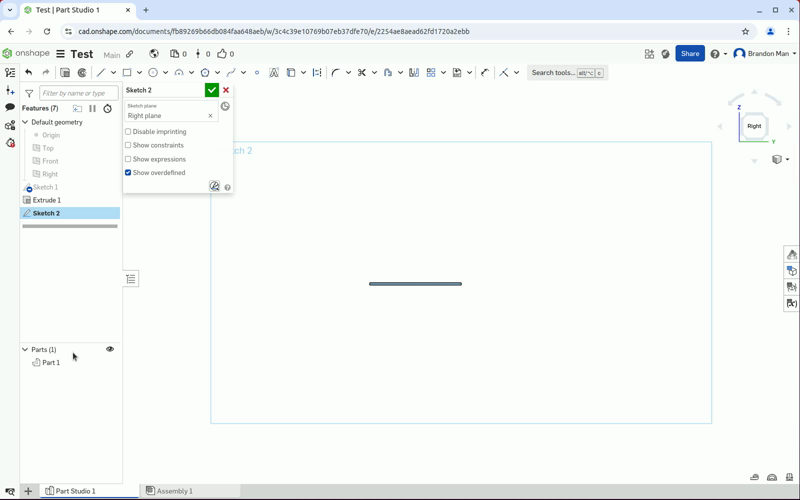
key(y)
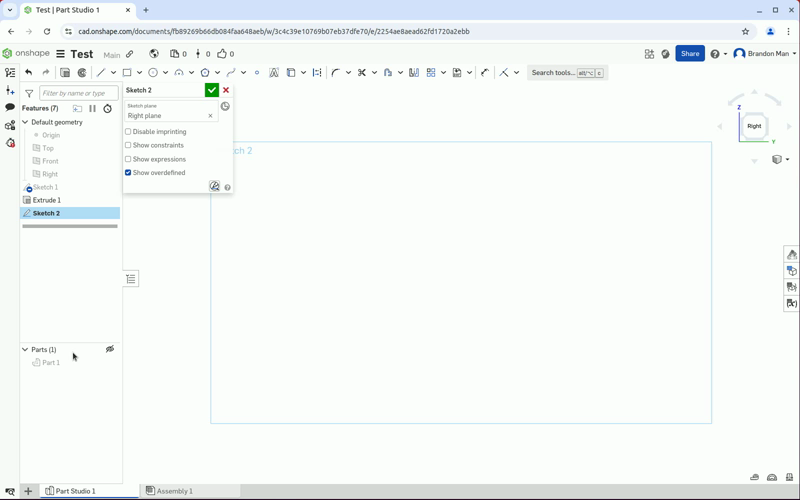
key(l)
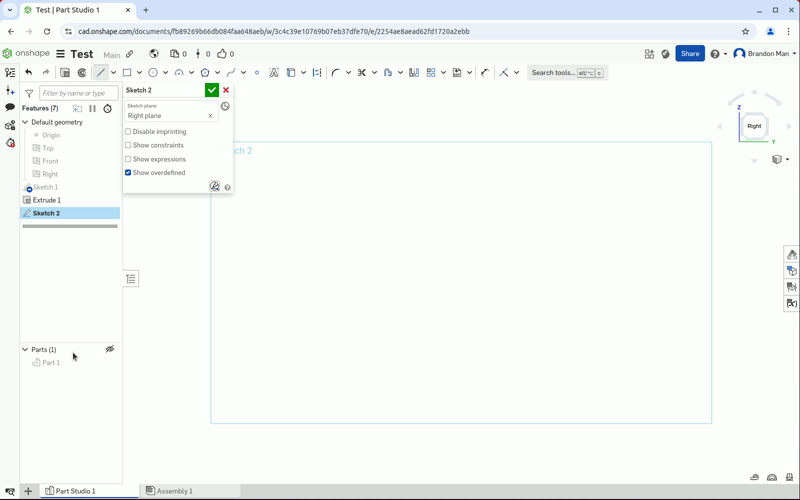
key_down(shift)
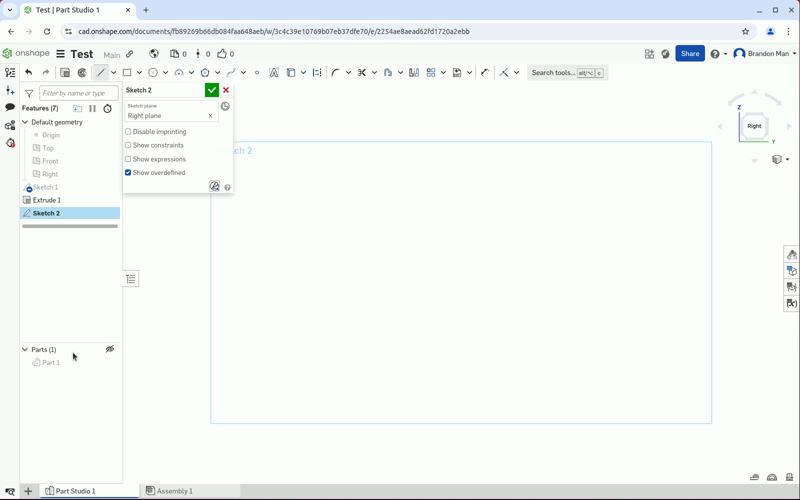
mouse_move(348, 288)
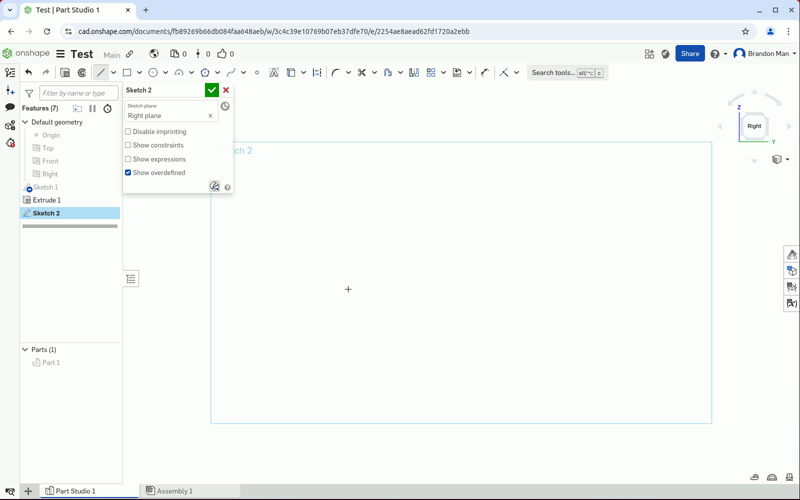
click(348, 288)
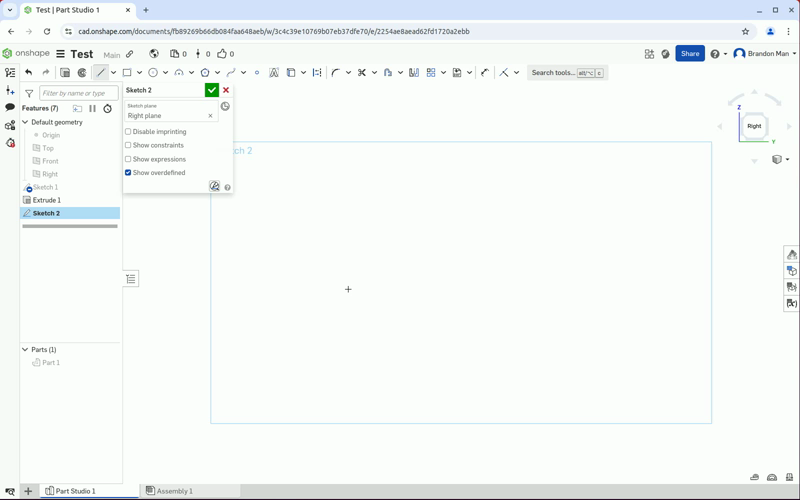
key_up(shift)
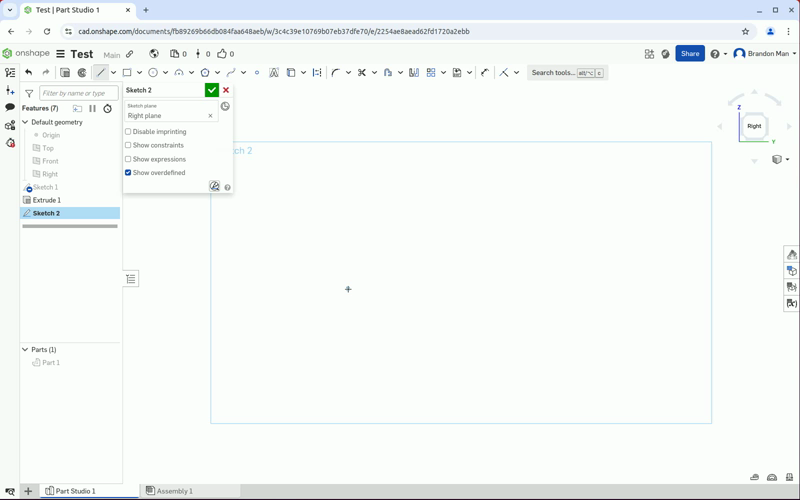
key_down(shift)
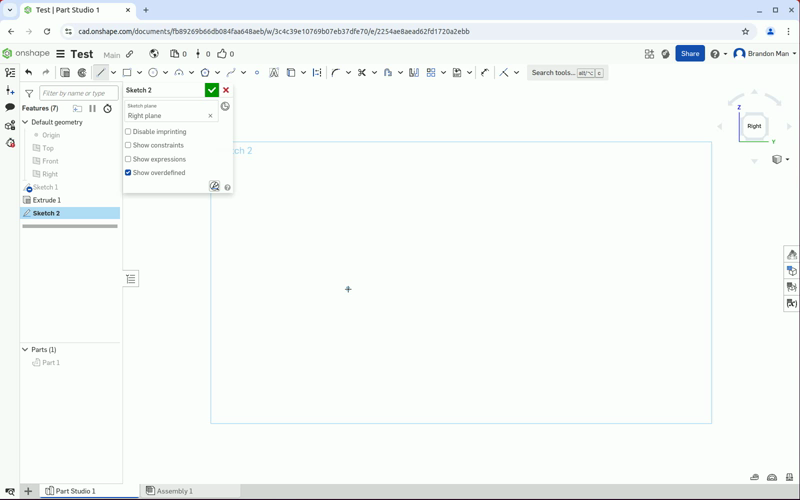
mouse_move(378, 288)
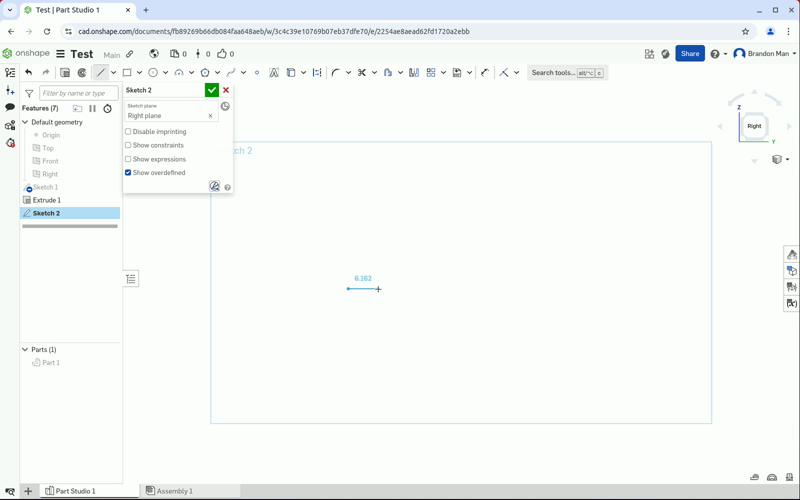
mouse_move(354, 288)
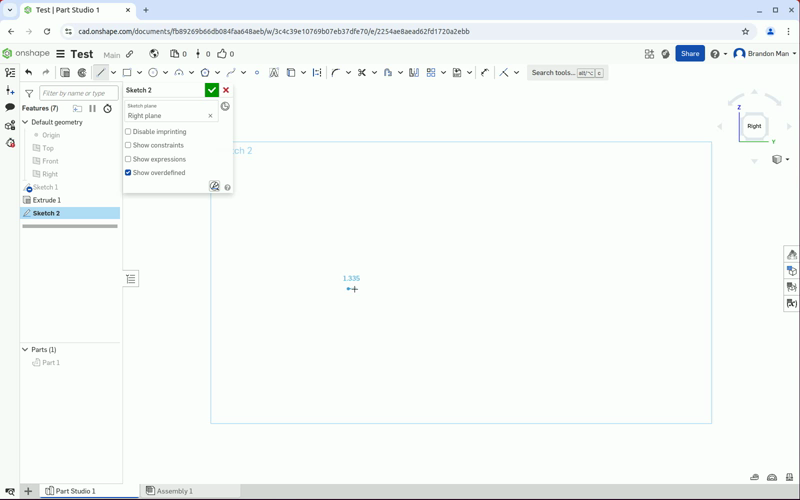
scroll(6)
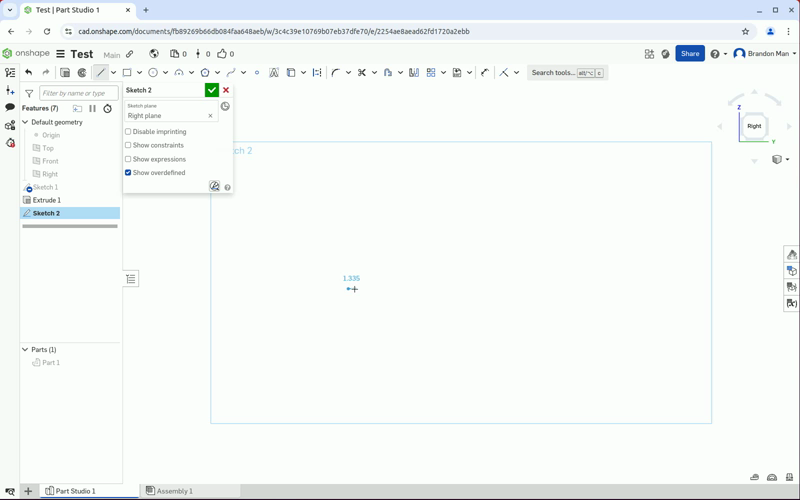
scroll(6)
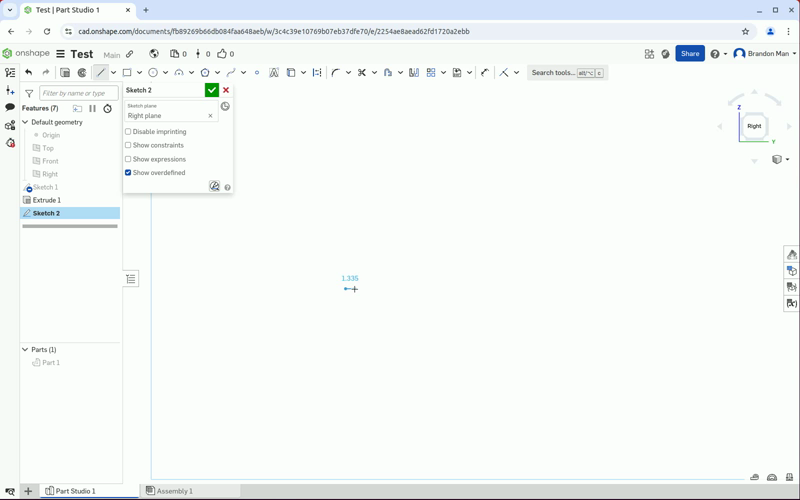
scroll(6)
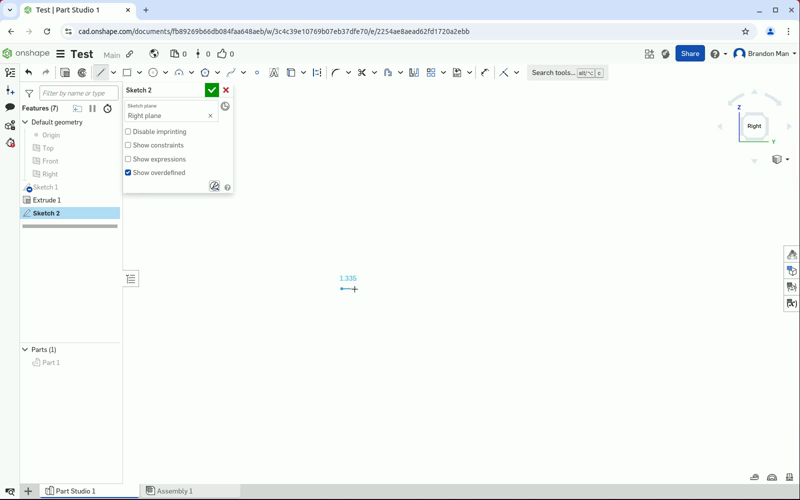
scroll(6)
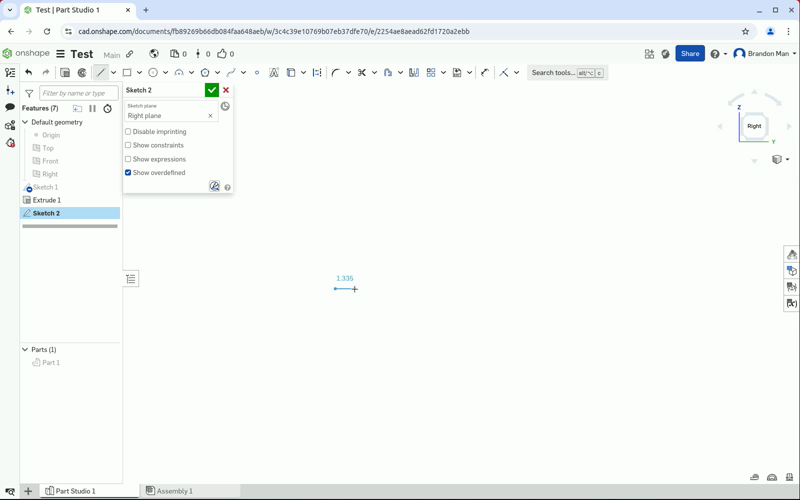
scroll(6)
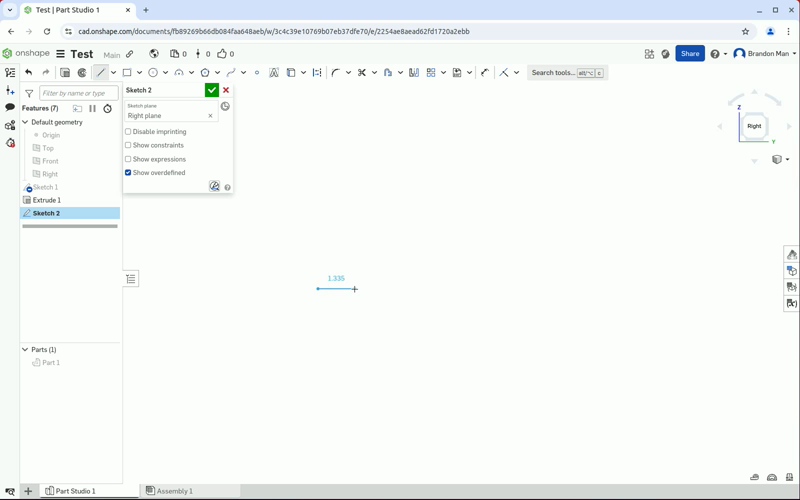
scroll(6)
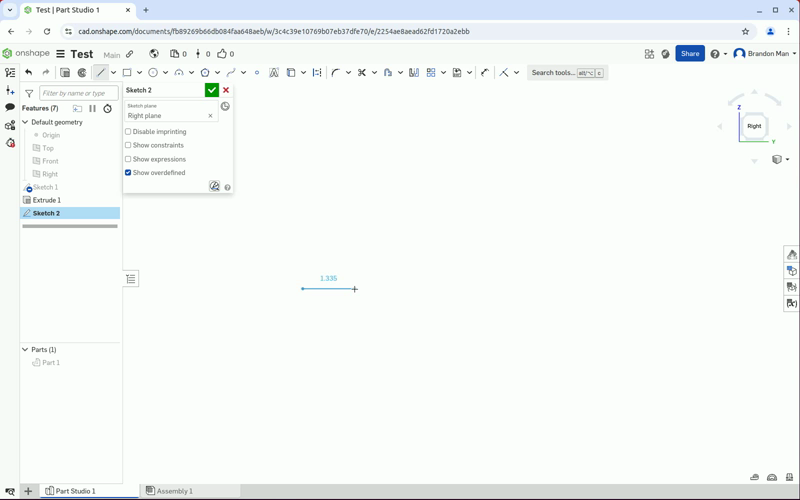
scroll(6)
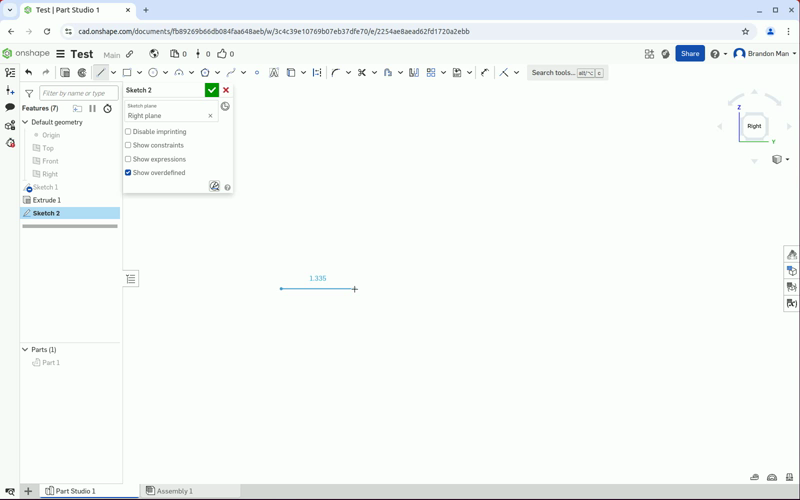
click(354, 288)
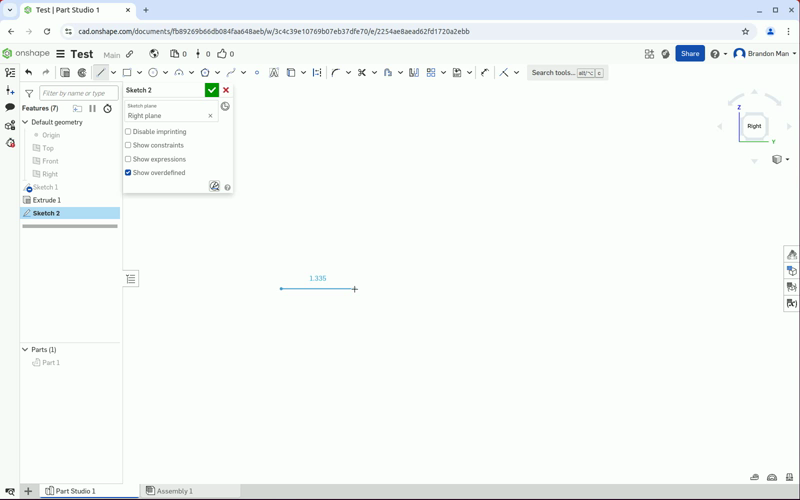
scroll(-6)
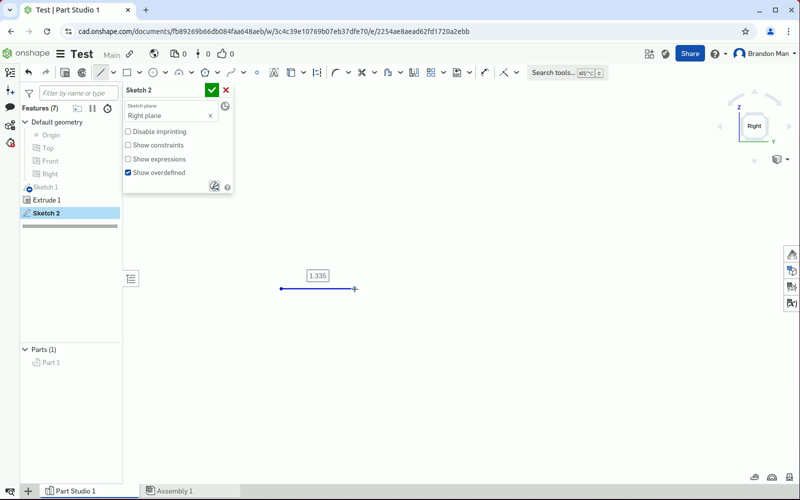
scroll(-6)
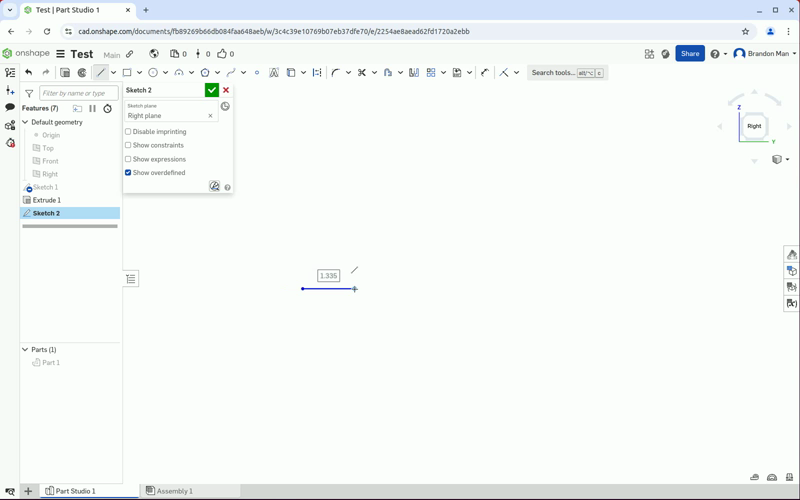
scroll(-6)
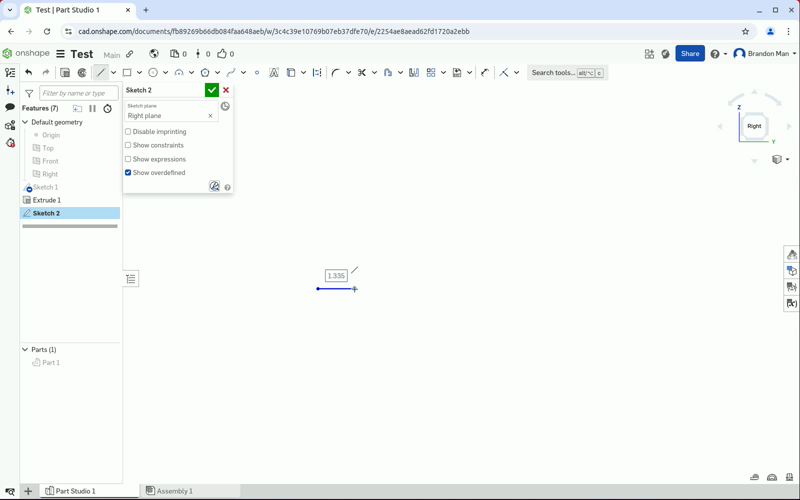
scroll(-6)
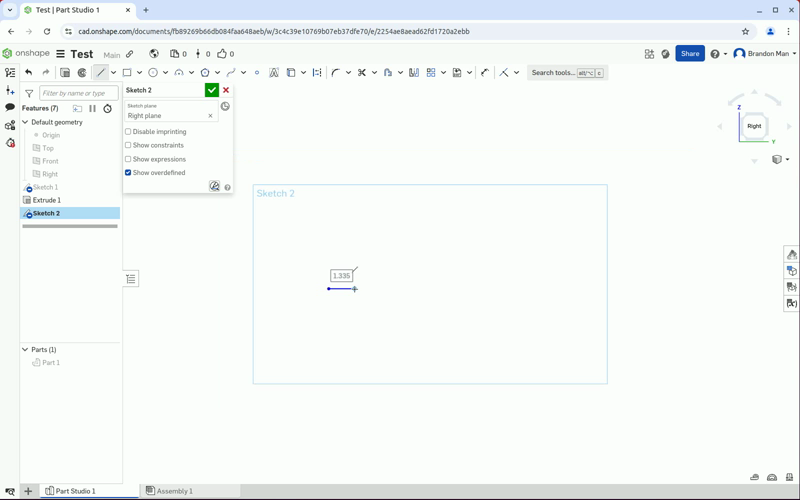
scroll(-6)
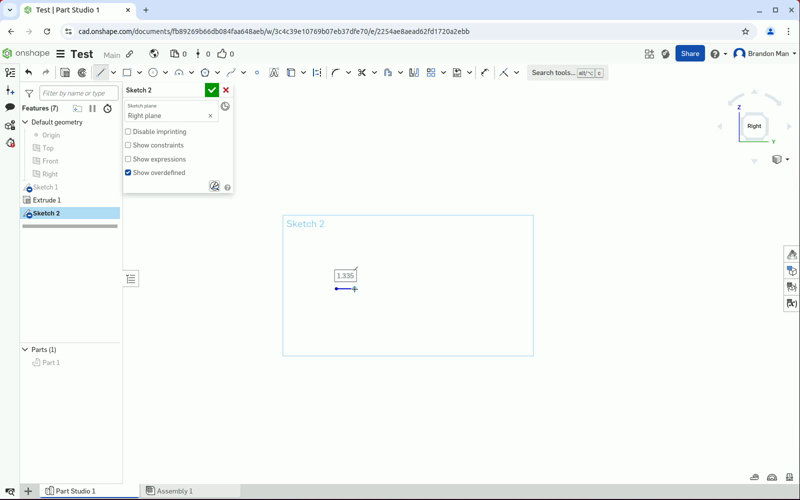
scroll(-6)
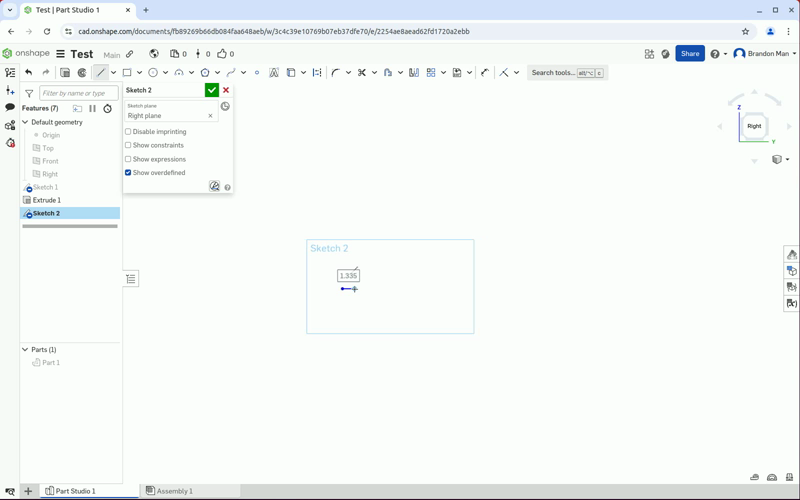
scroll(-6)
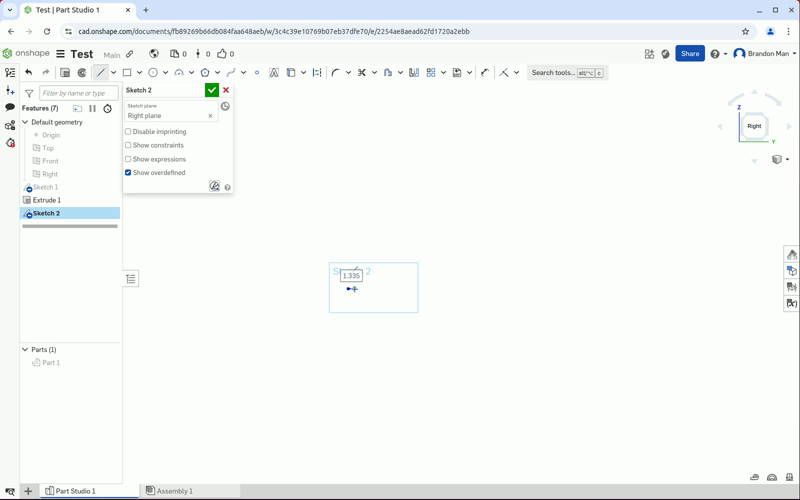
key_up(shift)
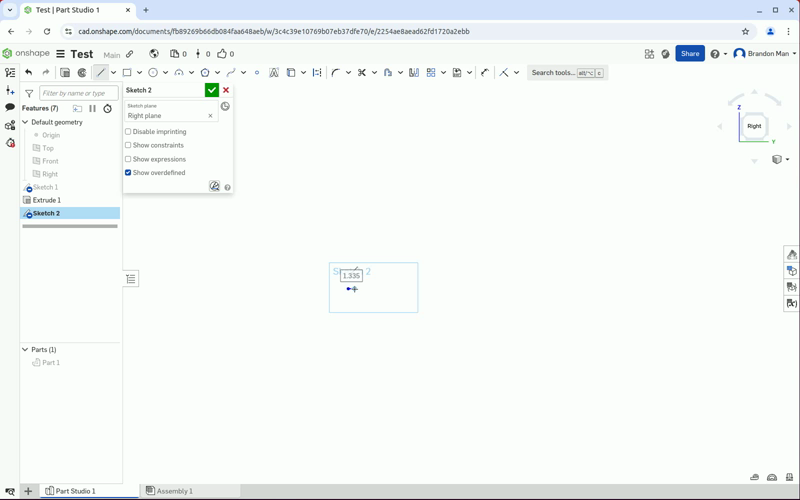
key_down(shift)
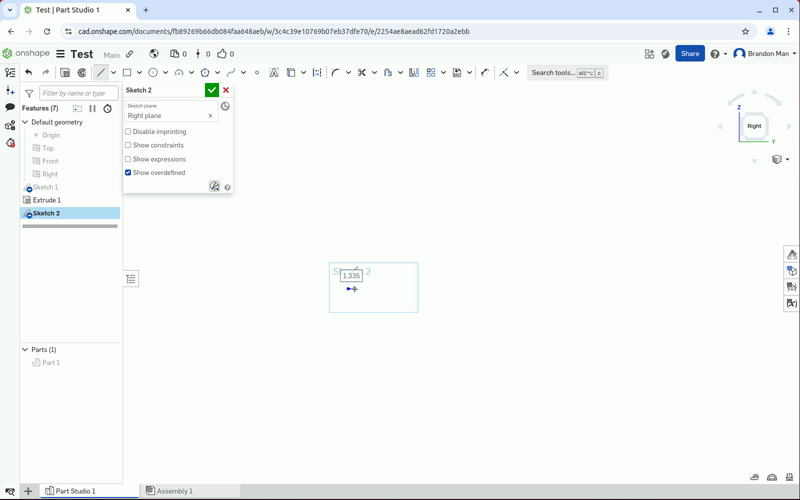
mouse_move(384, 288)
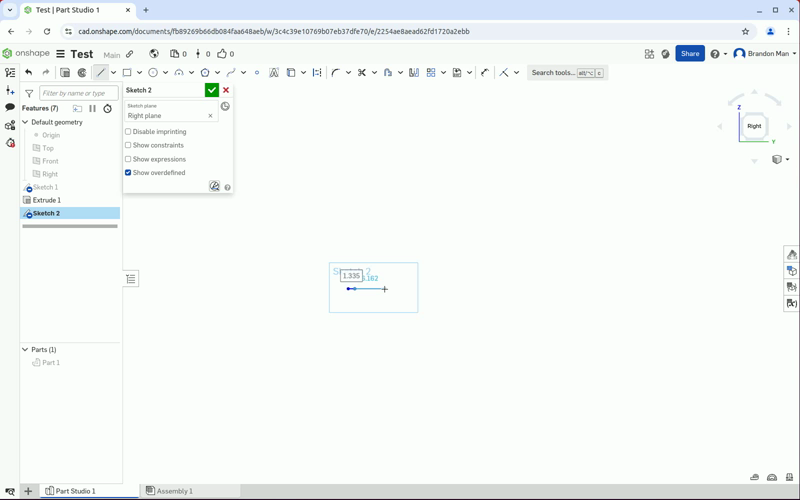
mouse_move(370, 283)
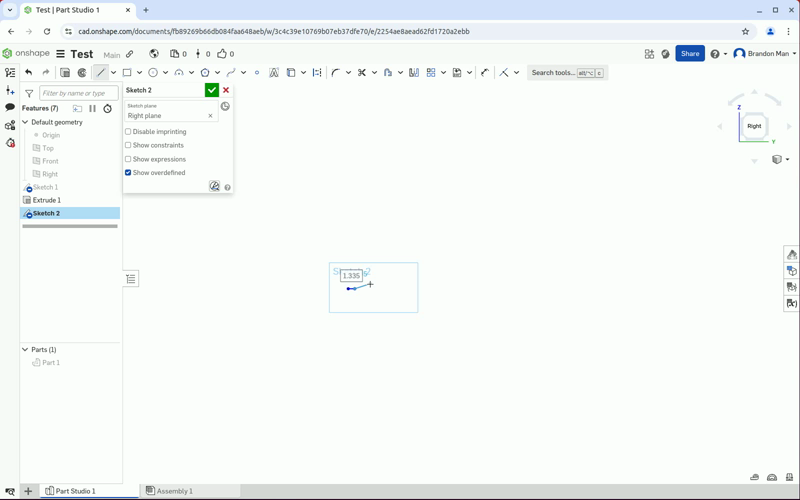
click(370, 283)
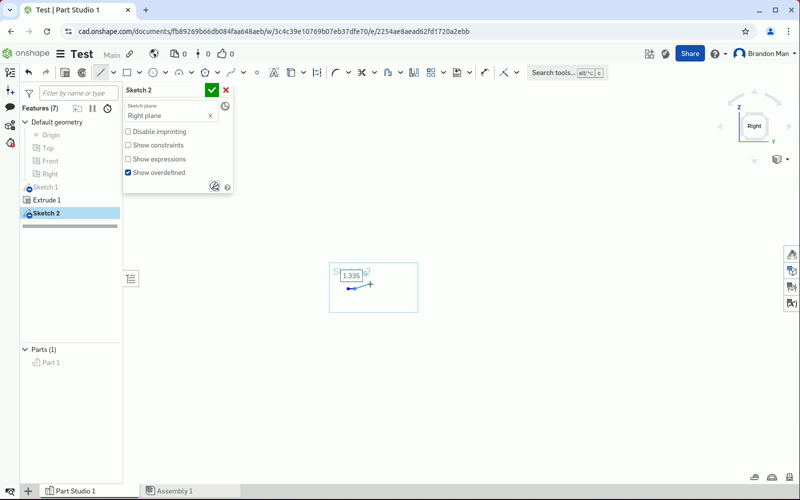
key_up(shift)
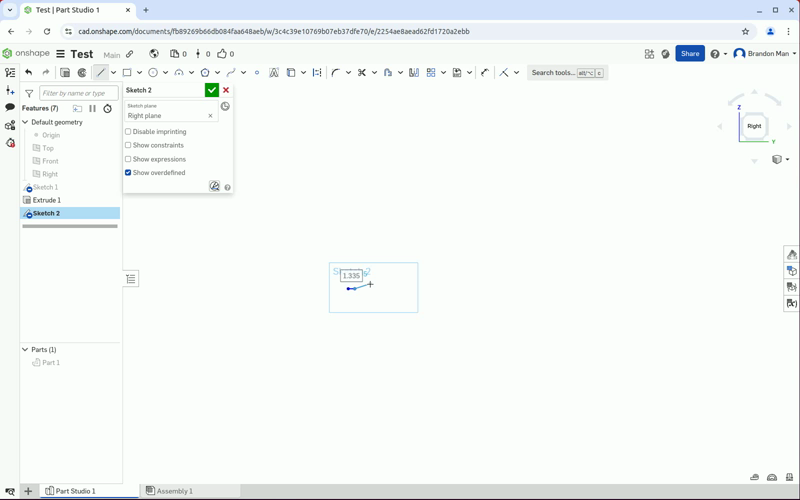
key_down(shift)
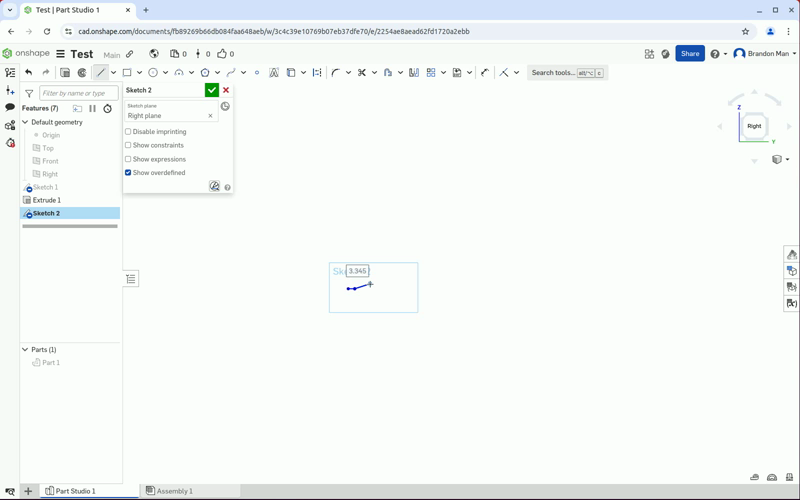
mouse_move(400, 283)
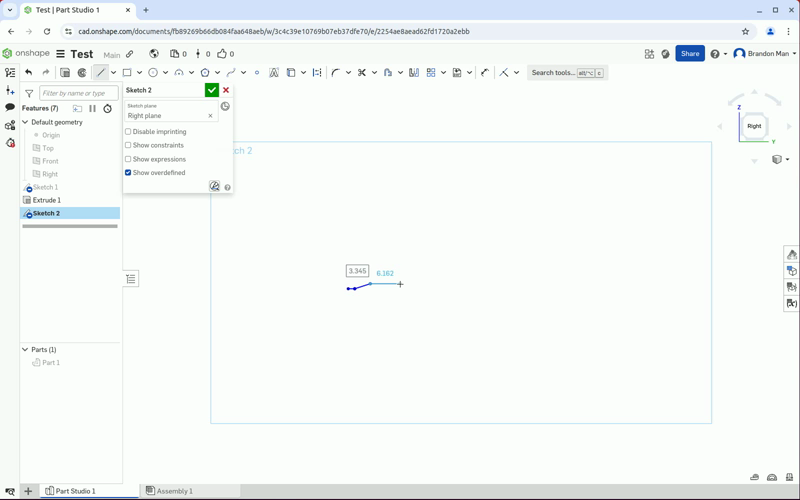
mouse_move(369, 282)
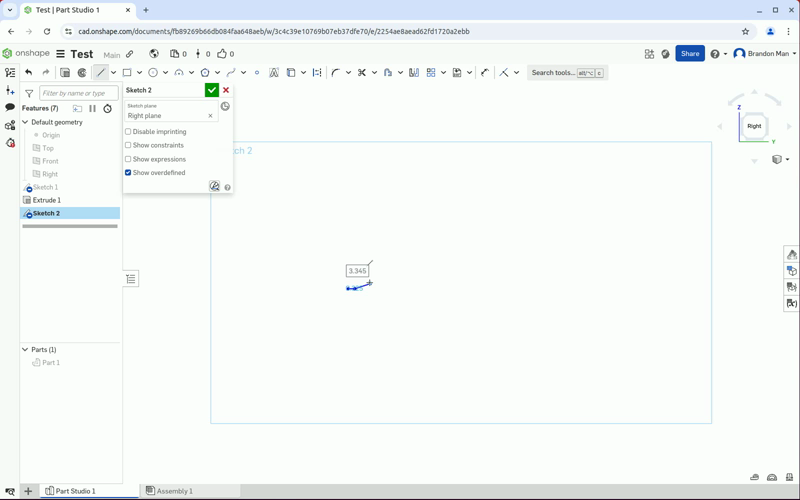
scroll(6)
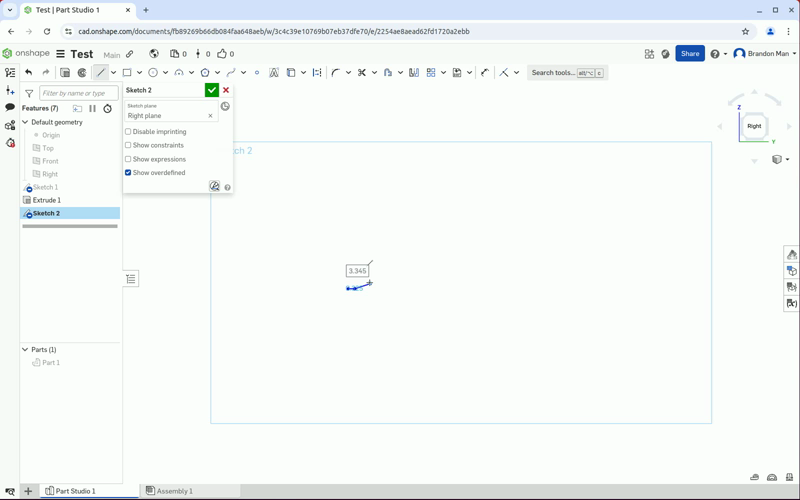
scroll(6)
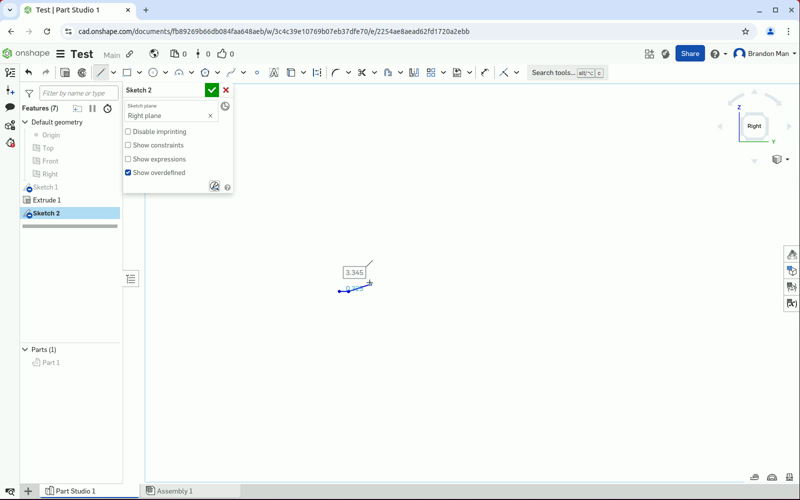
scroll(6)
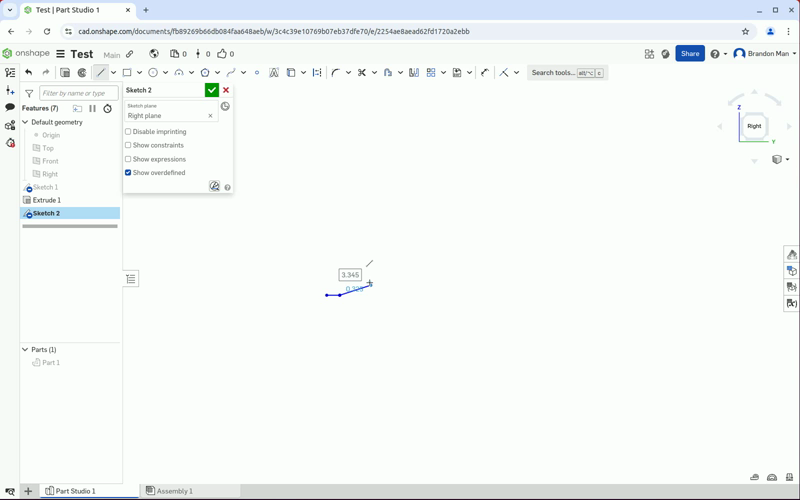
scroll(6)
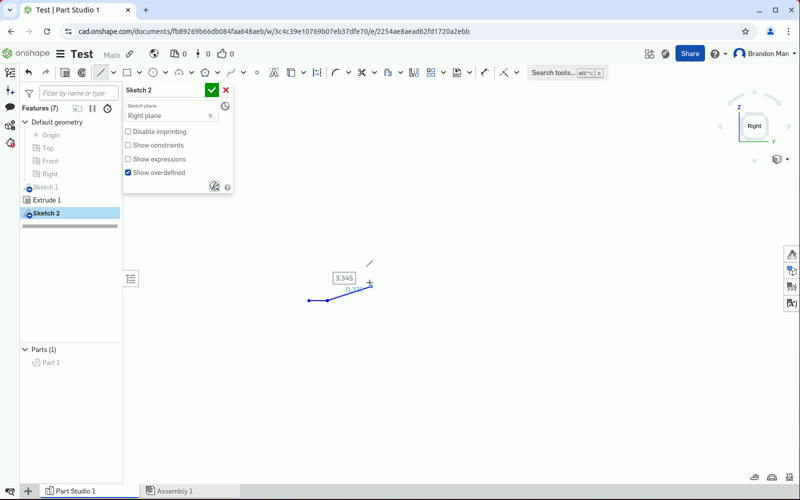
scroll(6)
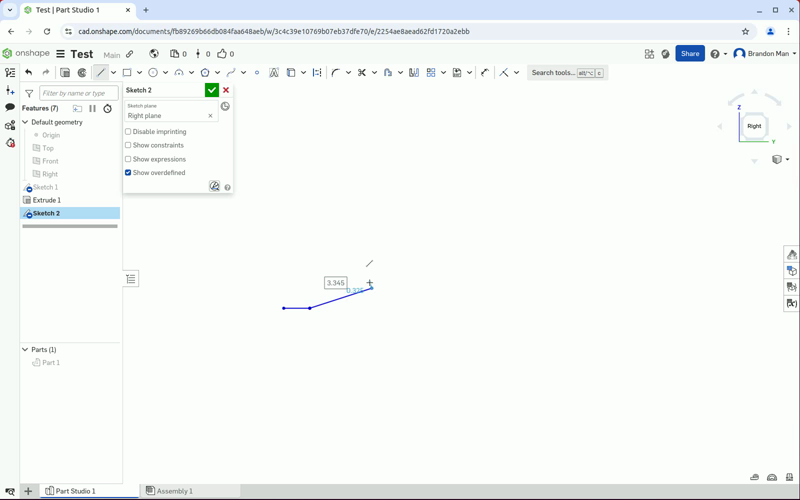
scroll(6)
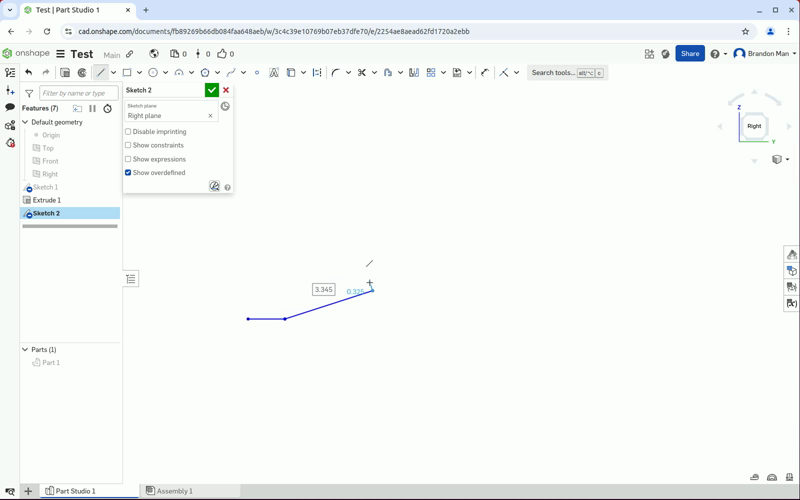
scroll(6)
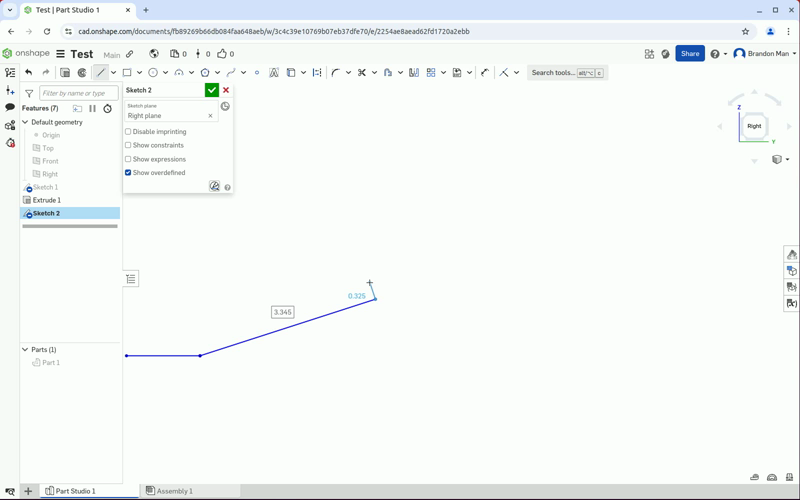
click(369, 282)
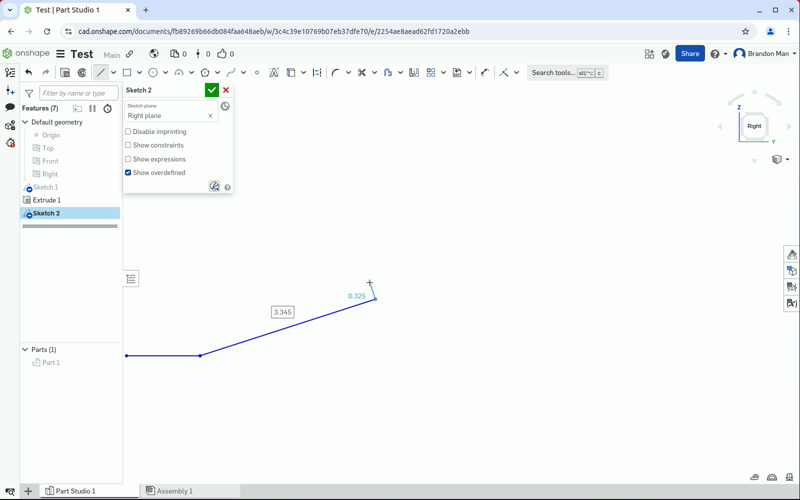
scroll(-6)
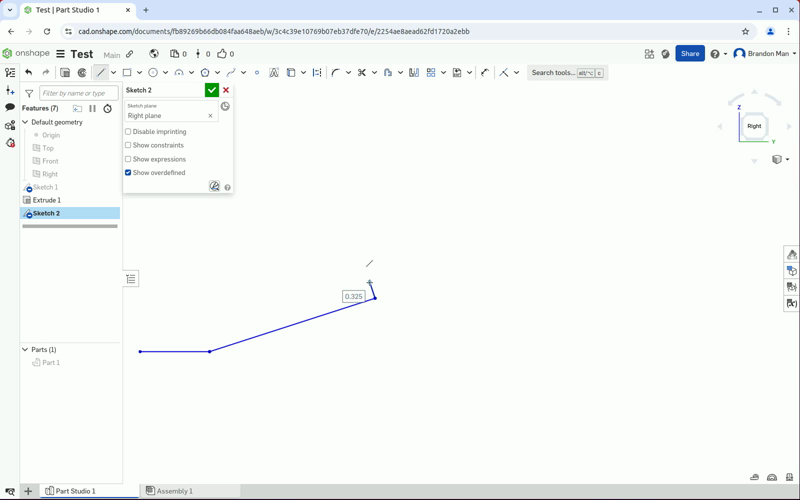
scroll(-6)
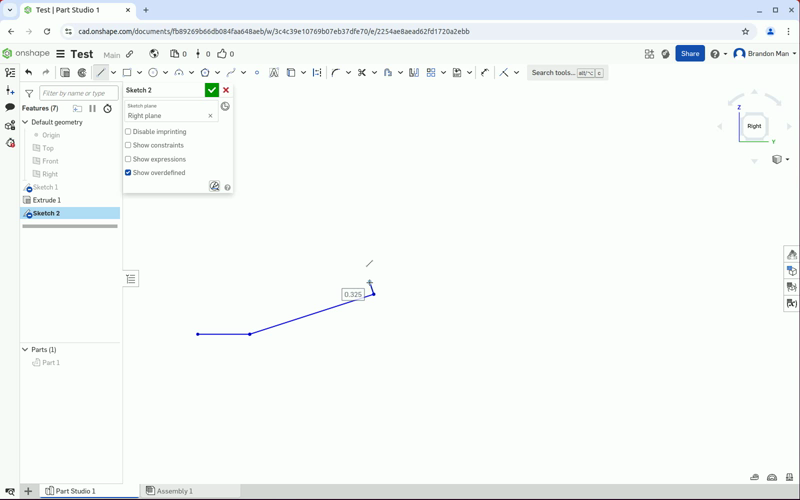
scroll(-6)
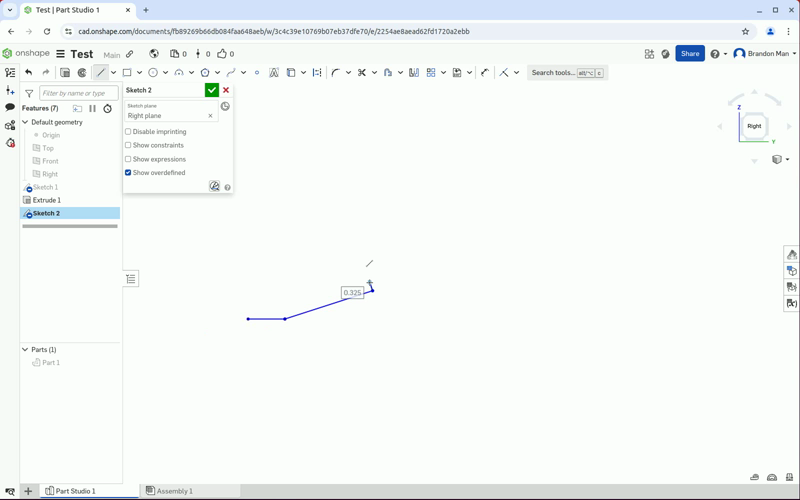
scroll(-6)
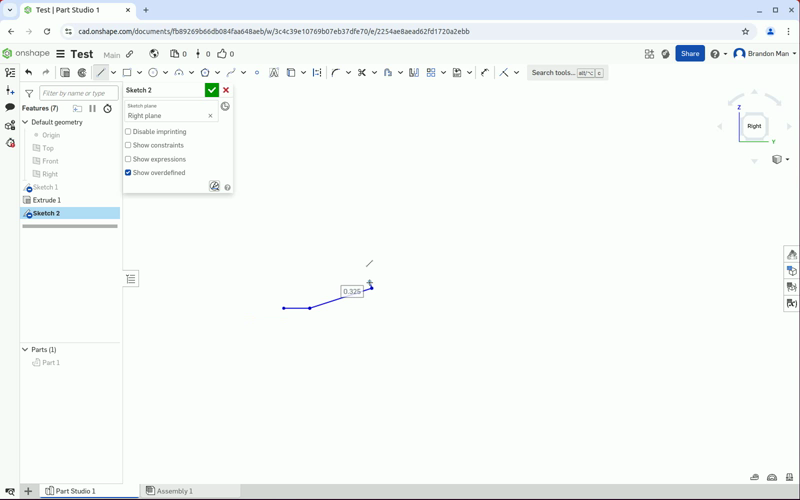
scroll(-6)
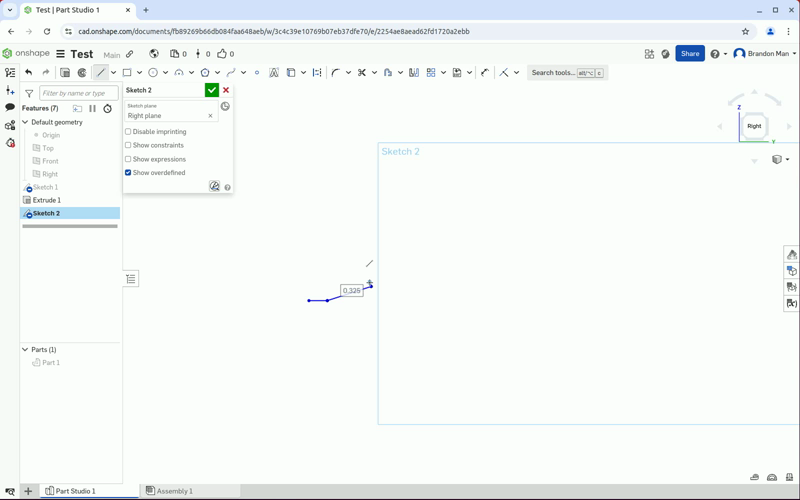
scroll(-6)
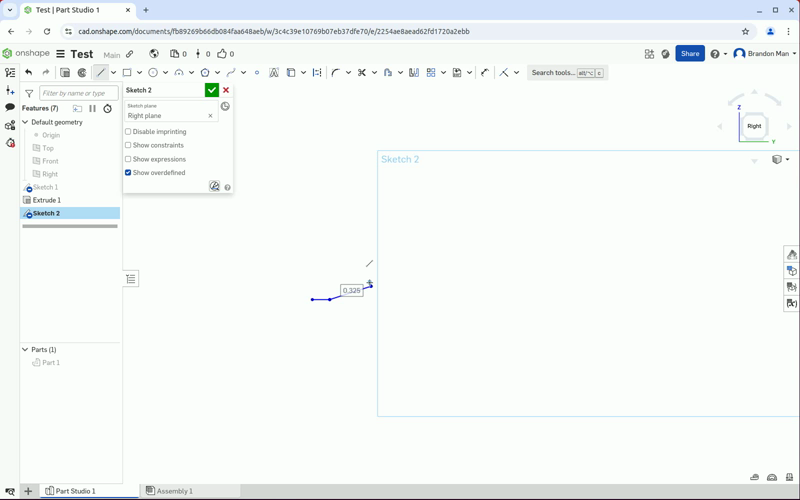
scroll(-6)
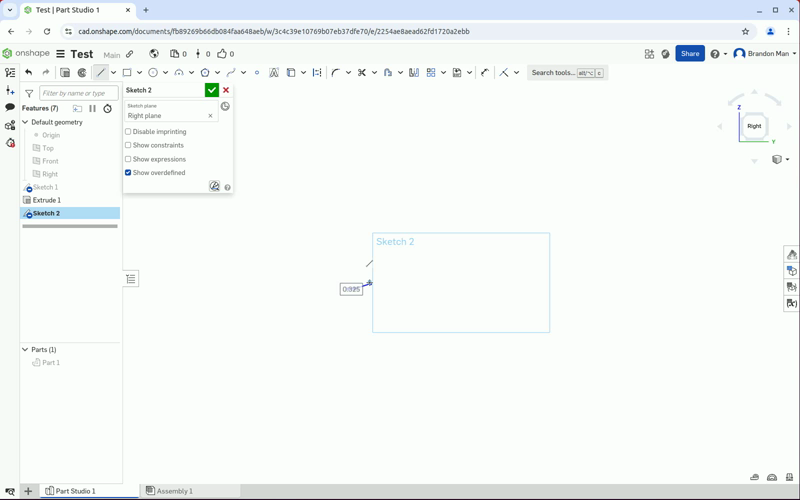
key_up(shift)
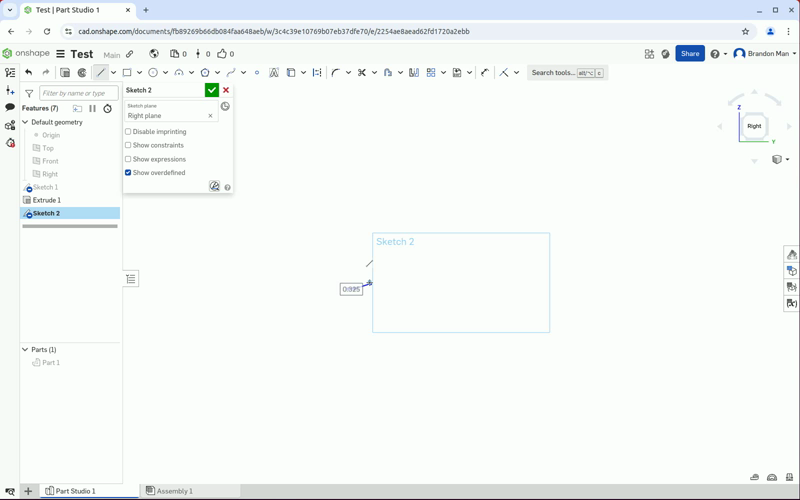
mouse_move(399, 282)
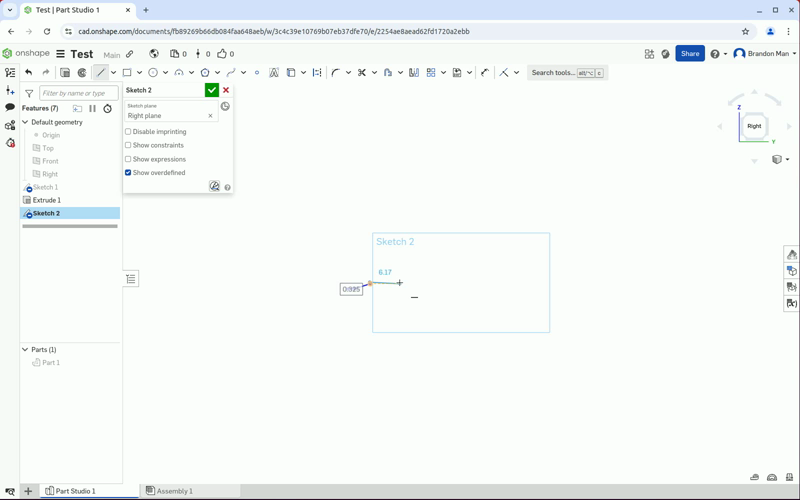
key_down(shift)
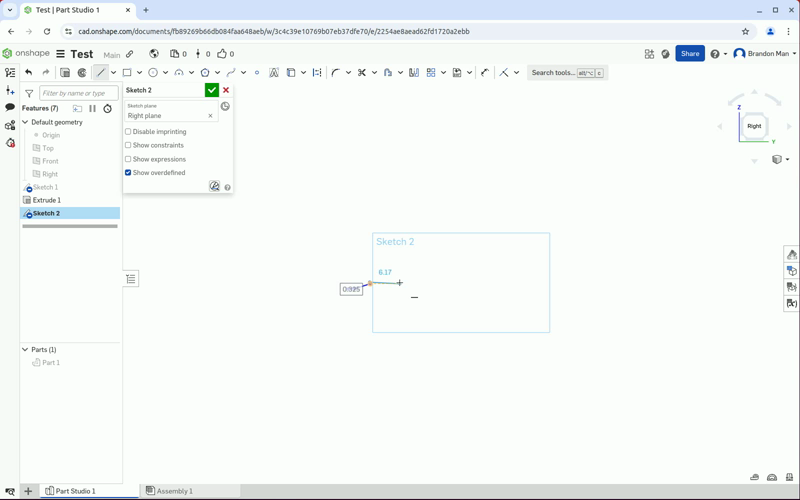
mouse_move(348, 288)
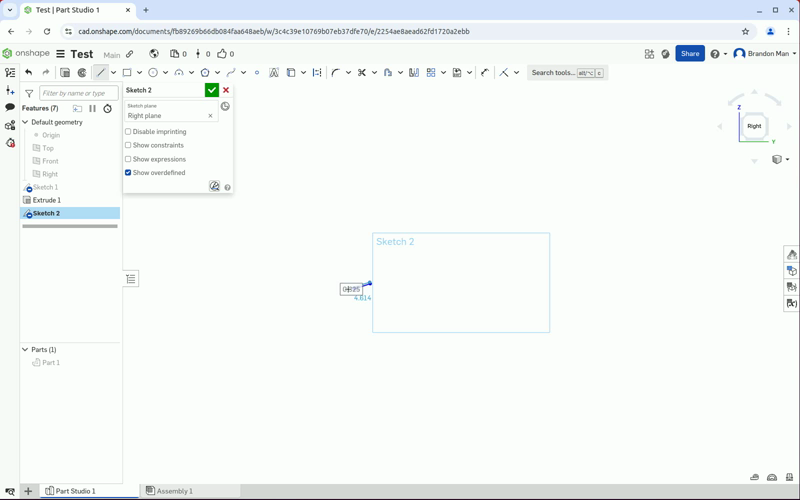
key_up(shift)
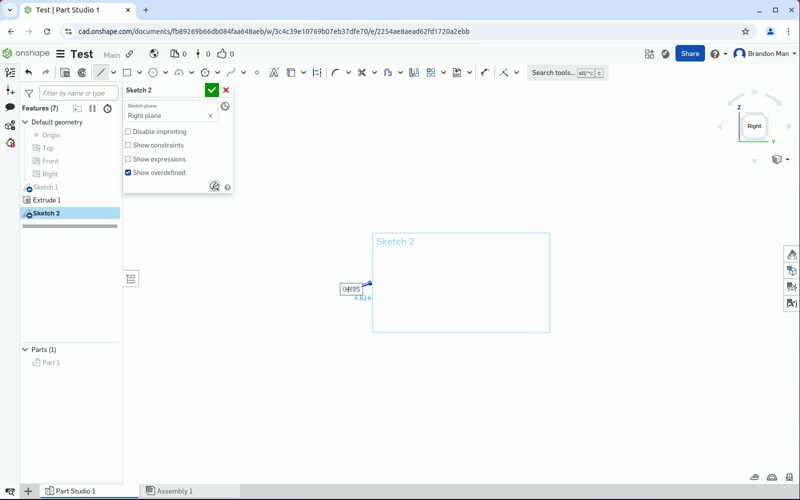
click(348, 288)
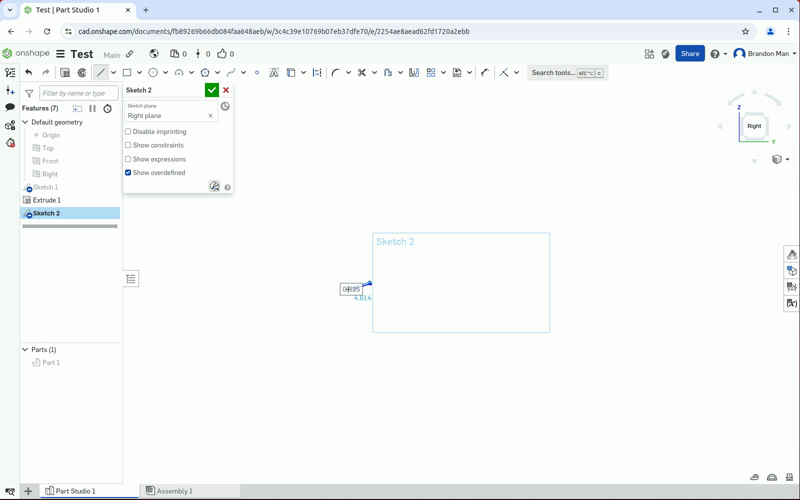
key(esc)
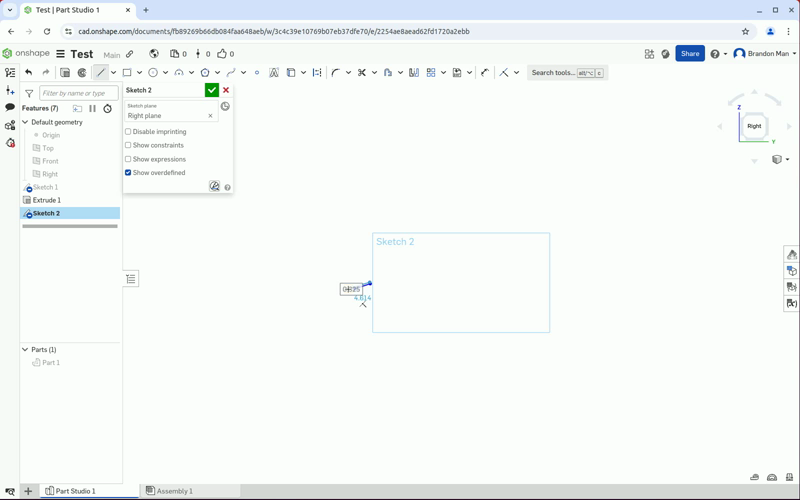
mouse_move(364, 285)
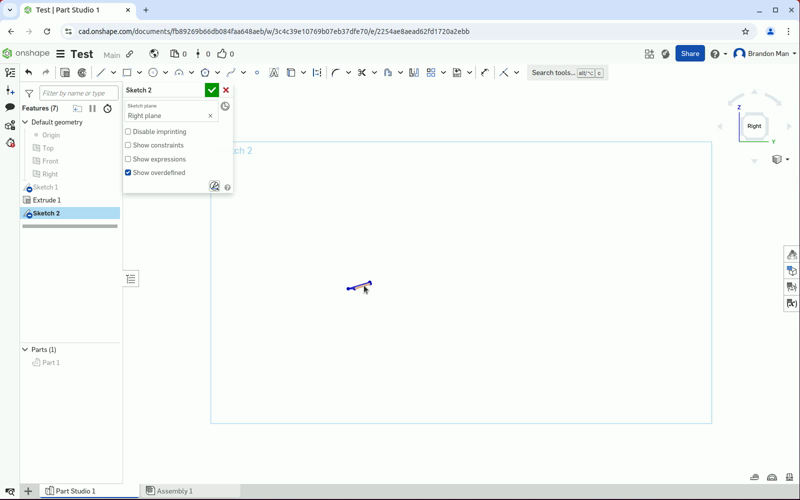
scroll(6)
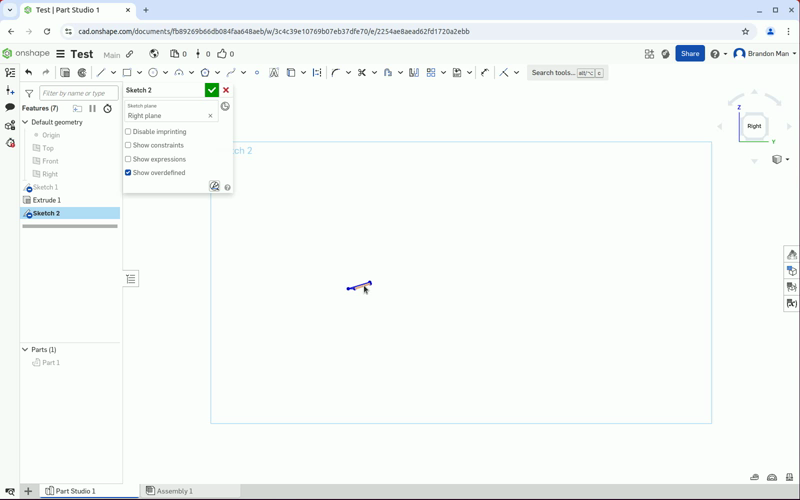
scroll(6)
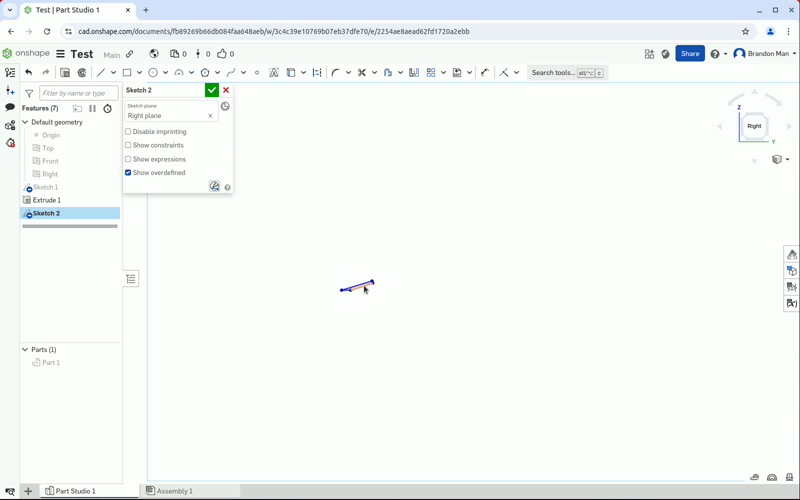
scroll(6)
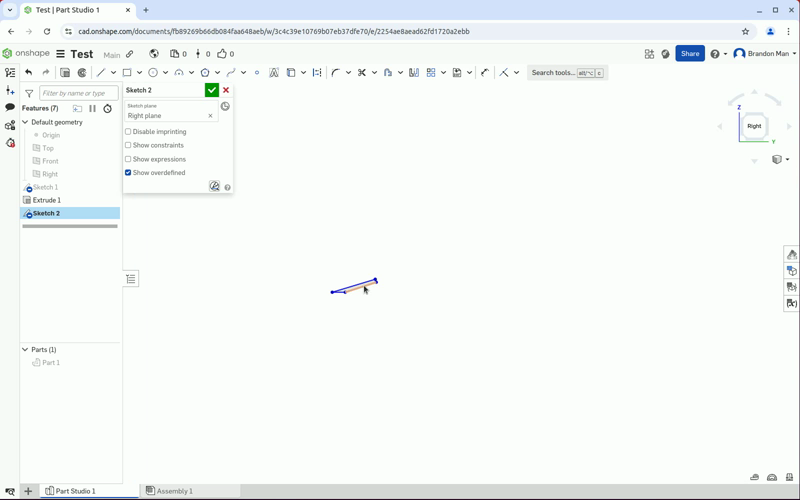
scroll(6)
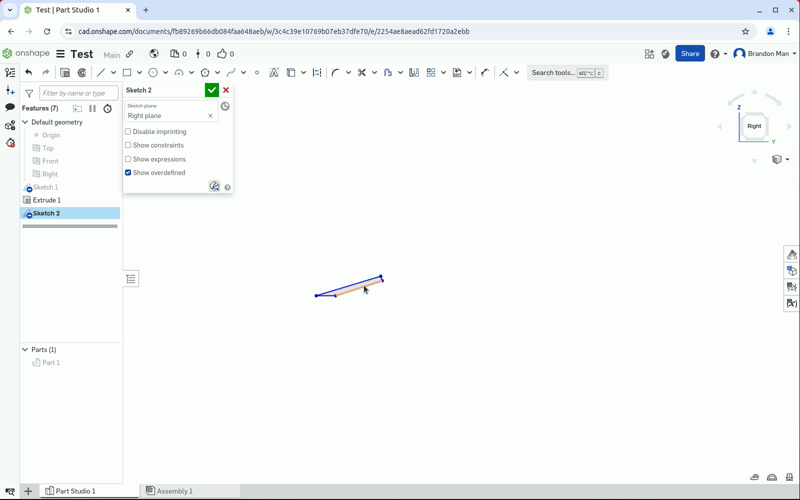
scroll(6)
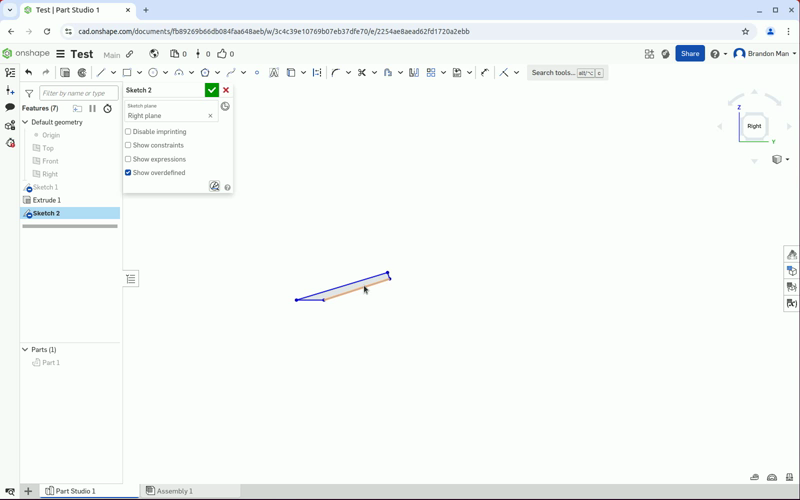
scroll(6)
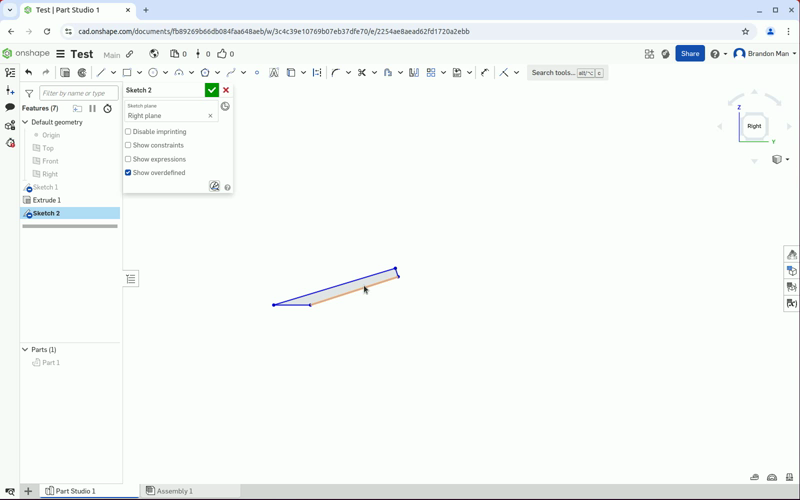
scroll(6)
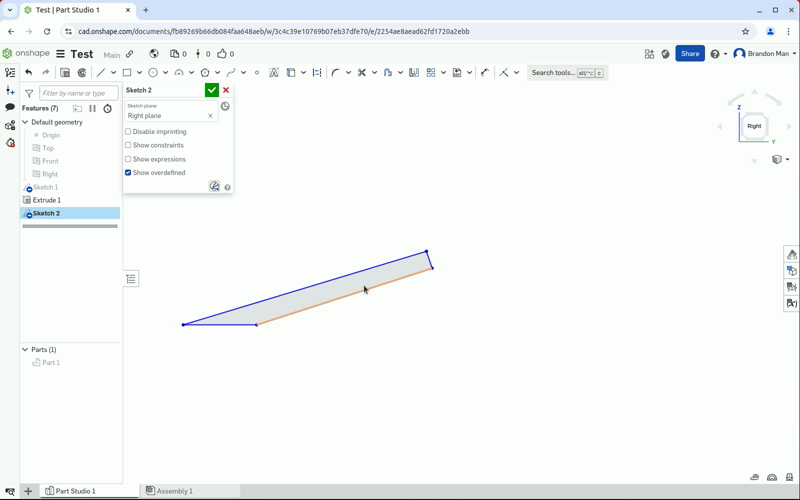
click(364, 285)
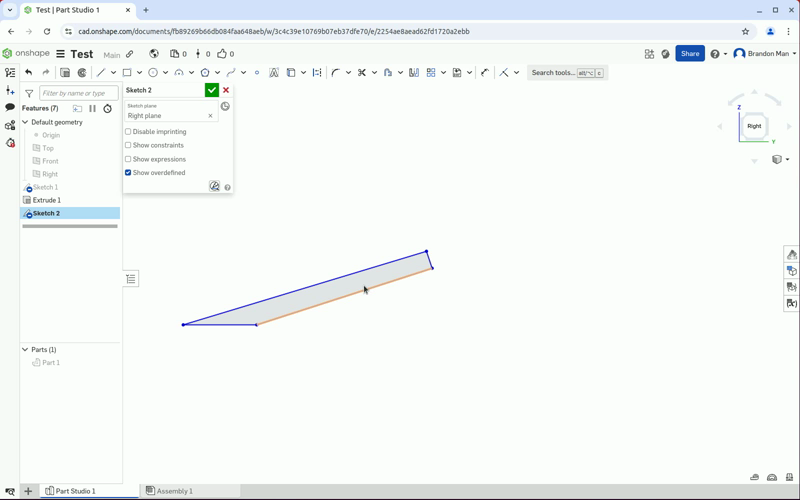
scroll(-6)
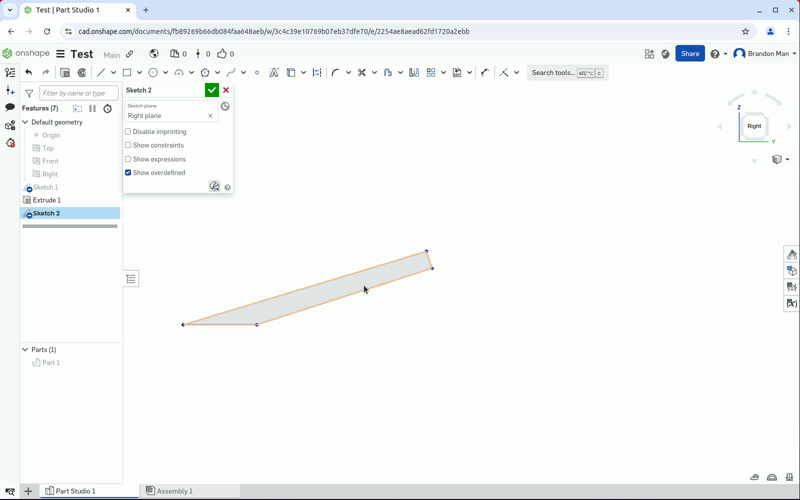
scroll(-6)
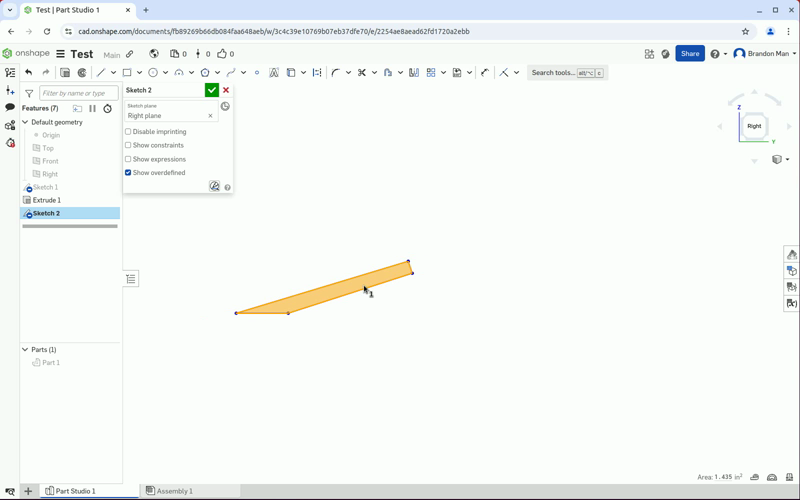
scroll(-6)
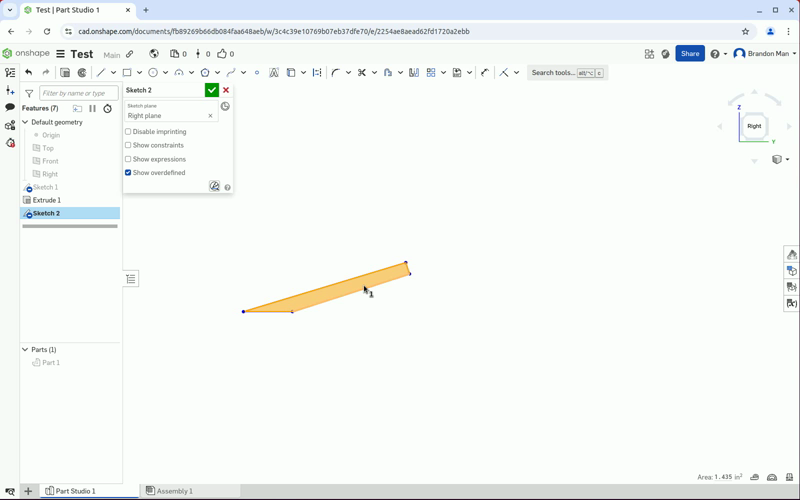
scroll(-6)
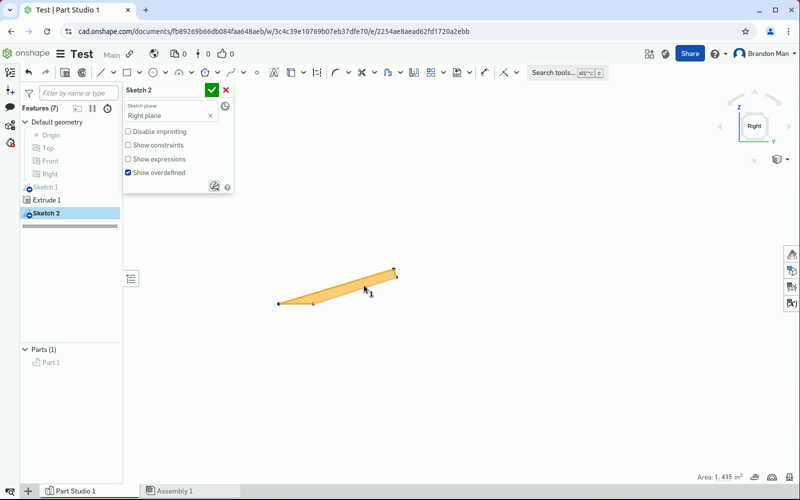
scroll(-6)
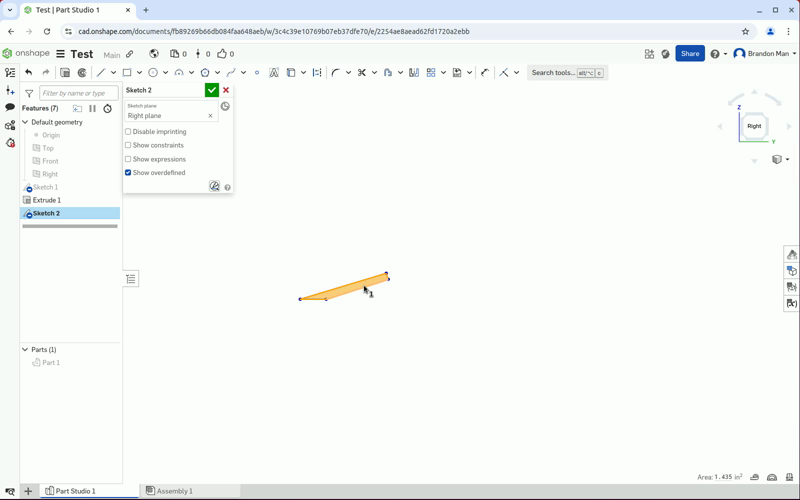
scroll(-6)
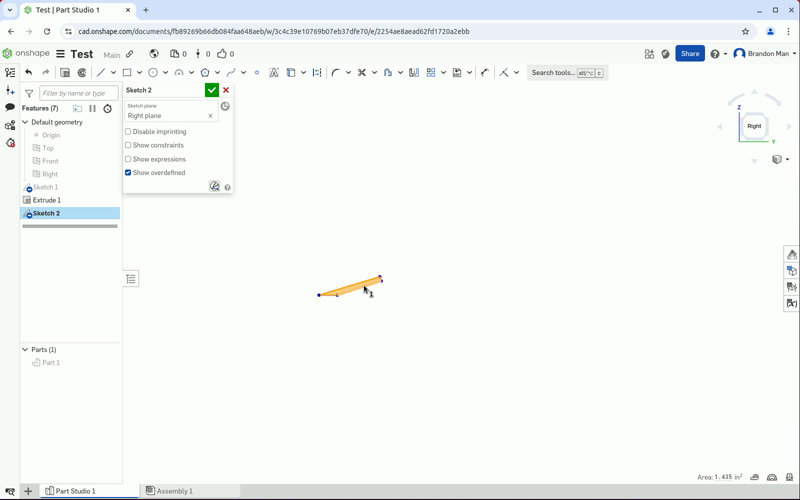
scroll(-6)
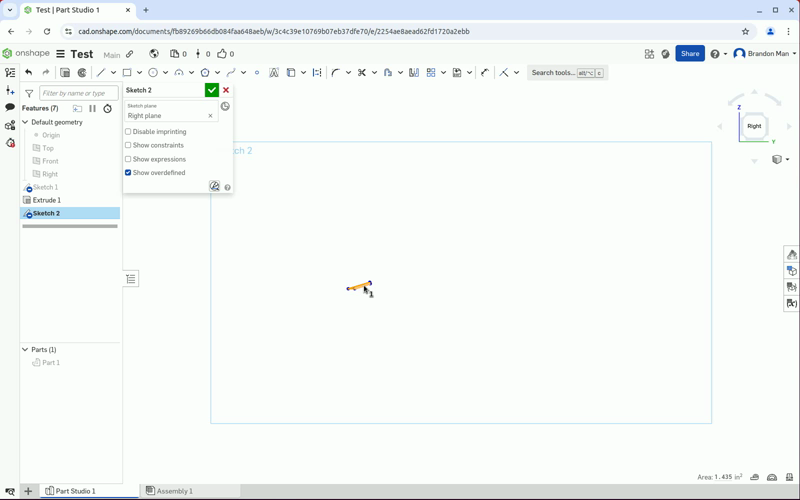
mouse_move(73, 352)
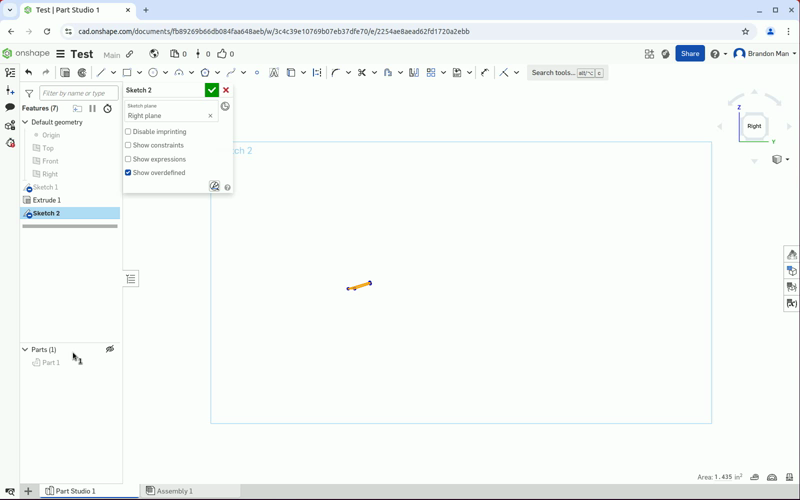
key(shift+y)
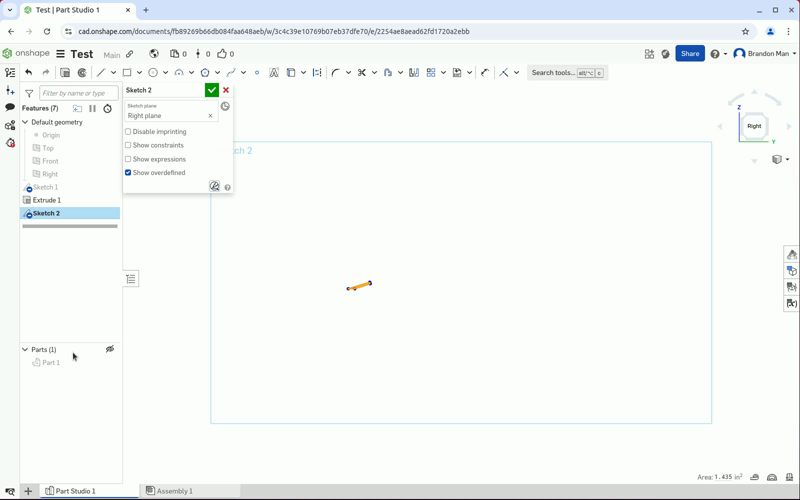
key(shift+e)
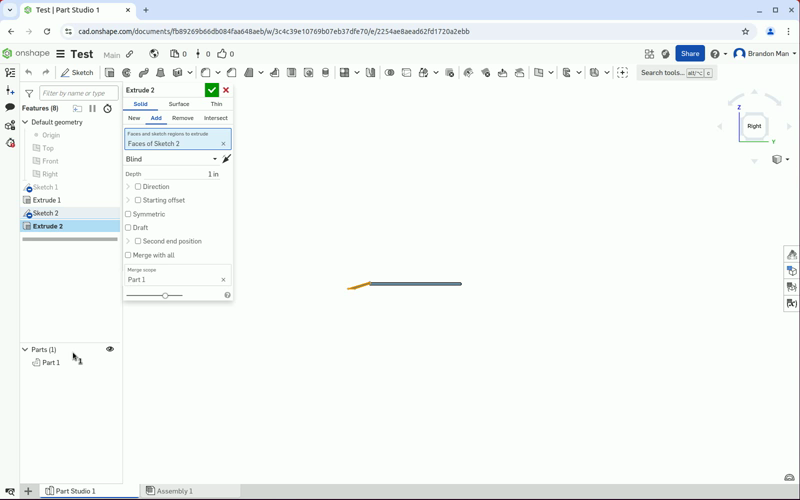
mouse_move(143, 106)
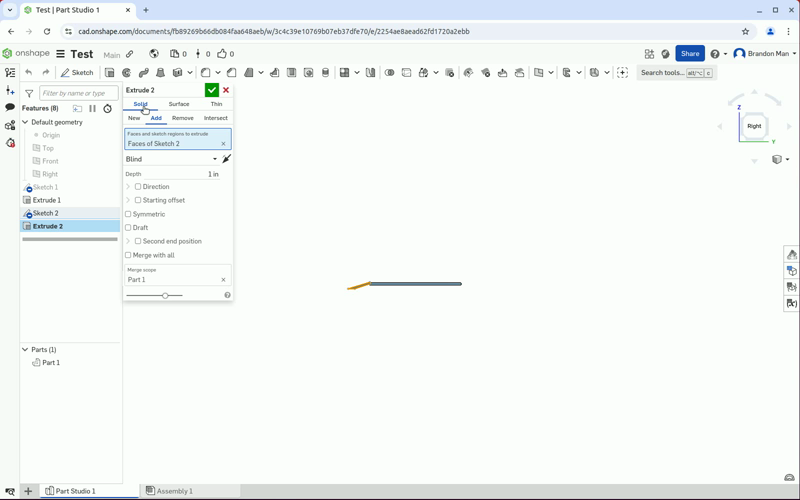
click(143, 106)
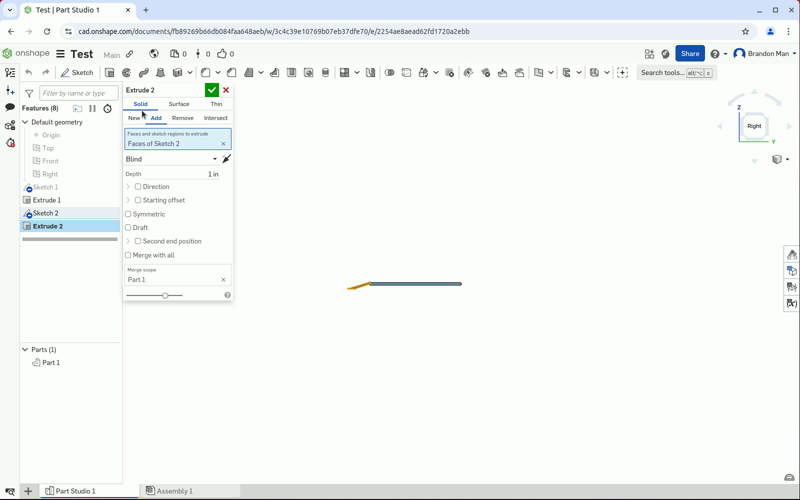
mouse_move(137, 120)
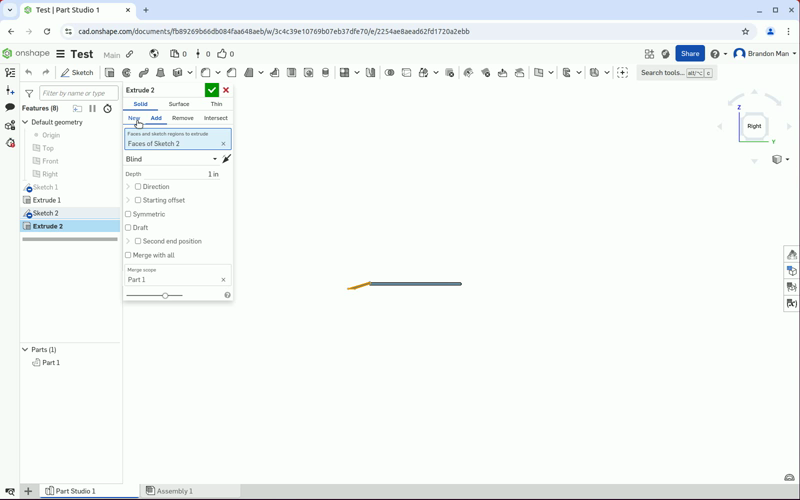
click(137, 120)
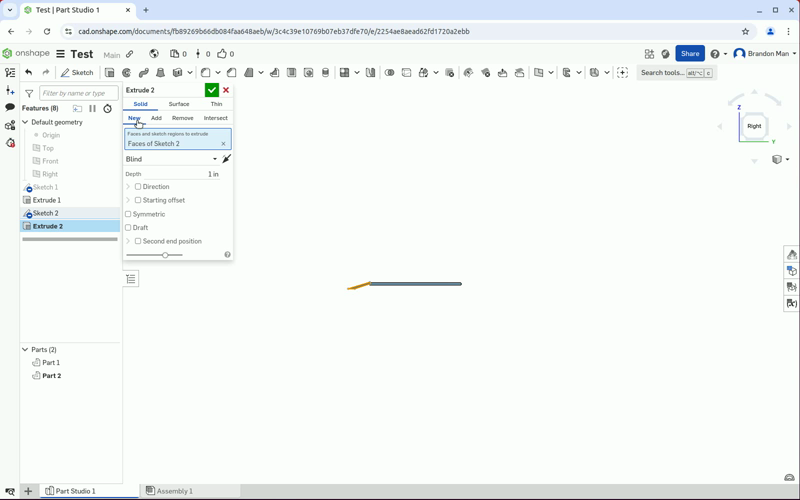
key(tab, 4)
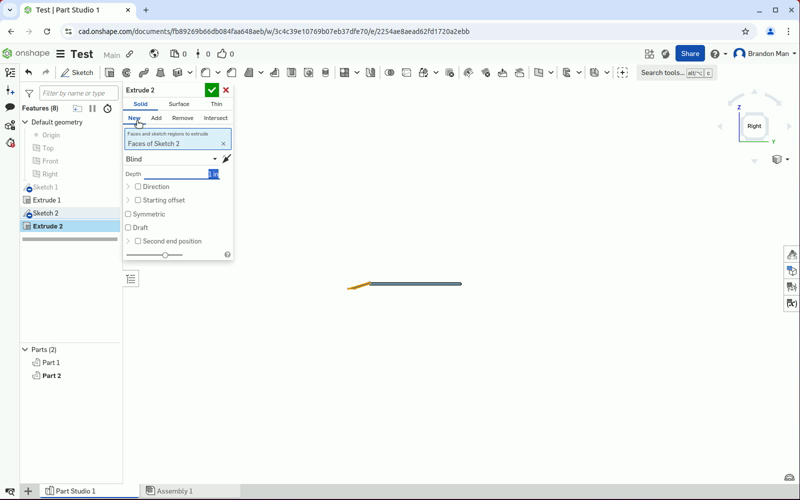
text(21.183)
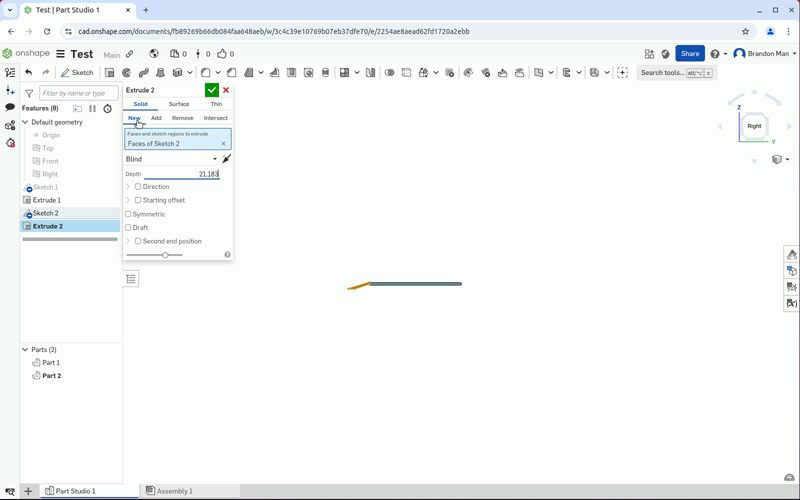
key(enter)
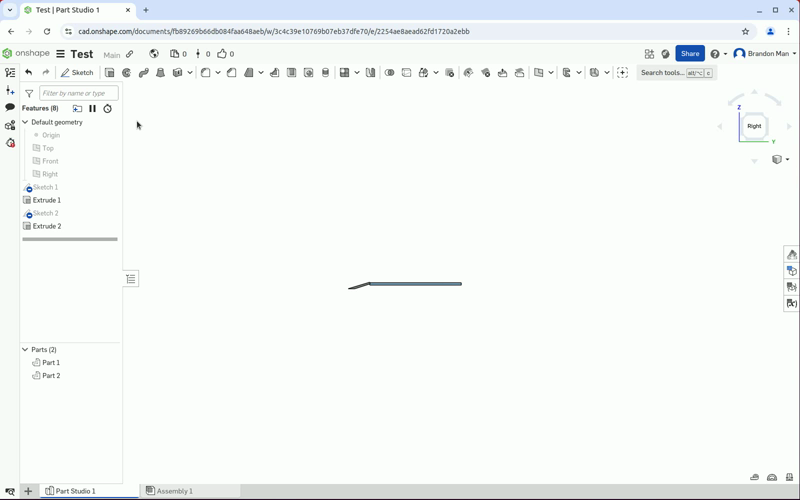
key(shift+h)
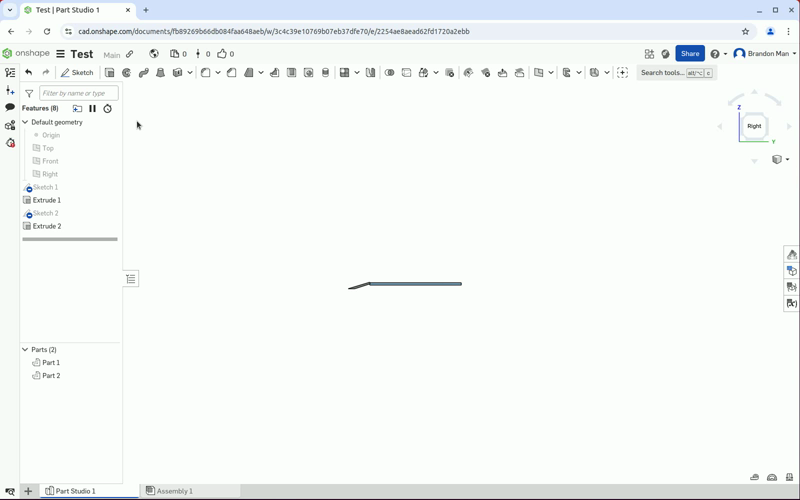
key(shift+h)
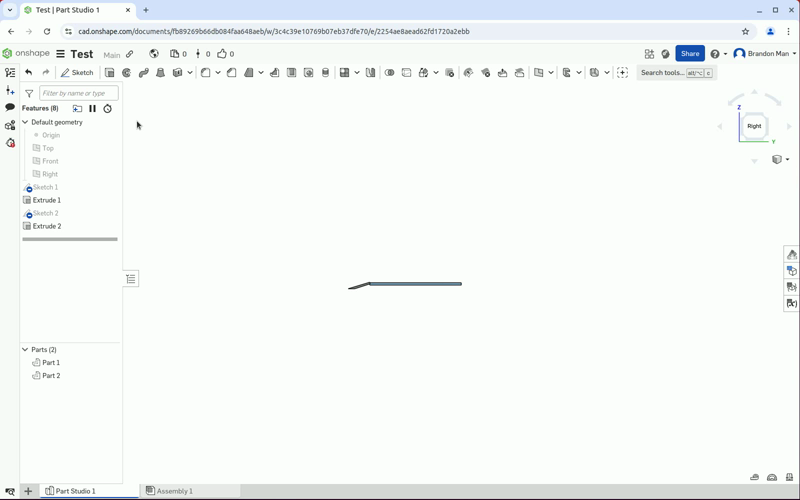
mouse_move(73, 189)
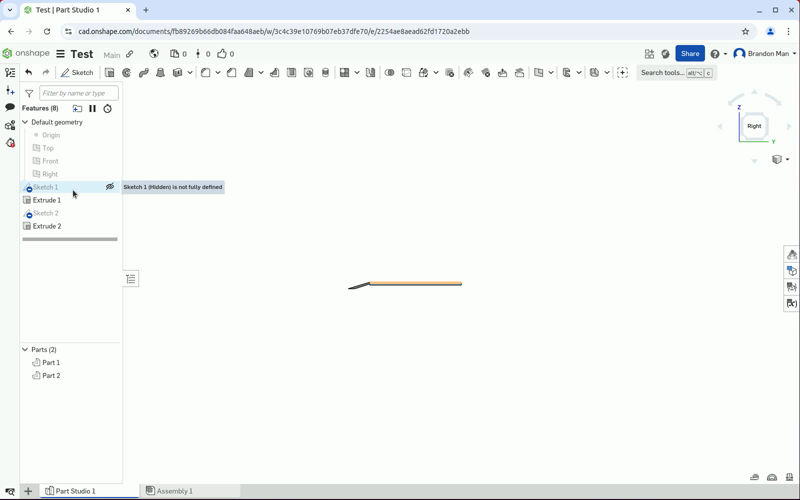
click(73, 189)
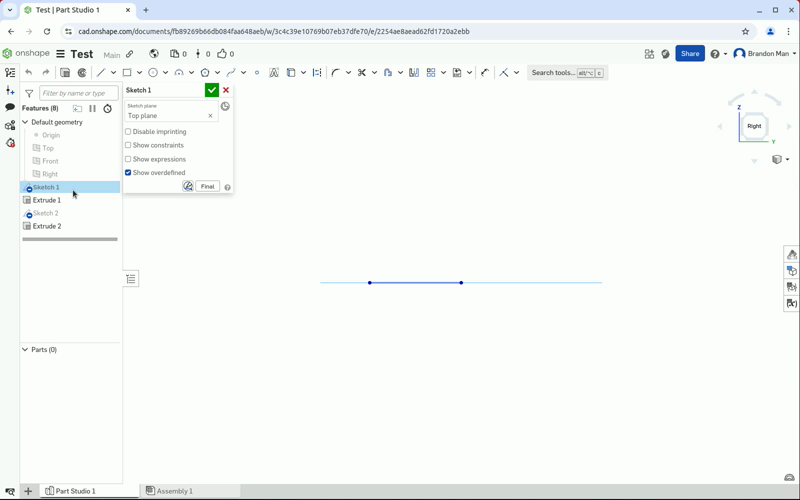
mouse_move(229, 92)
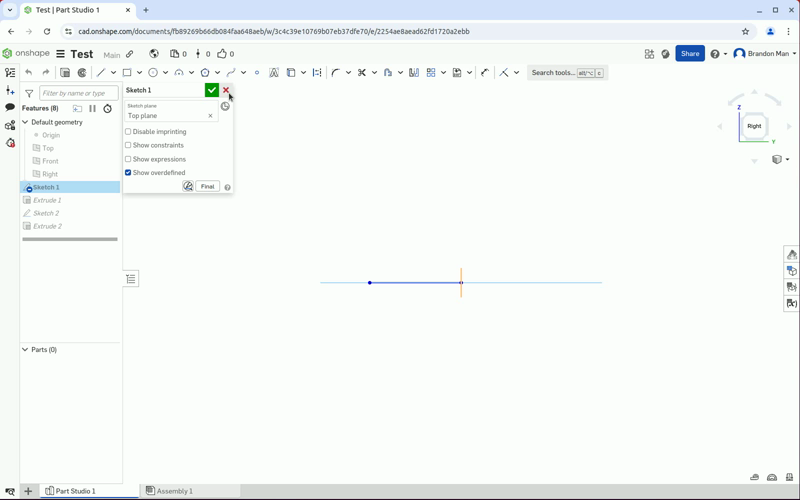
click(229, 92)
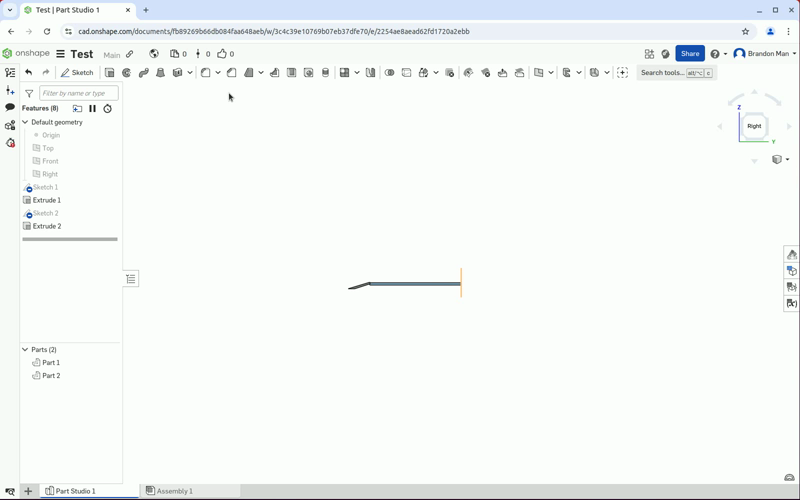
mouse_move(73, 352)
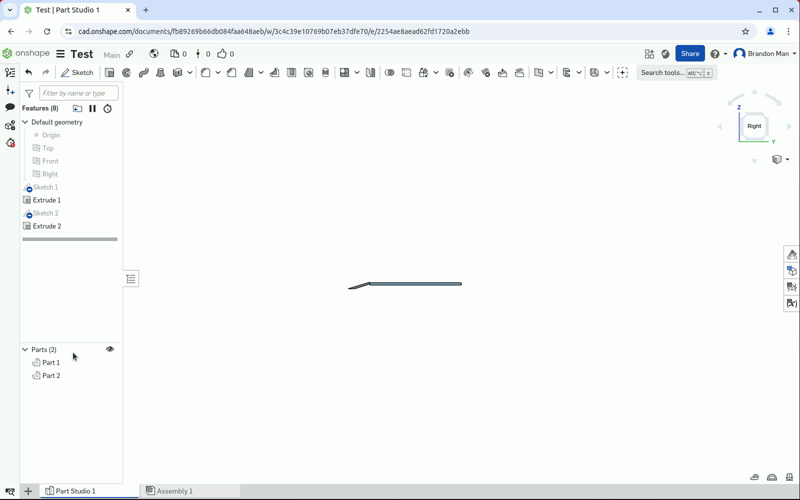
key(y)
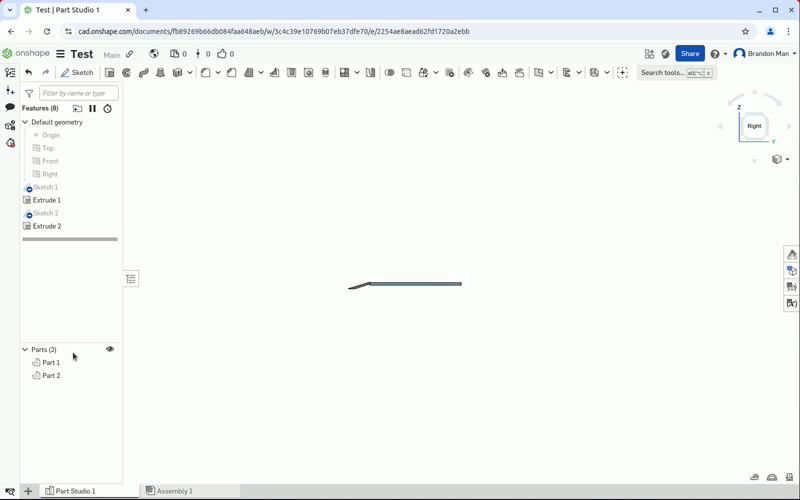
key(shift+p)
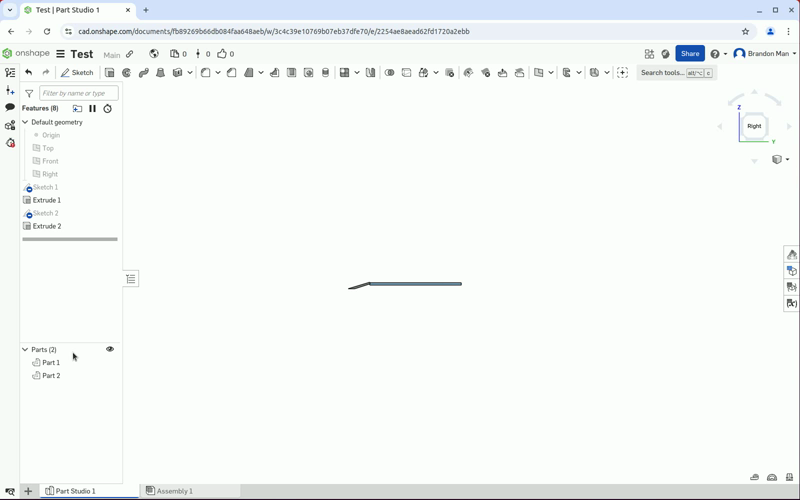
key(space)
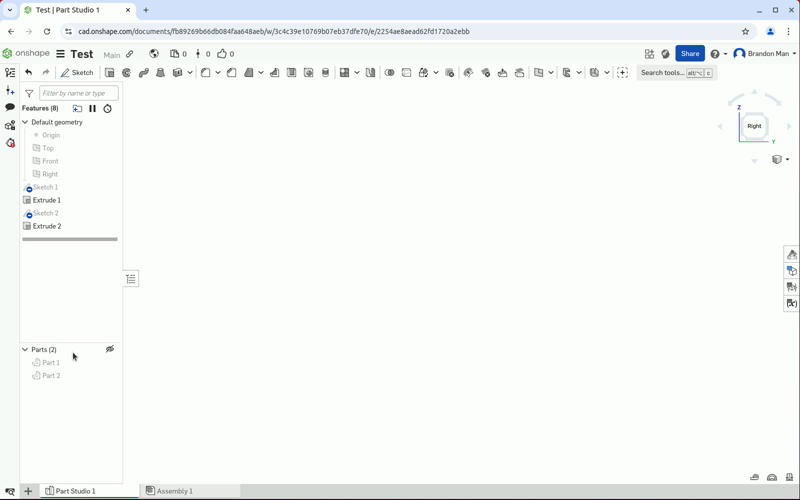
key_down(shift)
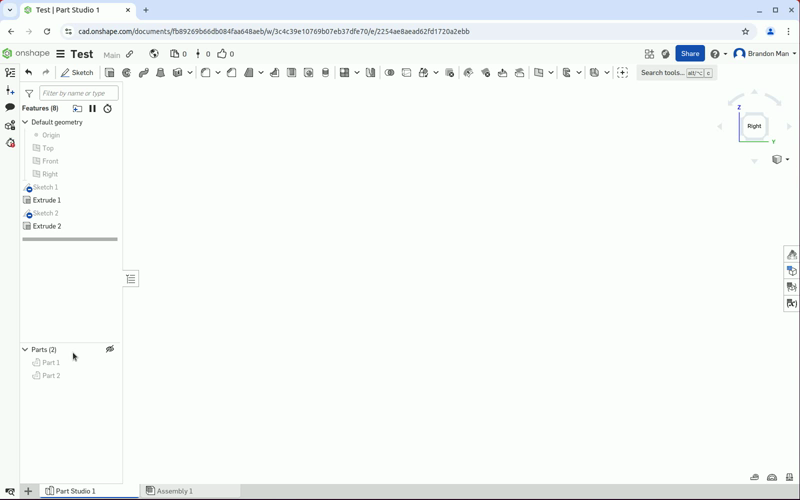
key(right)
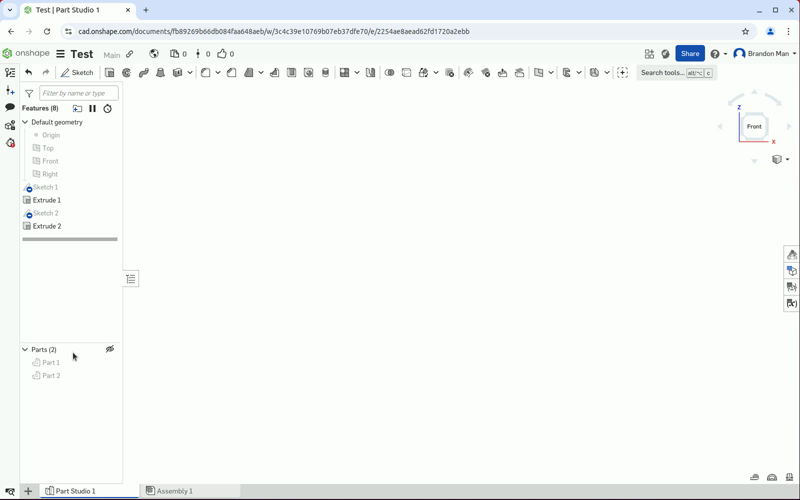
key_up(shift)
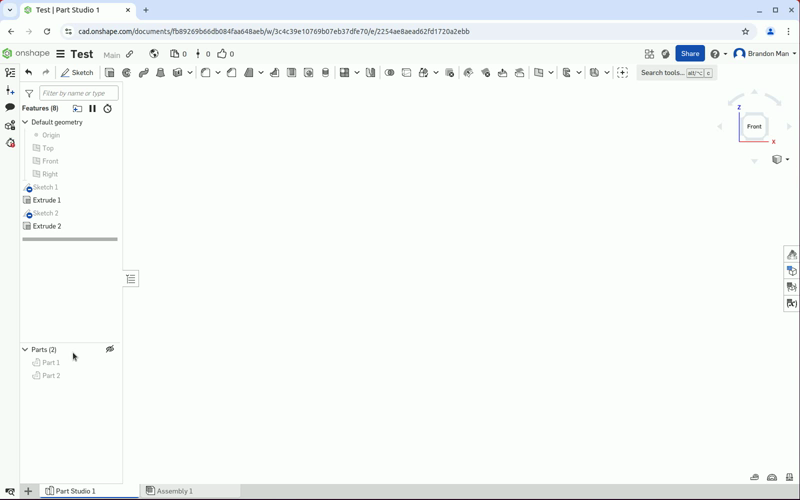
key(space)
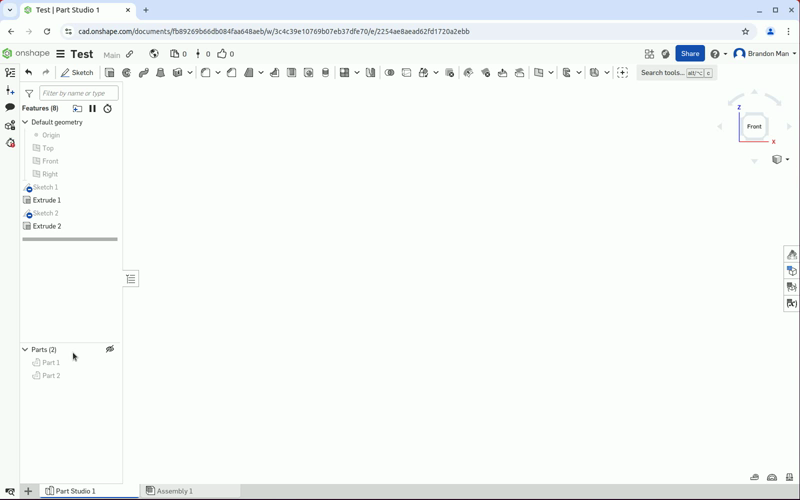
key_down(shift)
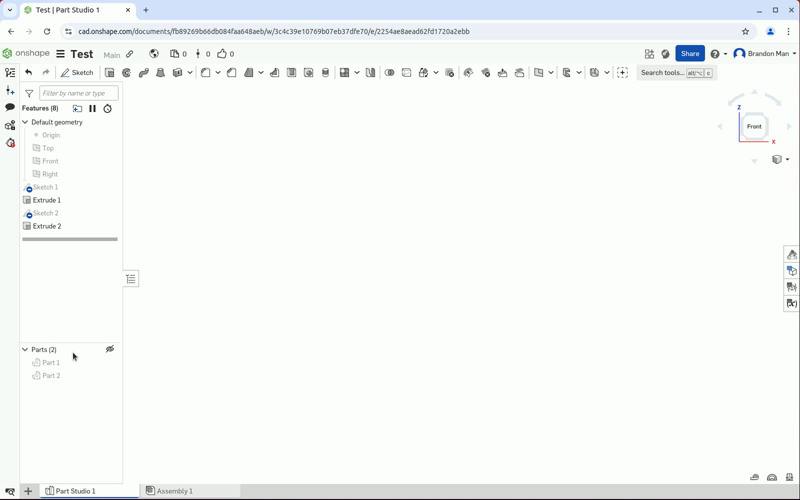
key(down)
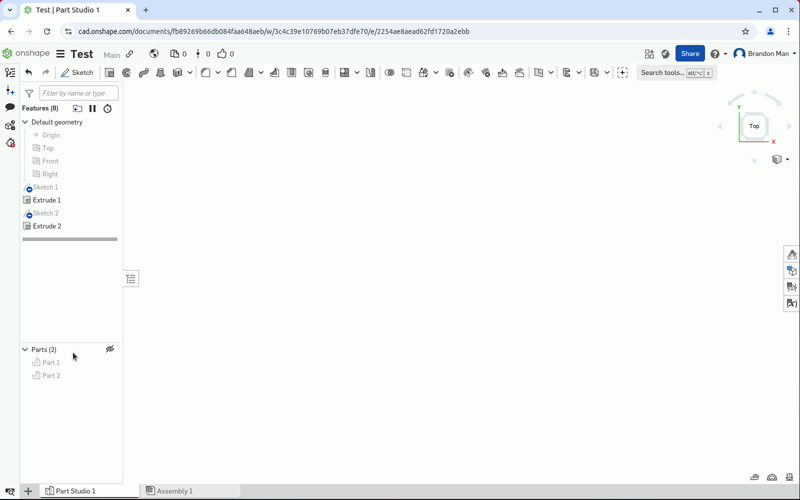
key_up(shift)
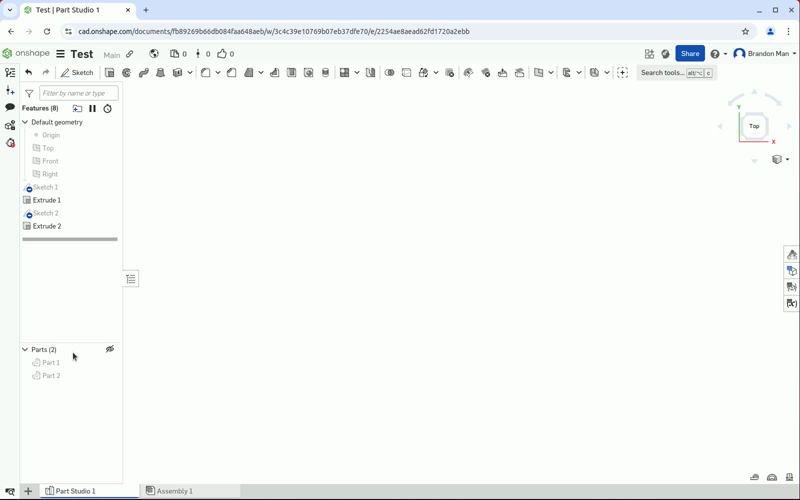
mouse_move(73, 352)
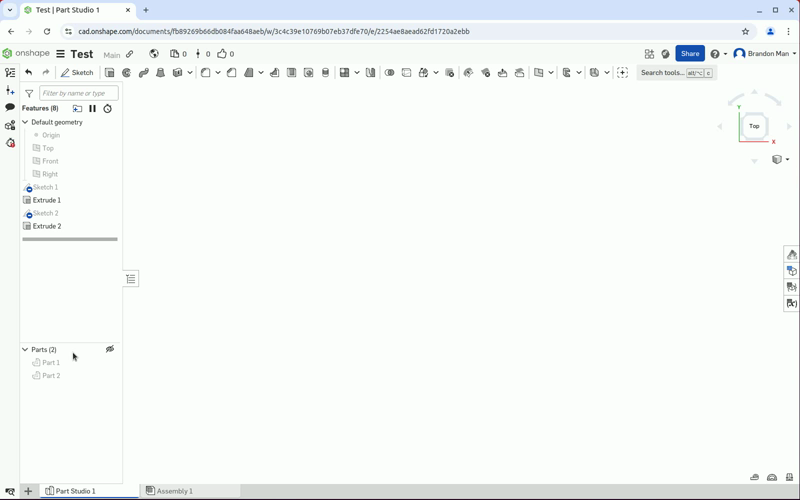
key(shift+y)
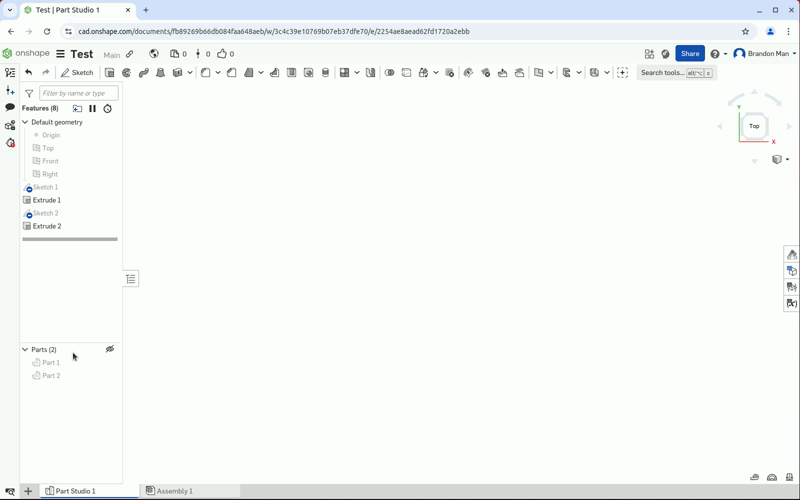
key(shift+s)
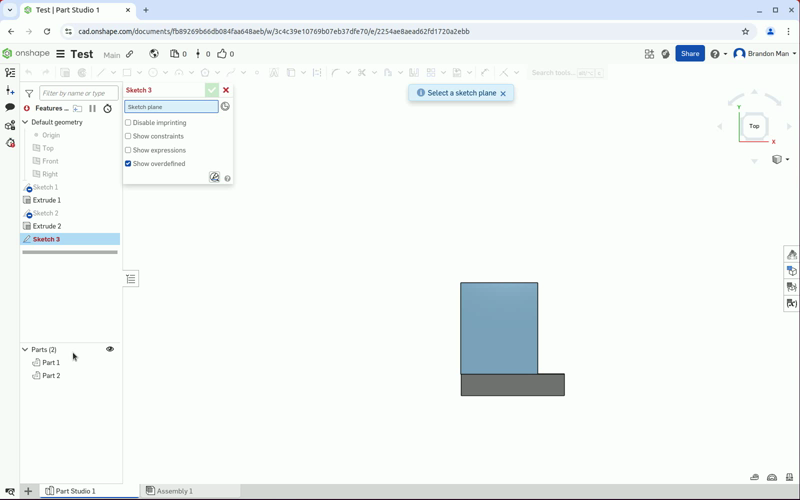
mouse_move(73, 150)
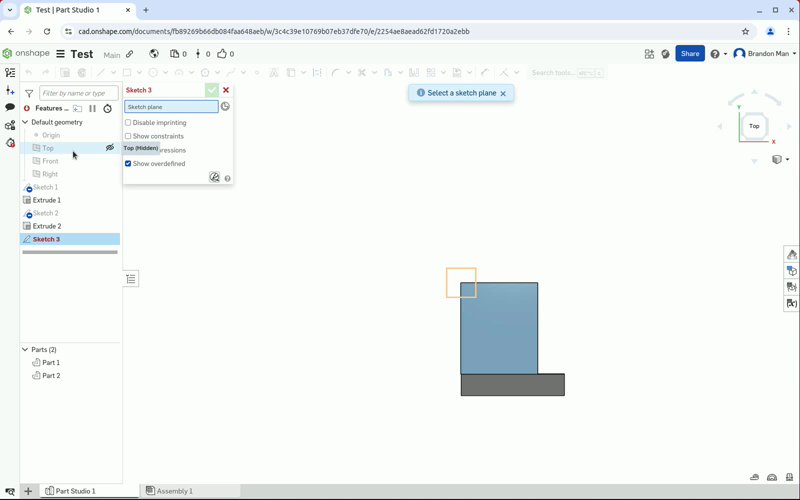
click(73, 150)
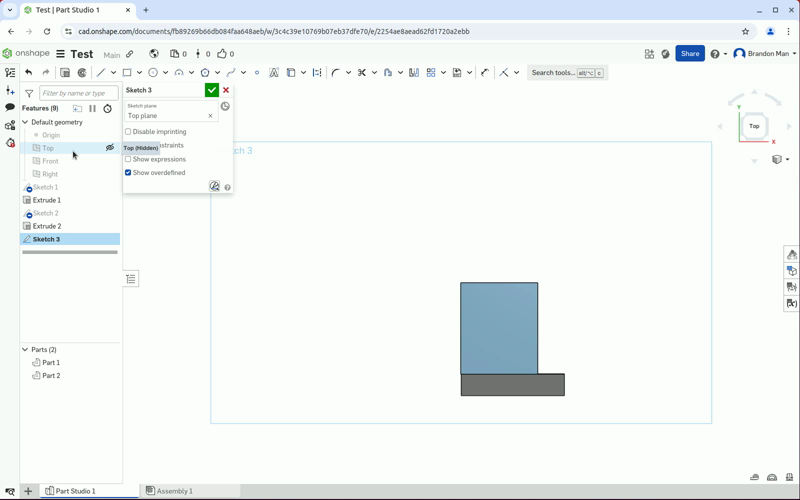
mouse_move(73, 352)
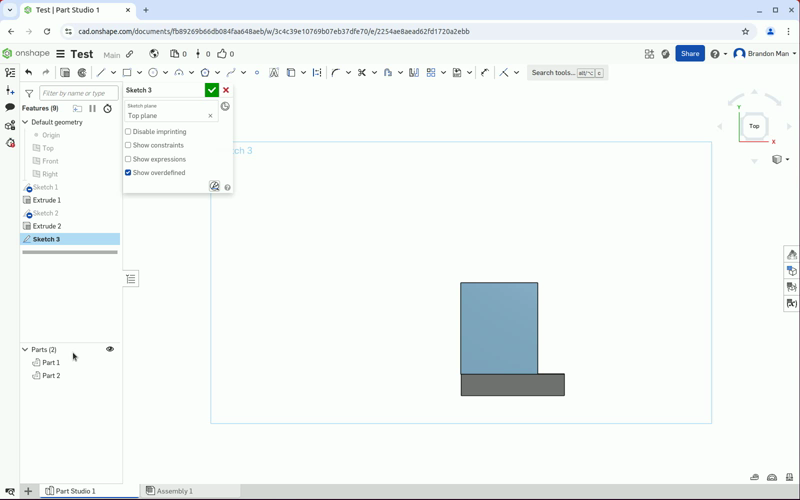
key(y)
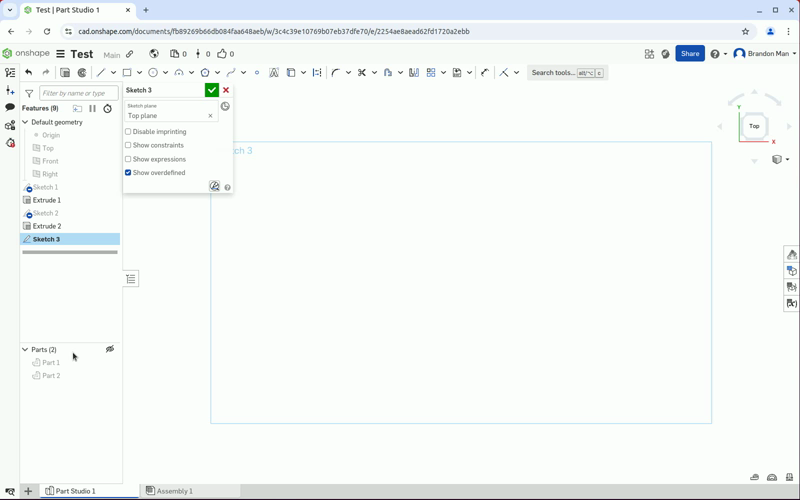
key(l)
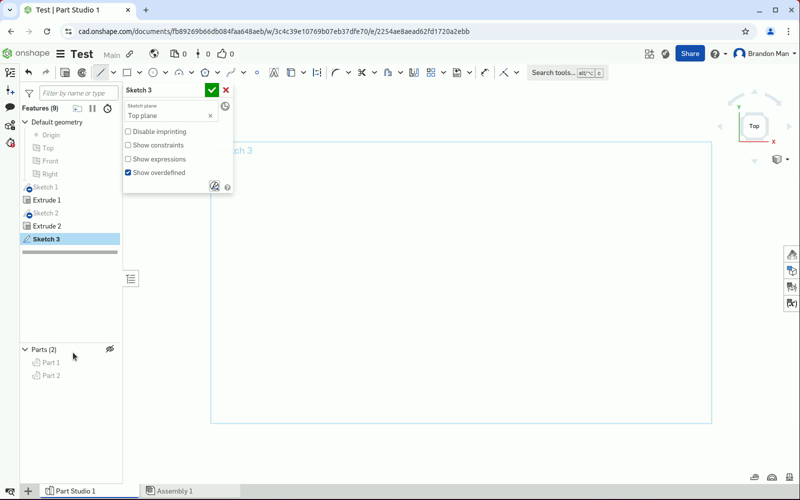
key_down(shift)
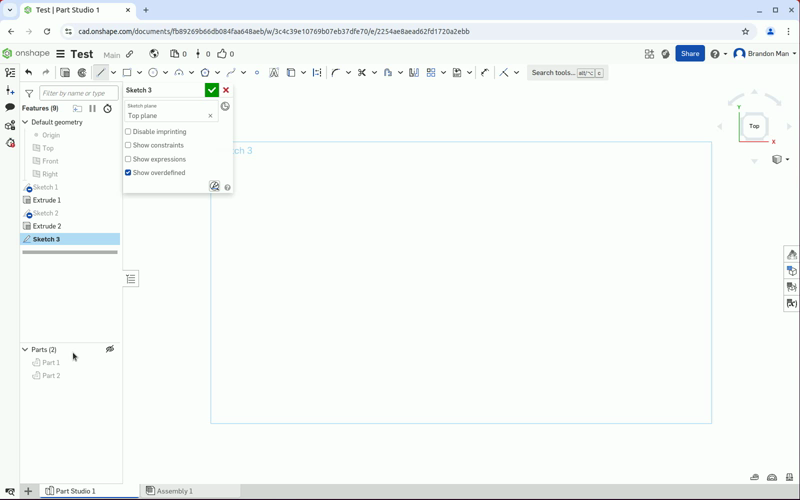
mouse_move(538, 374)
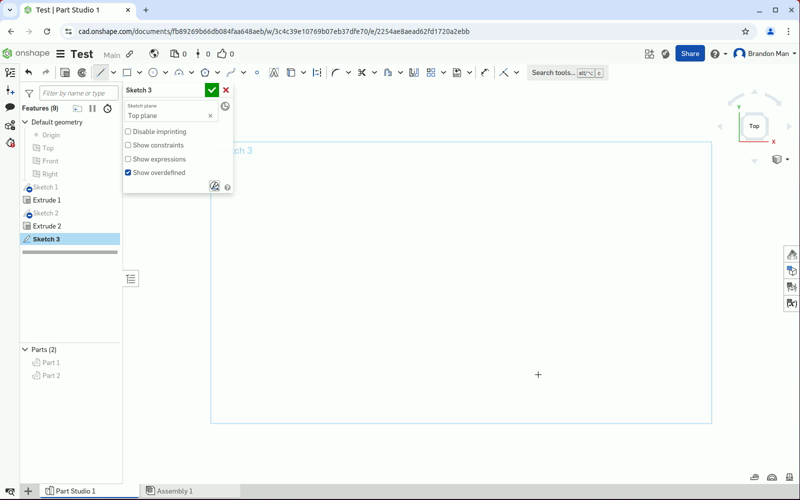
click(538, 374)
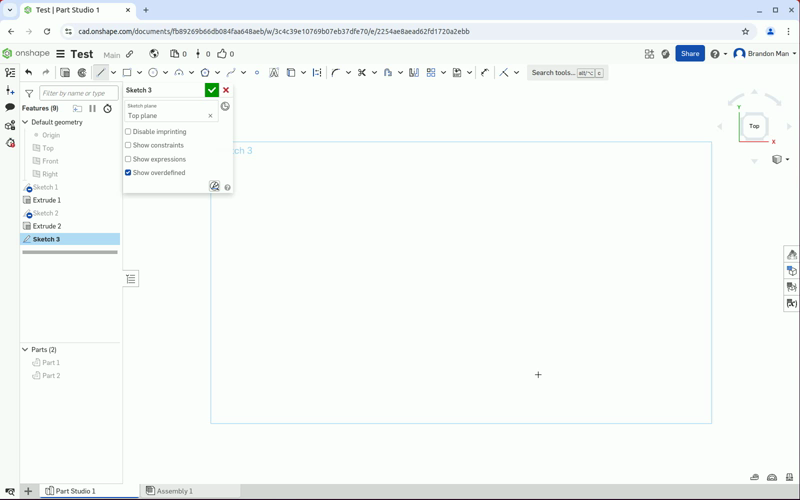
key_up(shift)
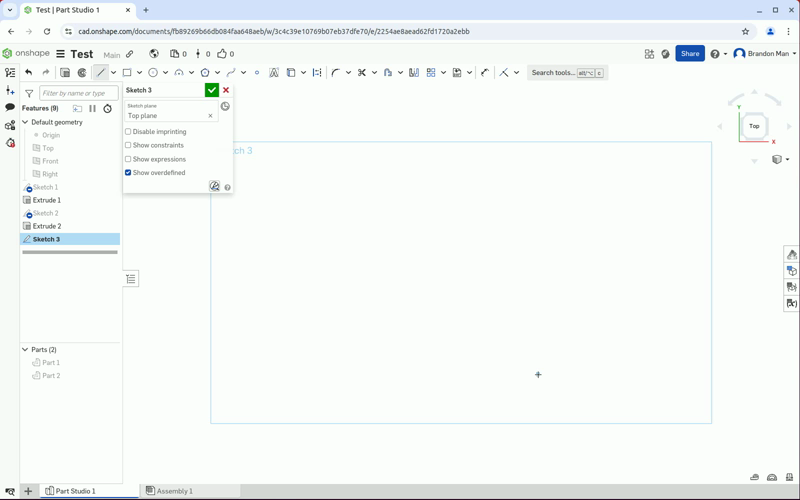
key_down(shift)
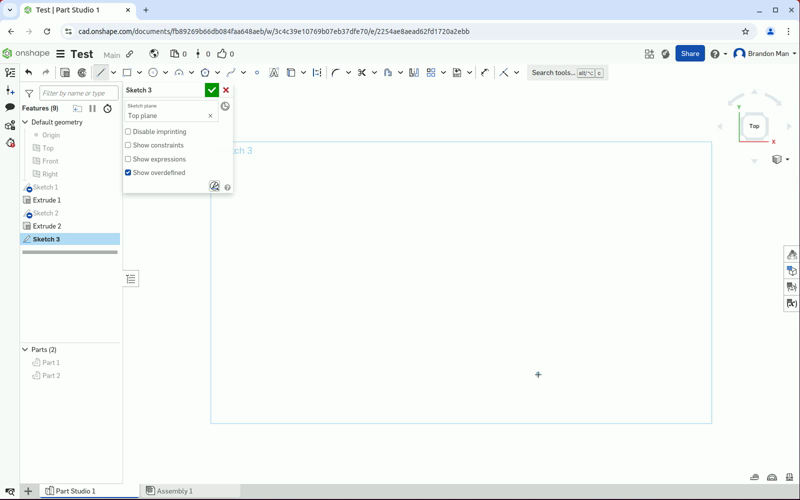
mouse_move(568, 374)
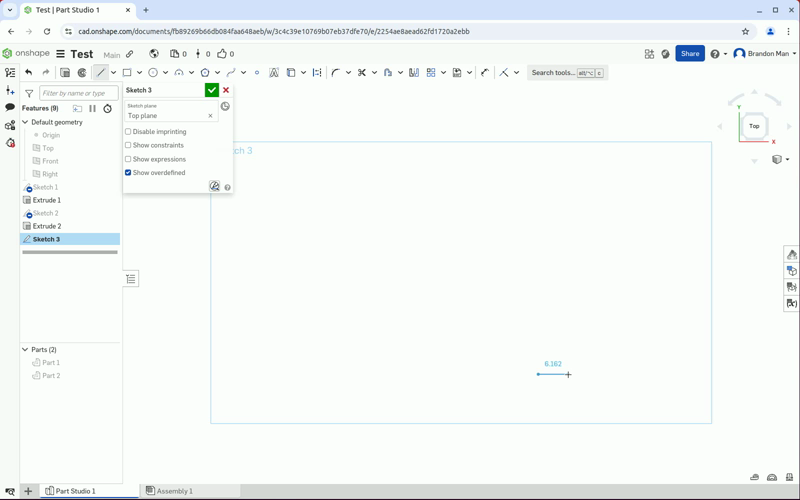
mouse_move(564, 374)
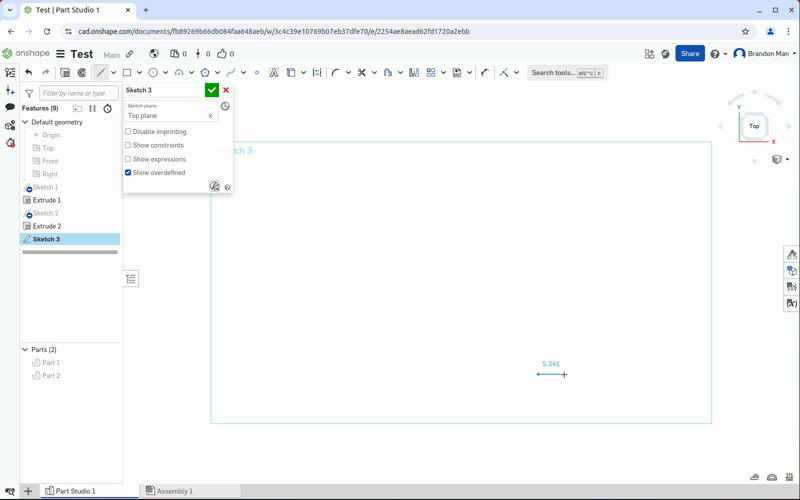
click(564, 374)
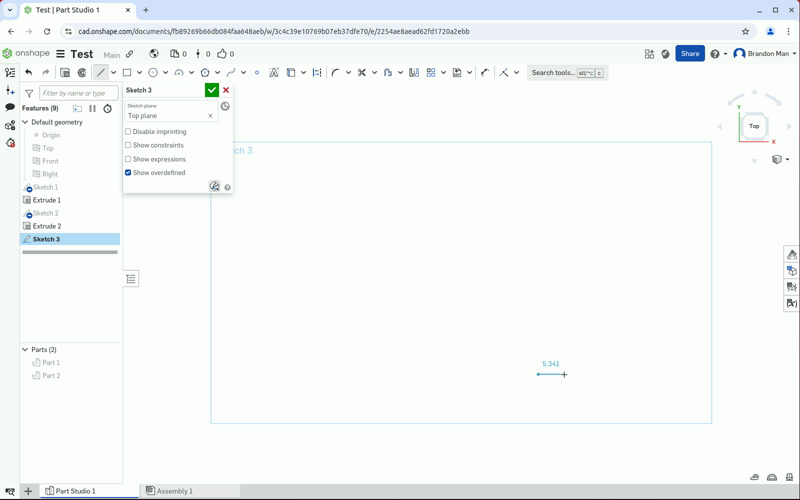
key_up(shift)
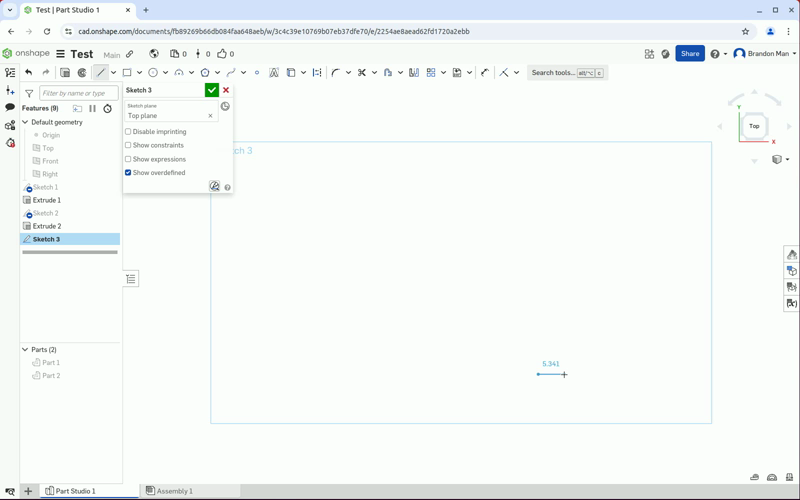
key_down(shift)
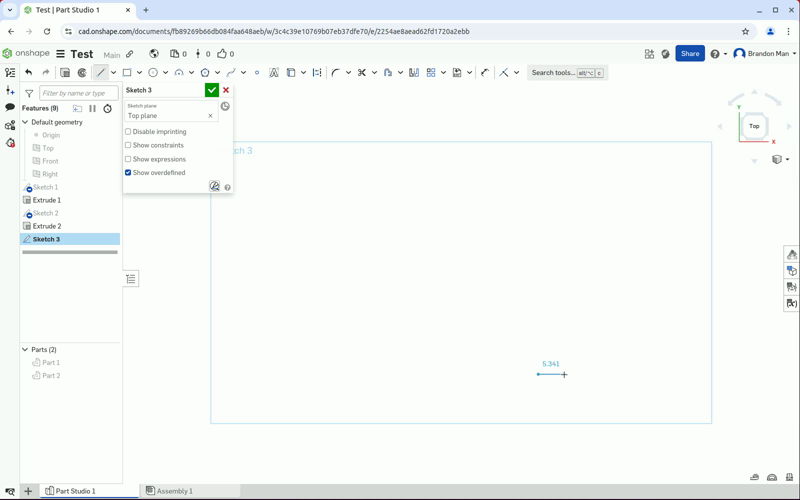
mouse_move(564, 308)
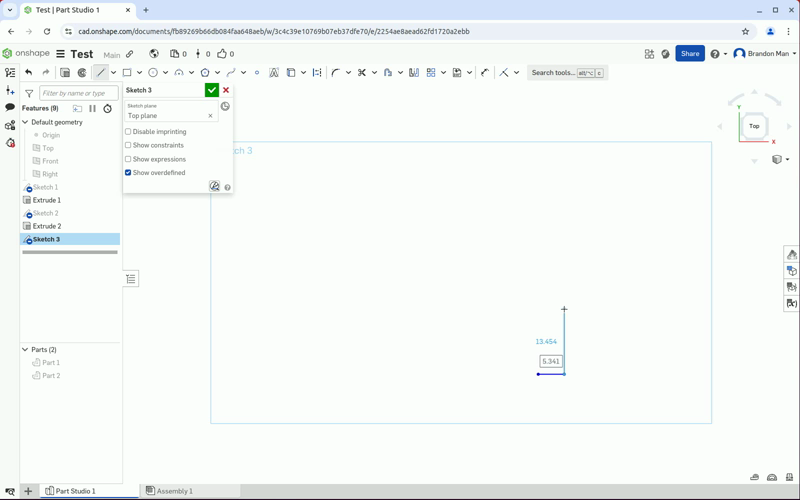
click(564, 308)
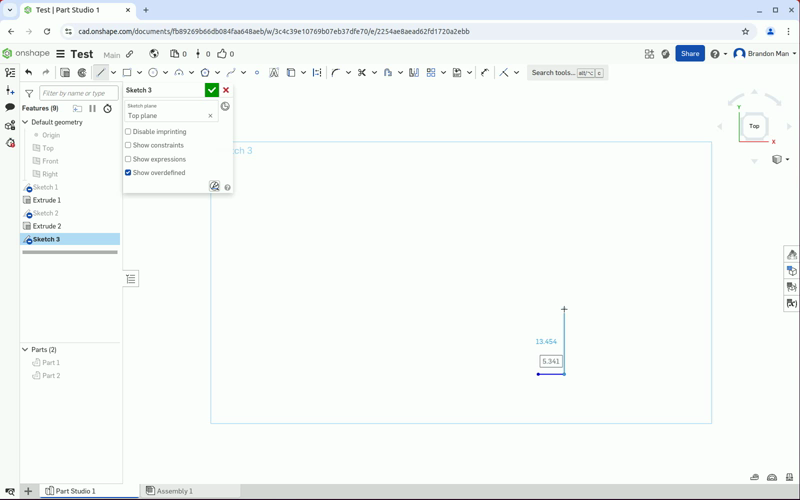
key_up(shift)
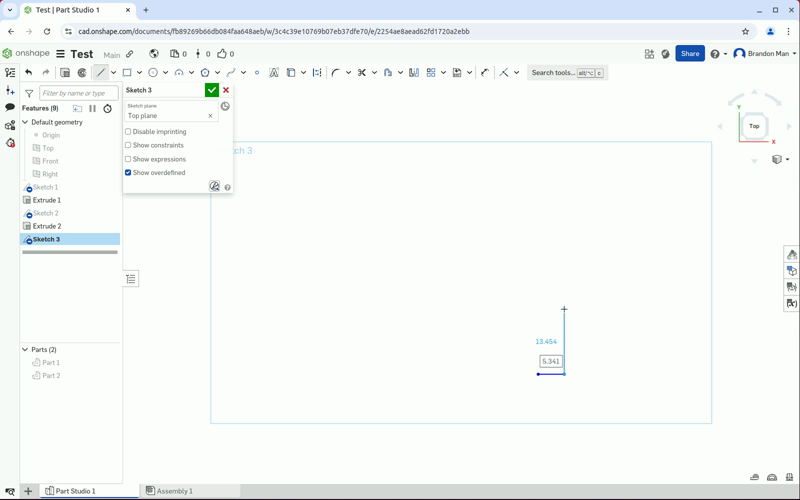
key_down(shift)
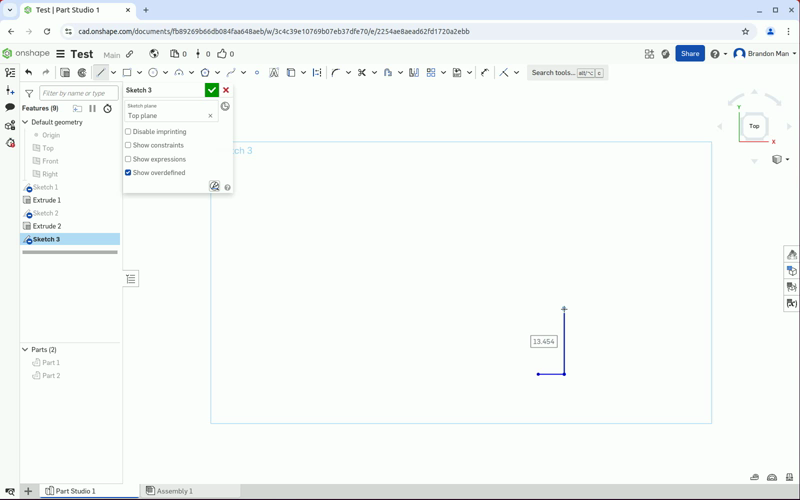
mouse_move(589, 308)
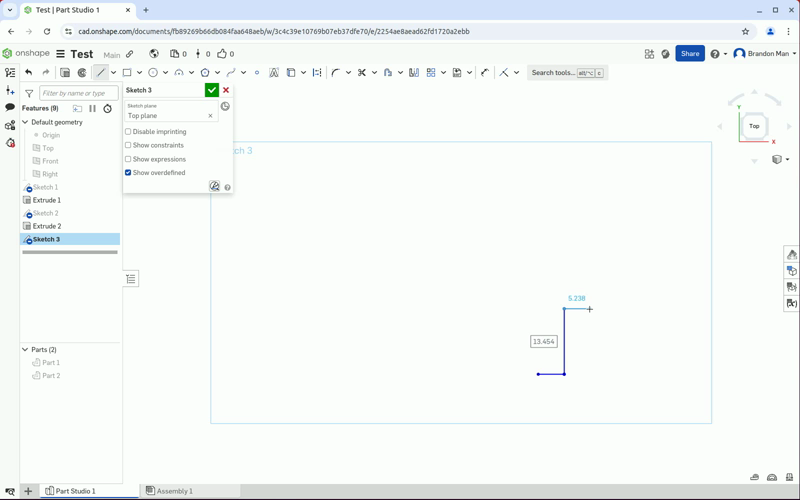
mouse_move(538, 282)
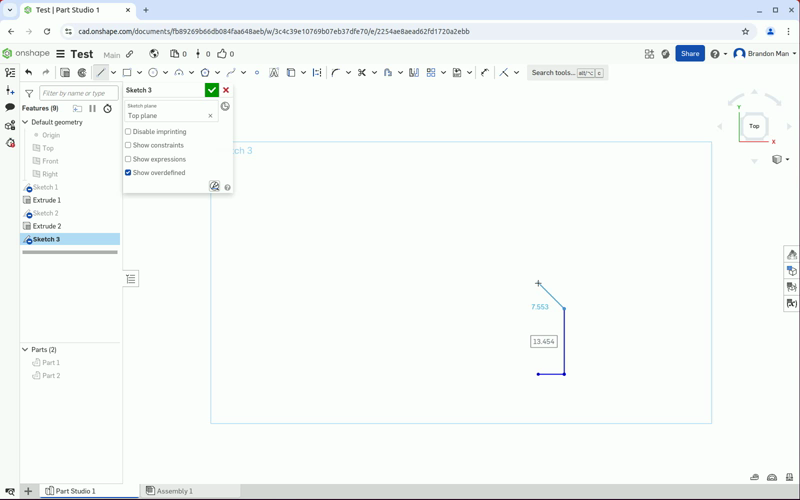
click(538, 282)
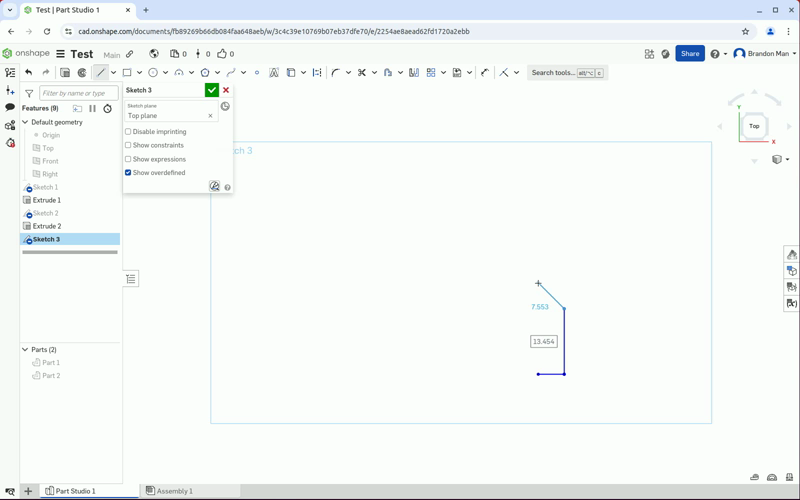
key_up(shift)
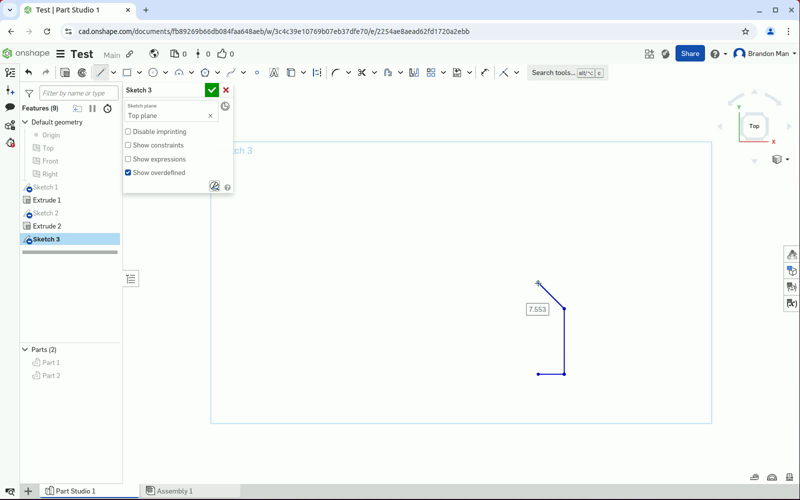
key_down(shift)
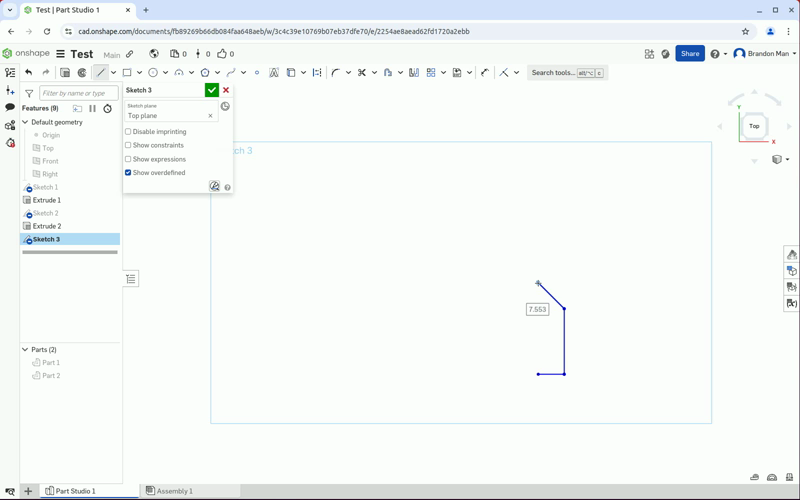
mouse_move(538, 374)
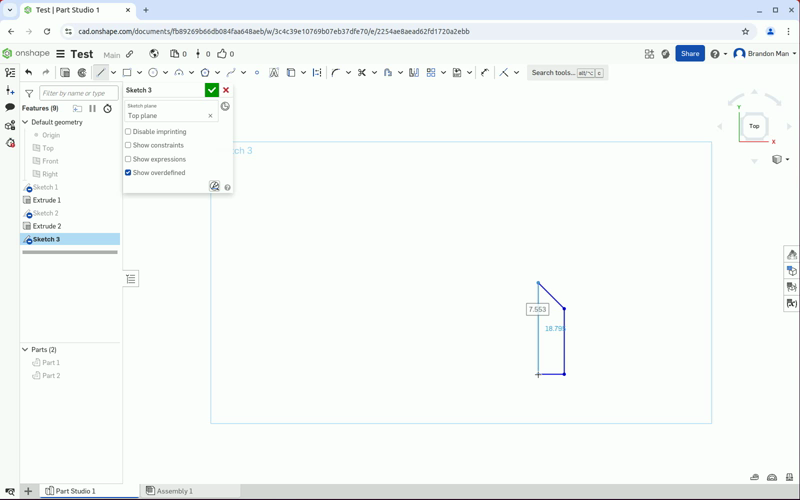
key_up(shift)
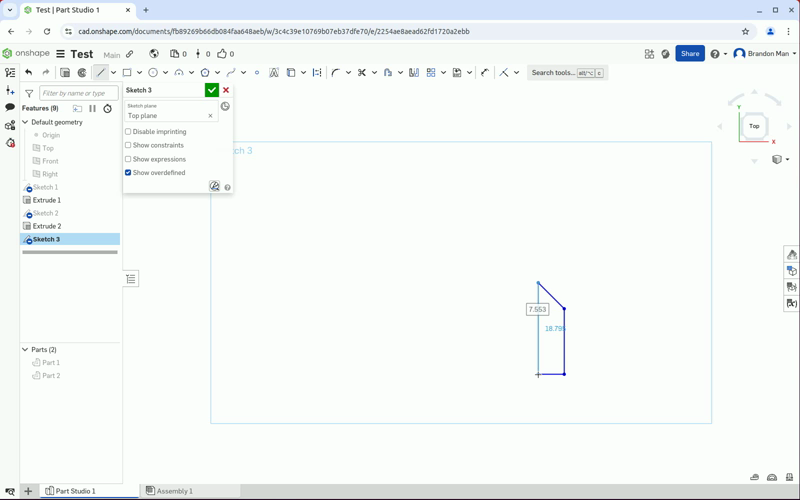
click(538, 374)
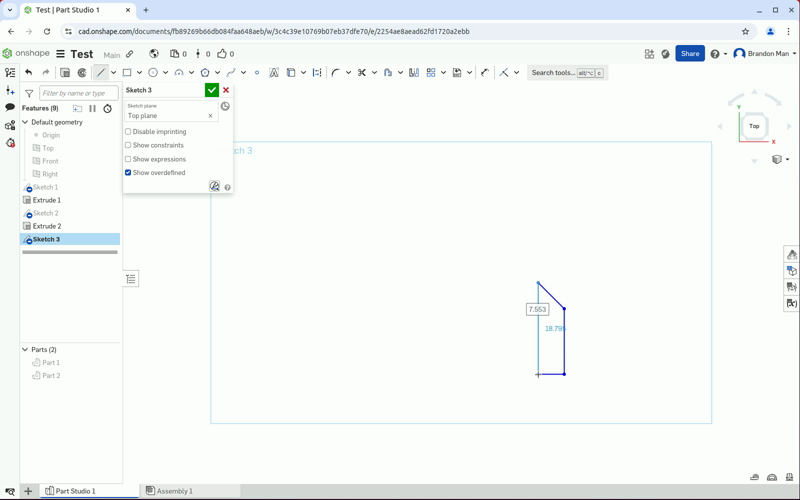
key(esc)
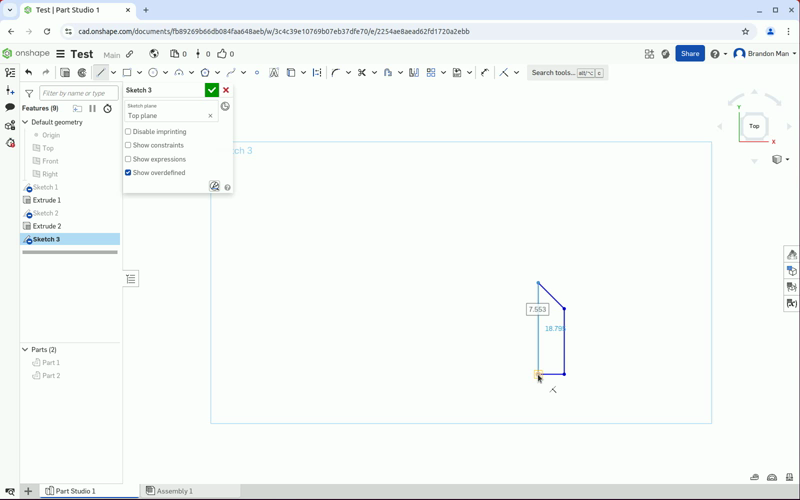
mouse_move(560, 346)
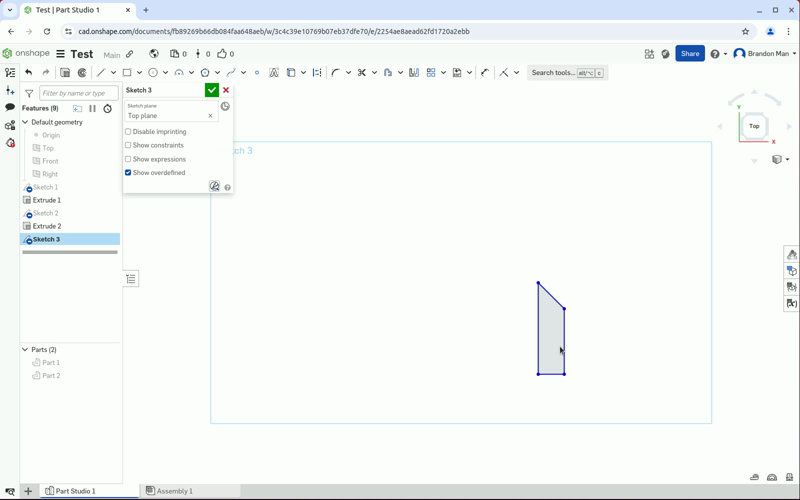
click(560, 346)
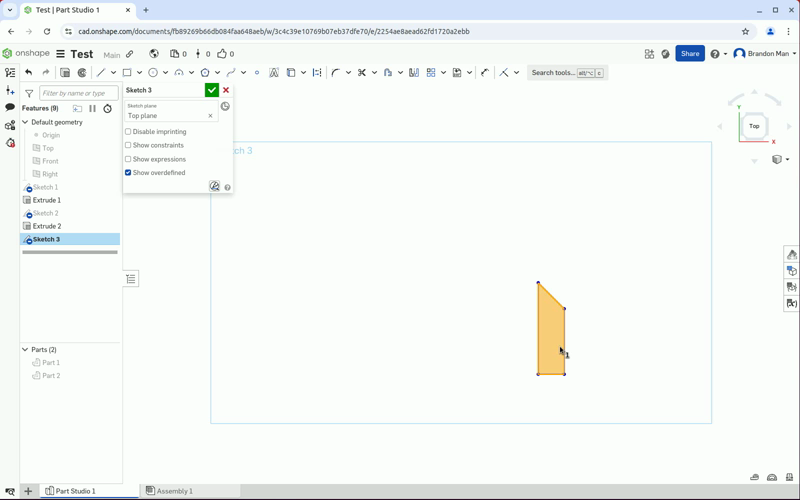
mouse_move(73, 352)
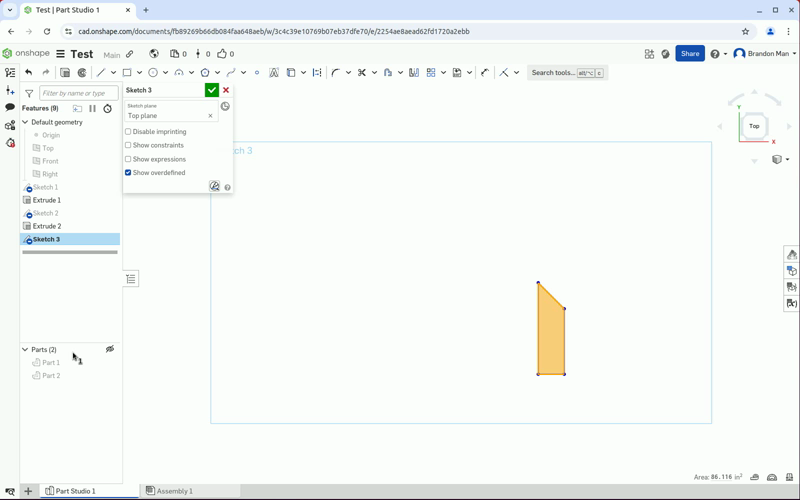
key(shift+y)
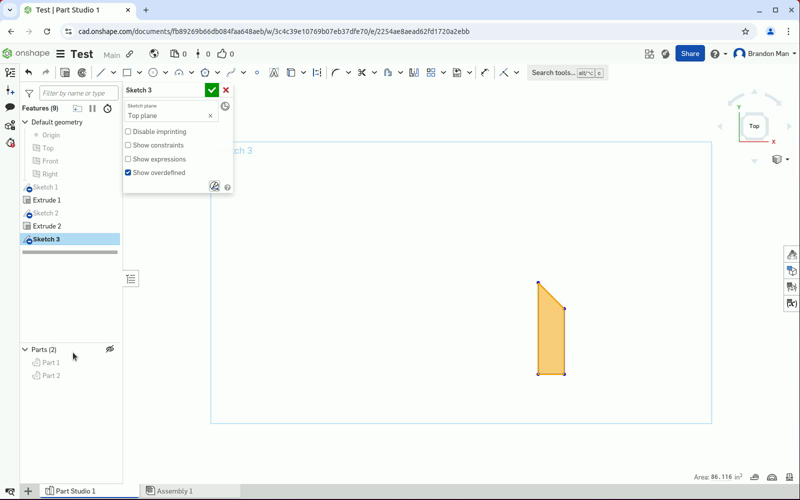
key(shift+e)
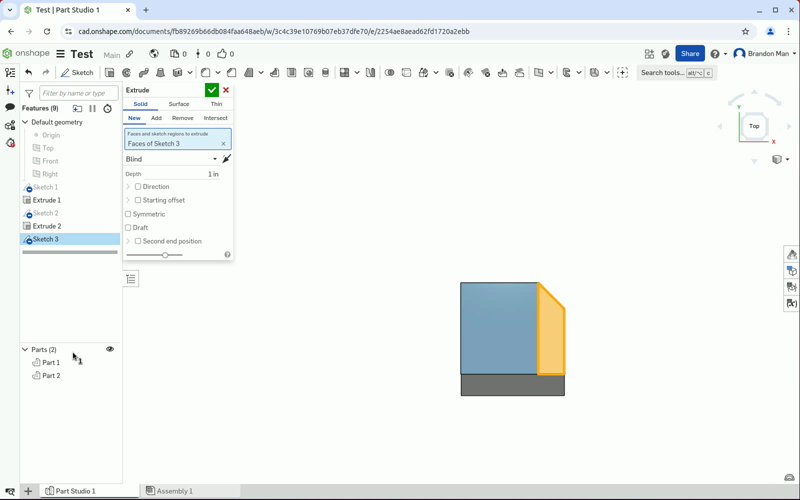
mouse_move(143, 106)
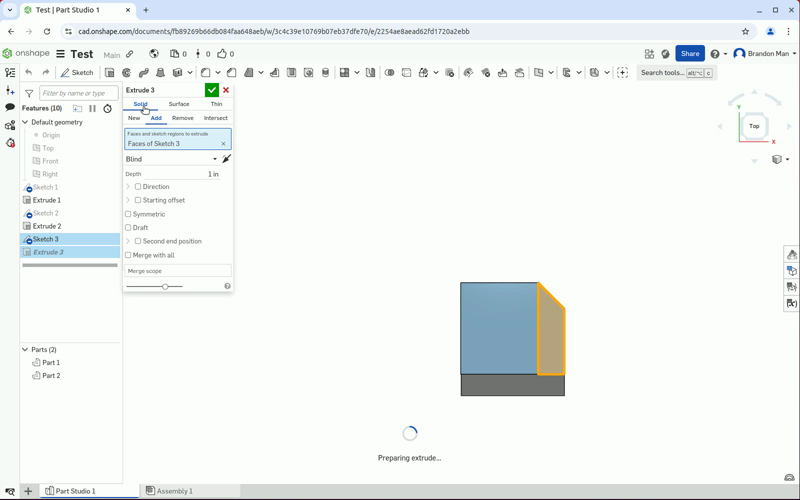
click(143, 106)
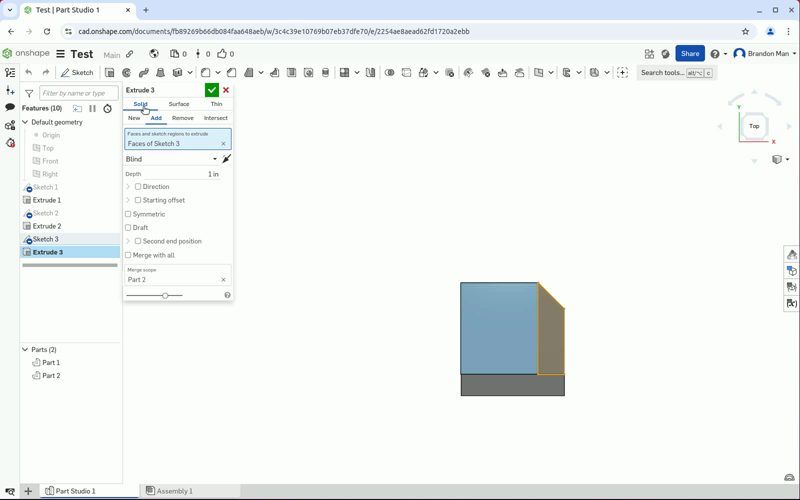
mouse_move(137, 120)
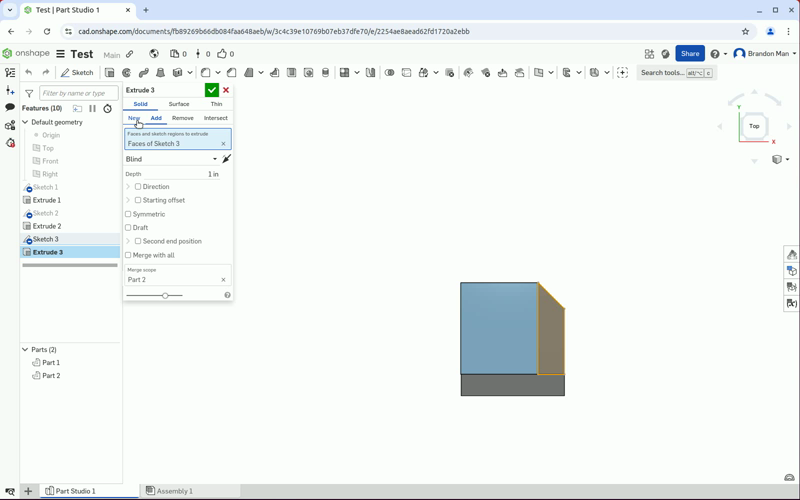
click(137, 120)
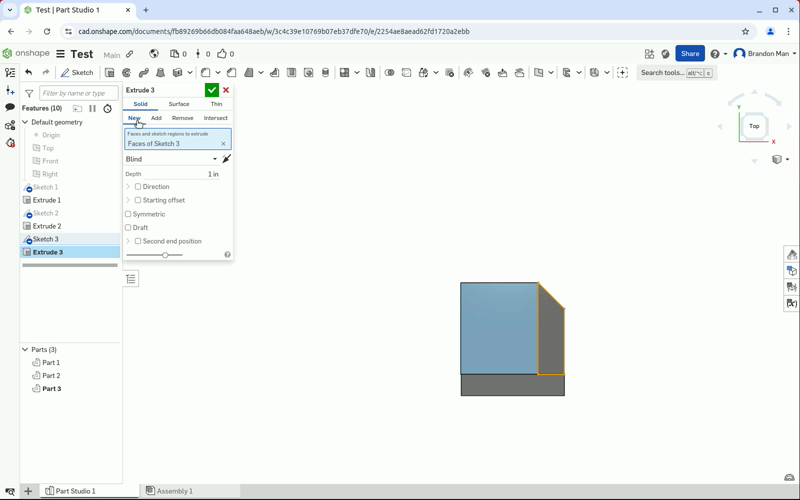
key(tab, 4)
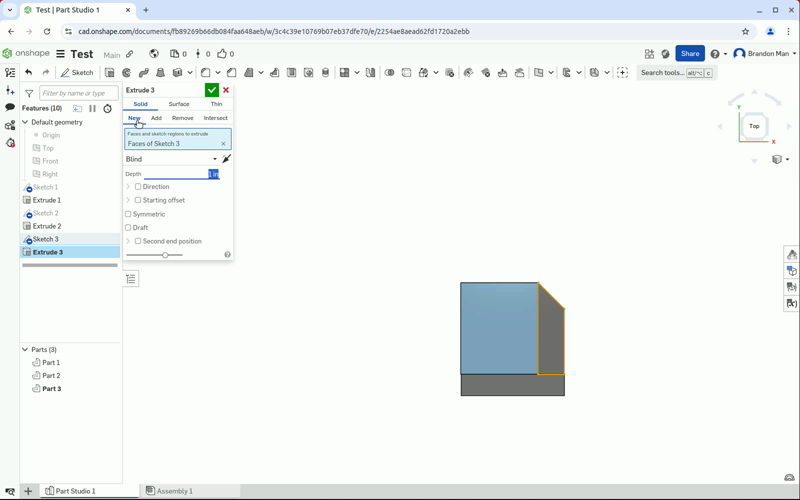
text(-0.481)
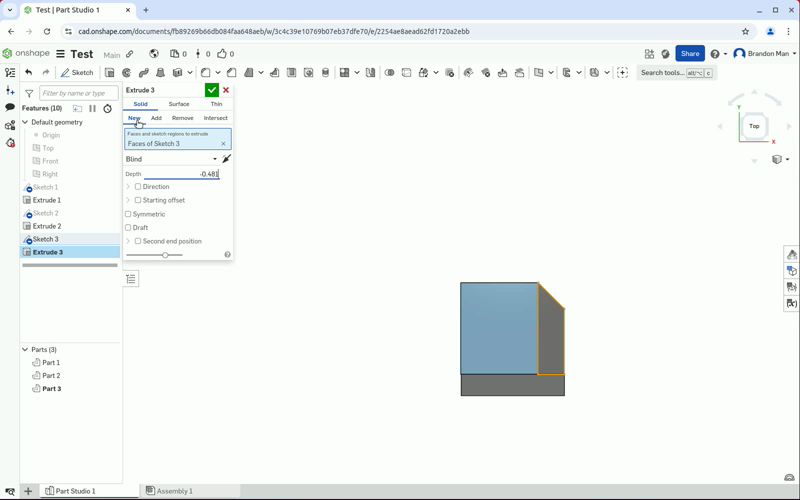
key(enter)
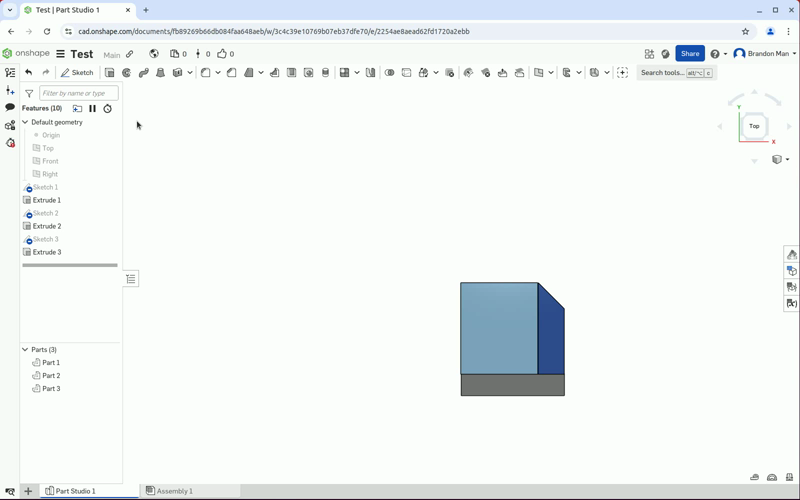
key(shift+h)
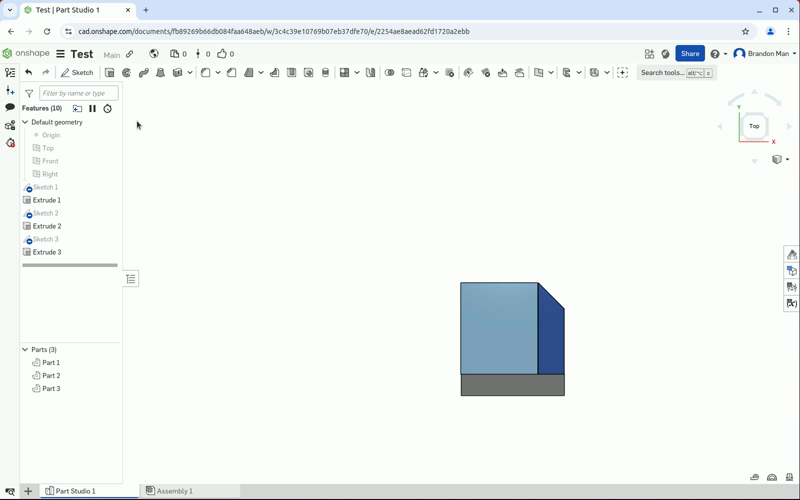
key(shift+h)
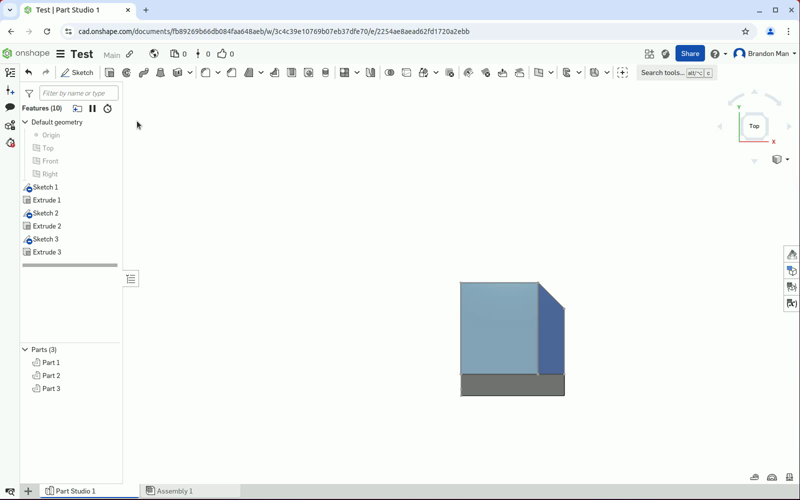
key(shift+7)
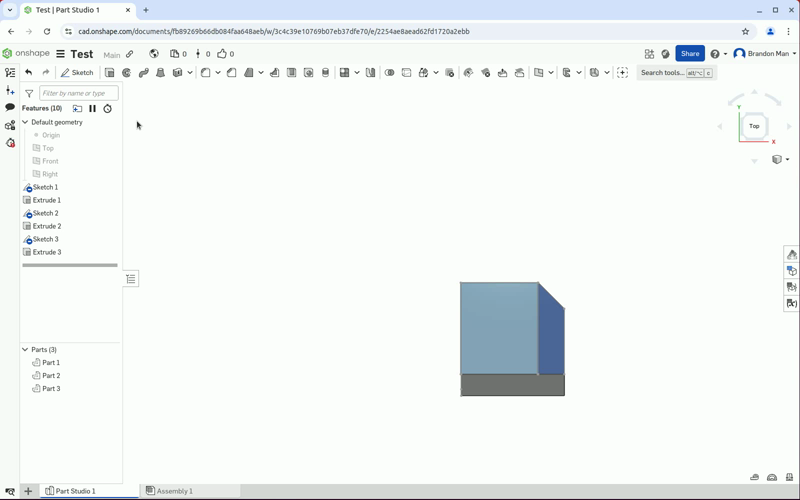
key(up, 3)
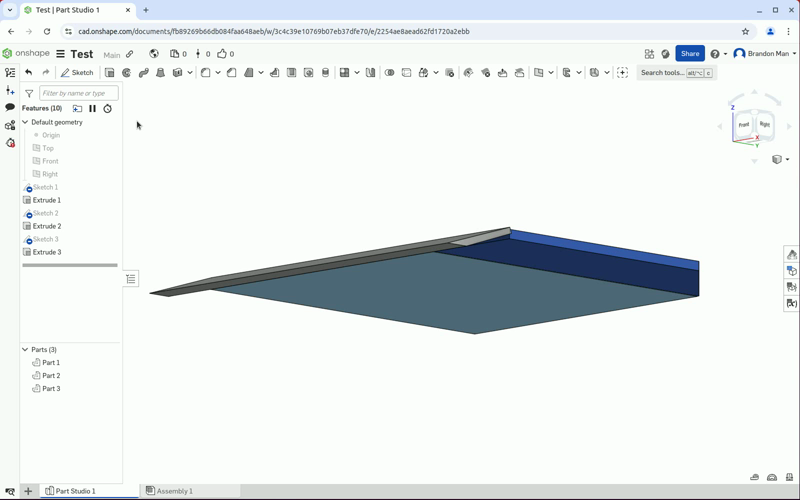
key(left, 3)
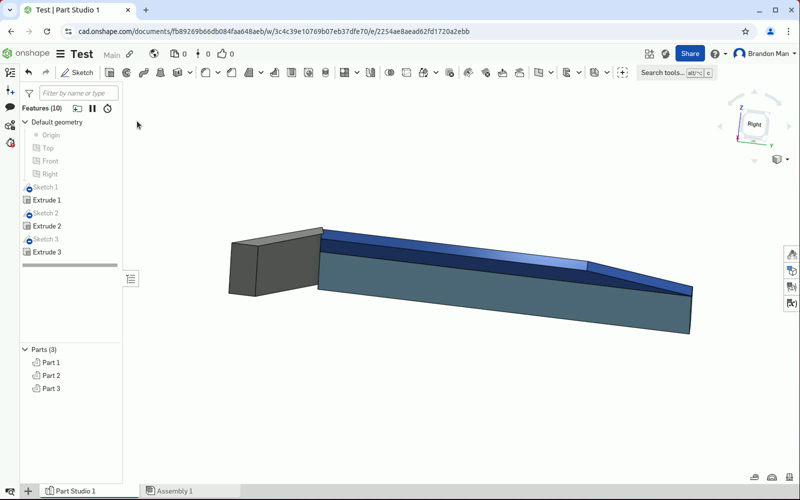
key(right, 3)
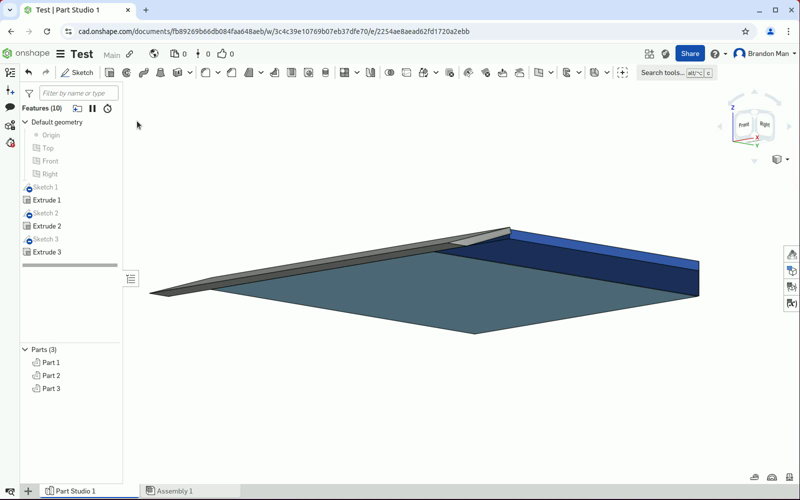
key(down, 3)
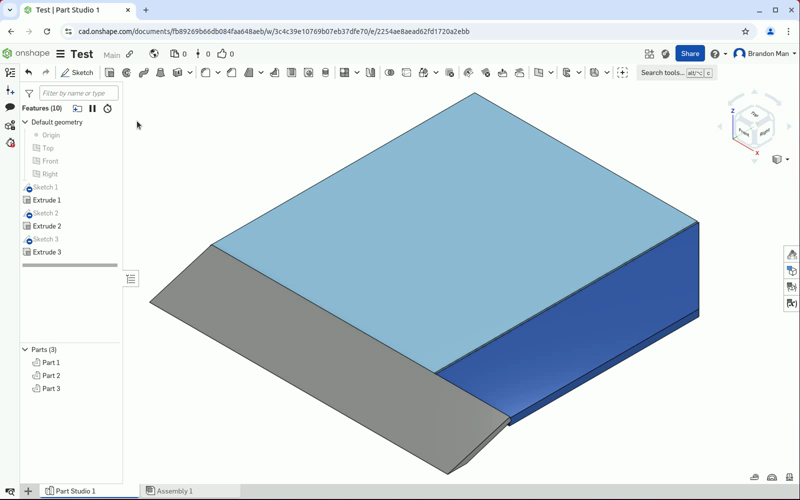
mouse_move(73, 189)
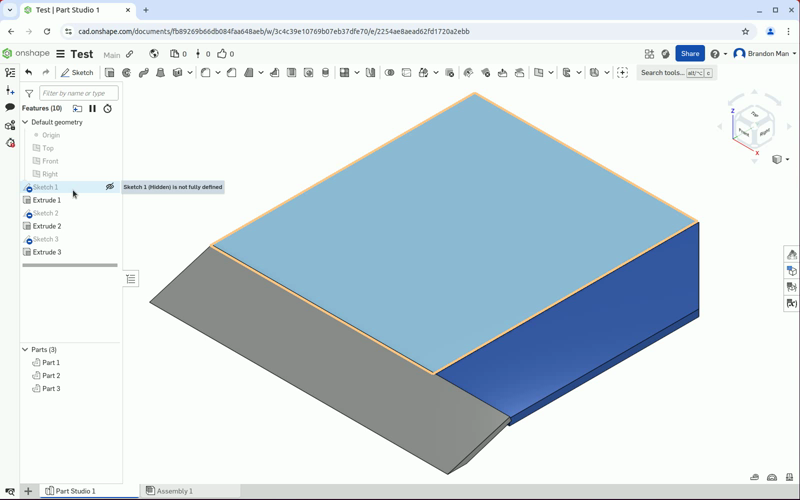
click(73, 189)